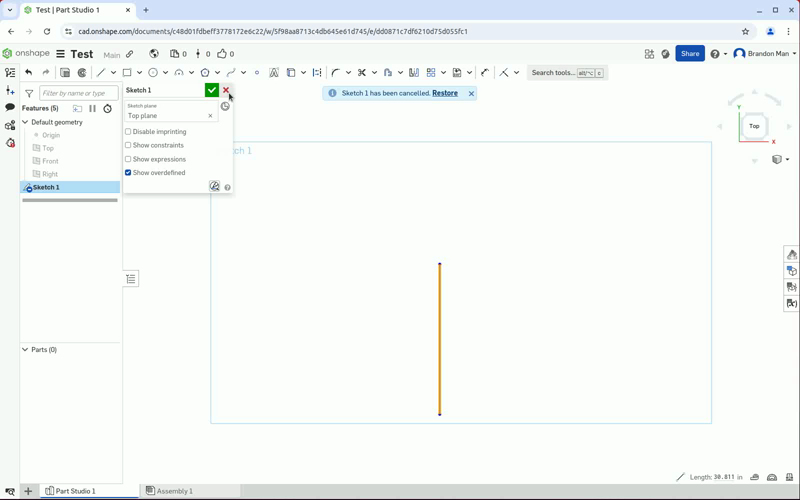
key(shift+h)
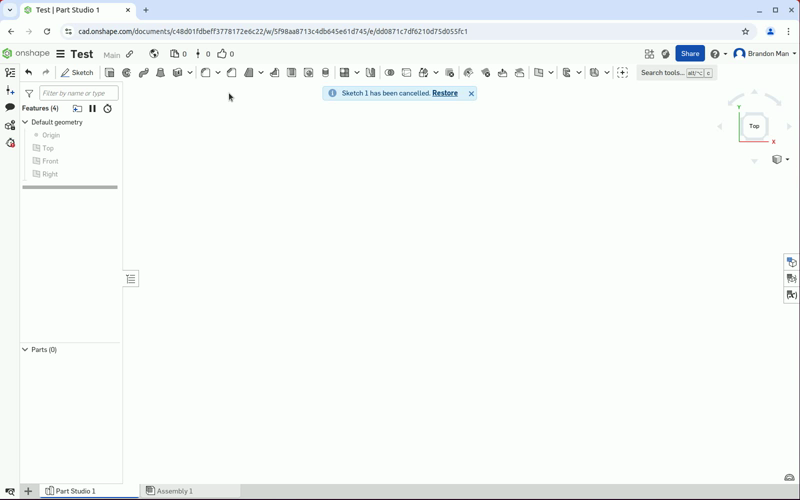
mouse_move(73, 352)
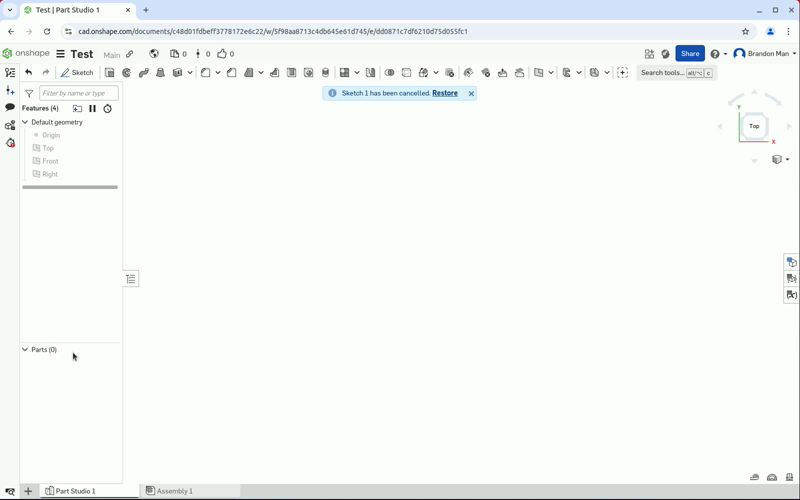
key(y)
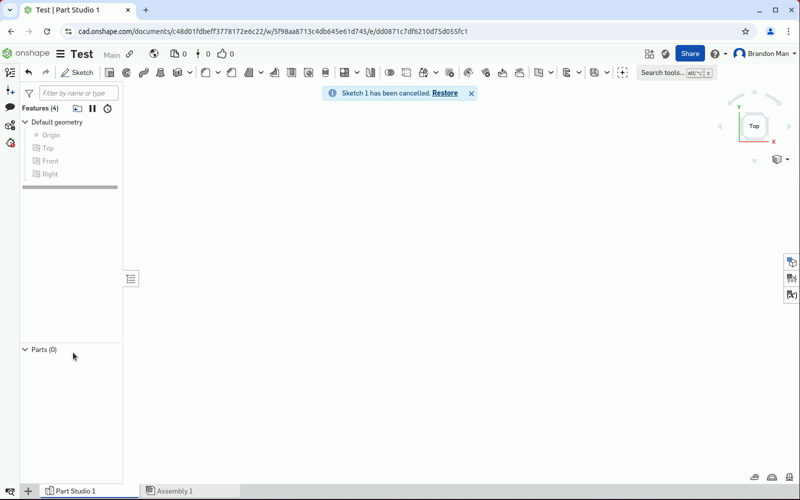
key(shift+p)
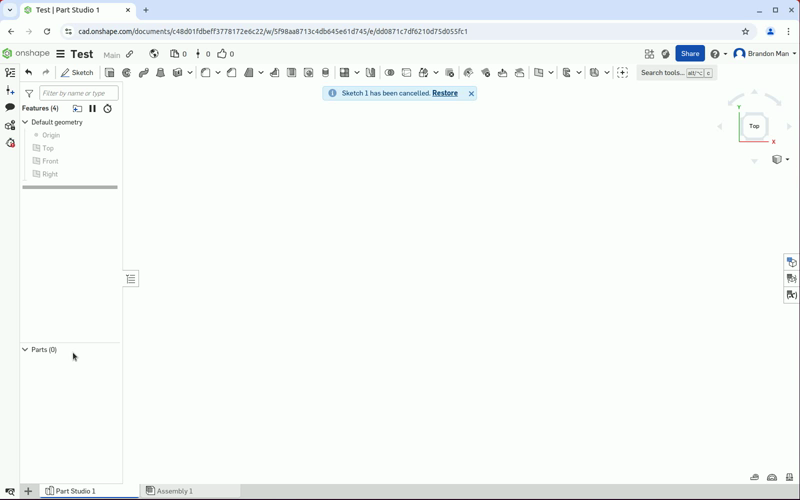
key(space)
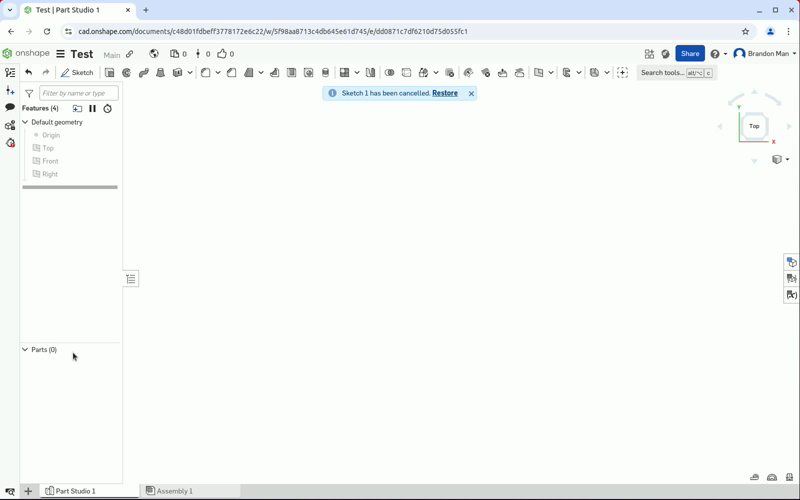
key_down(shift)
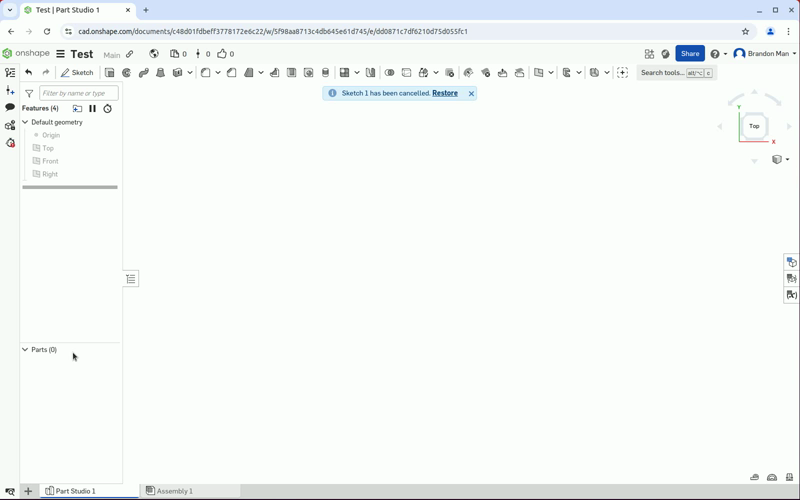
key(up)
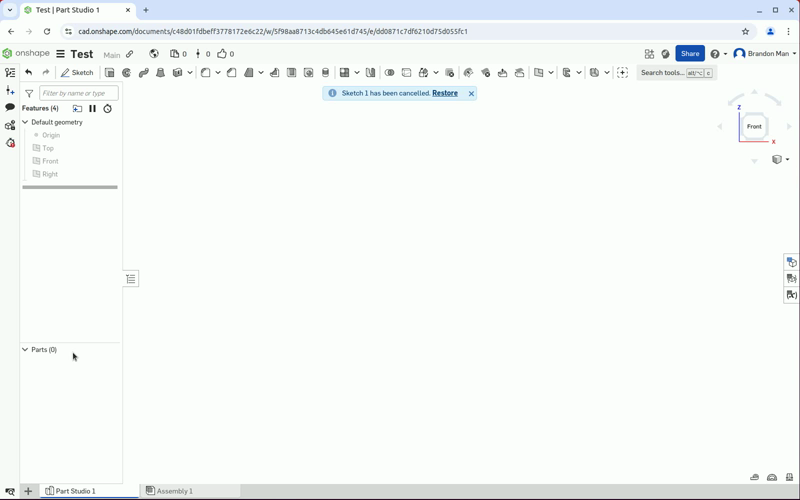
key_up(shift)
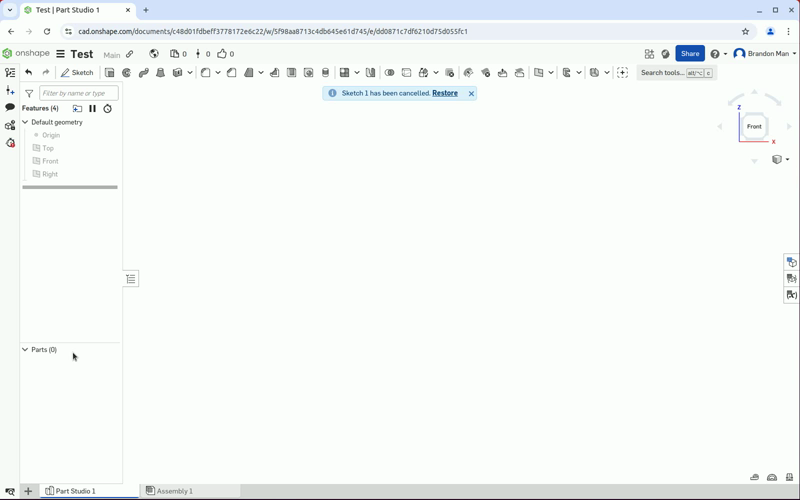
key(space)
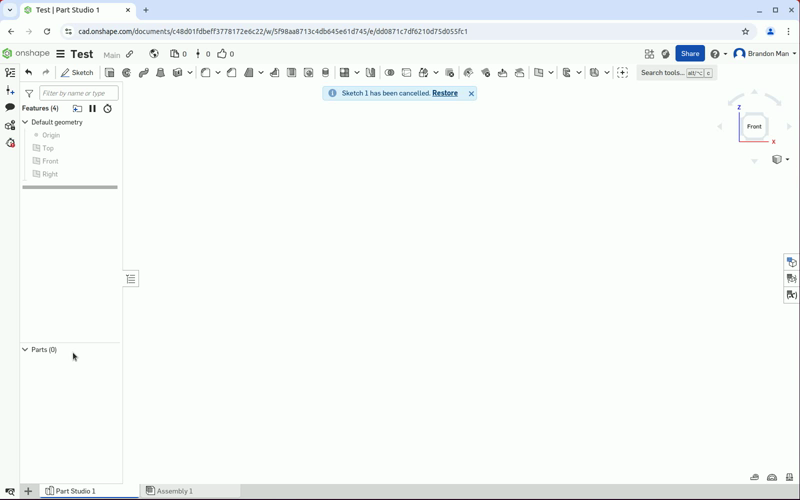
key_down(shift)
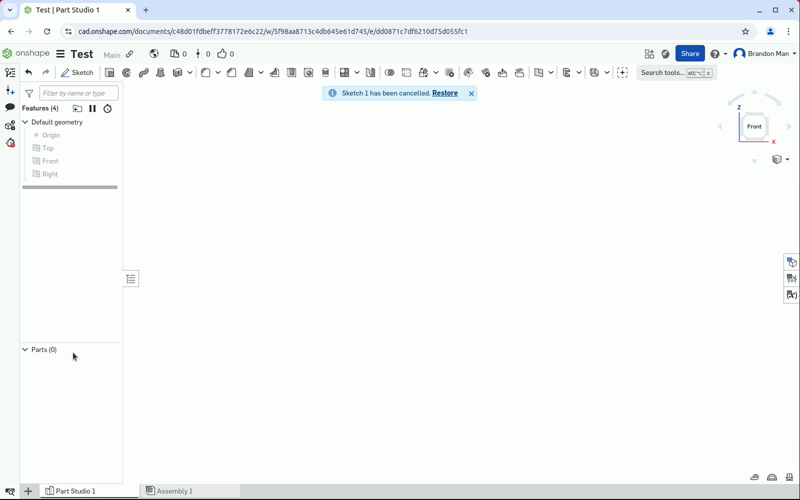
key(left)
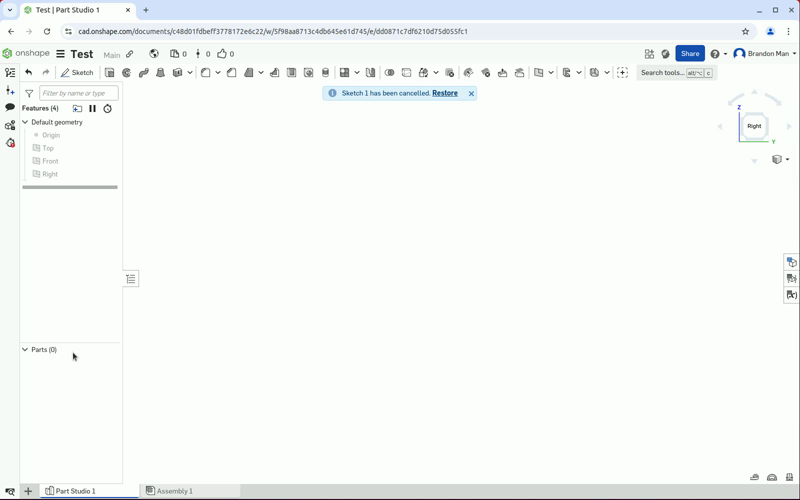
key_up(shift)
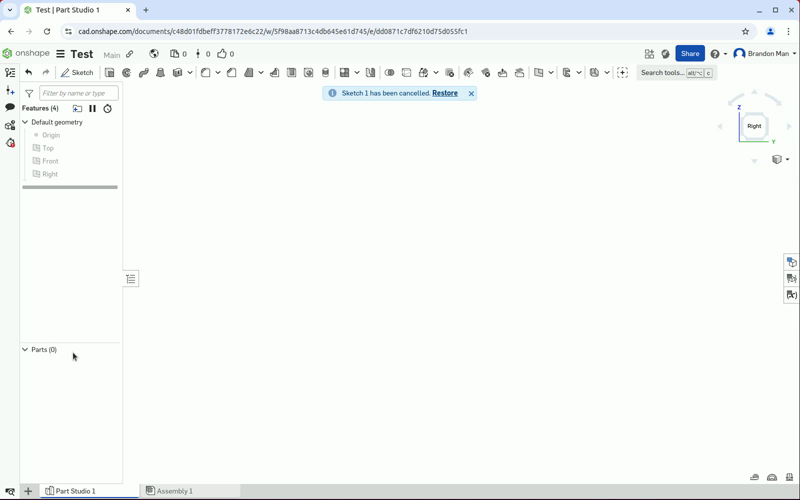
mouse_move(73, 352)
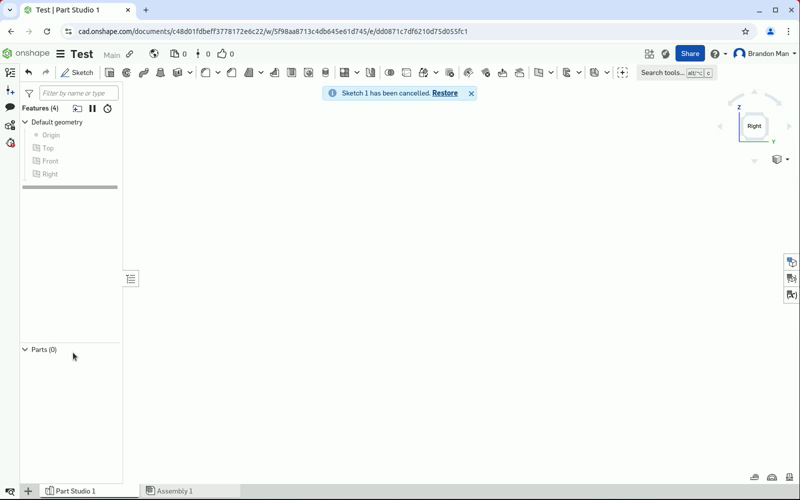
key(shift+y)
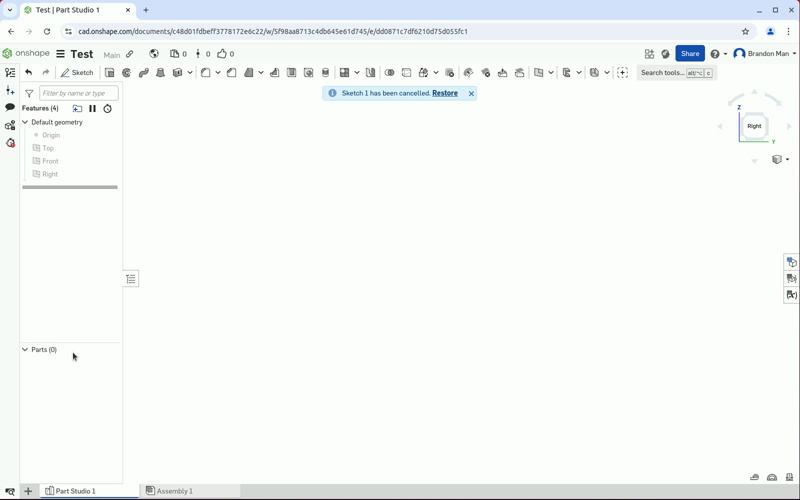
key(shift+s)
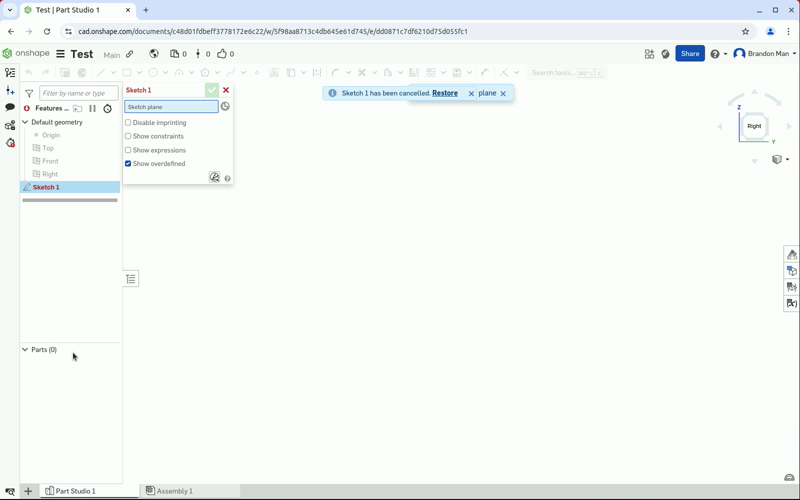
mouse_move(73, 176)
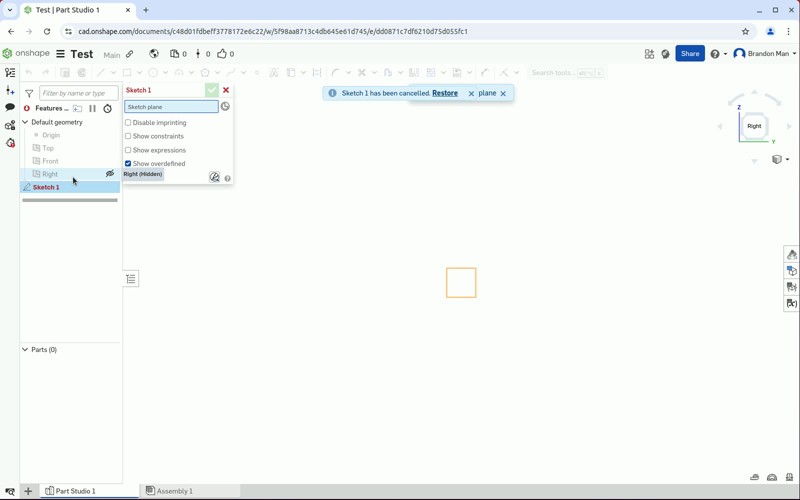
click(73, 176)
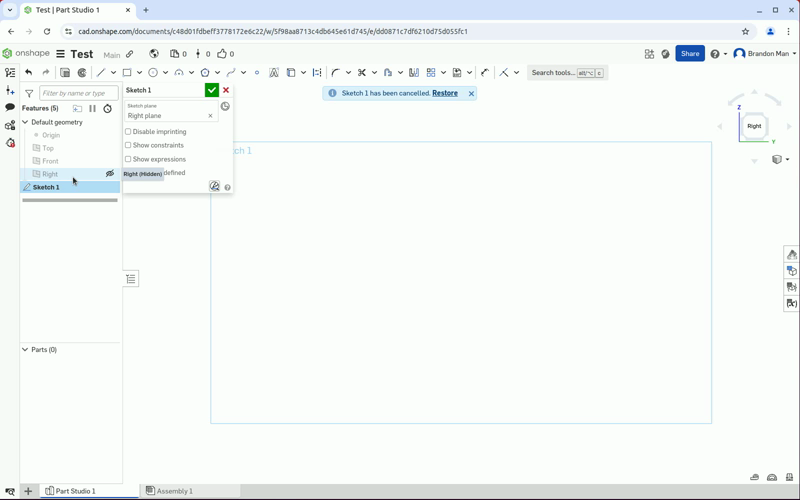
mouse_move(73, 352)
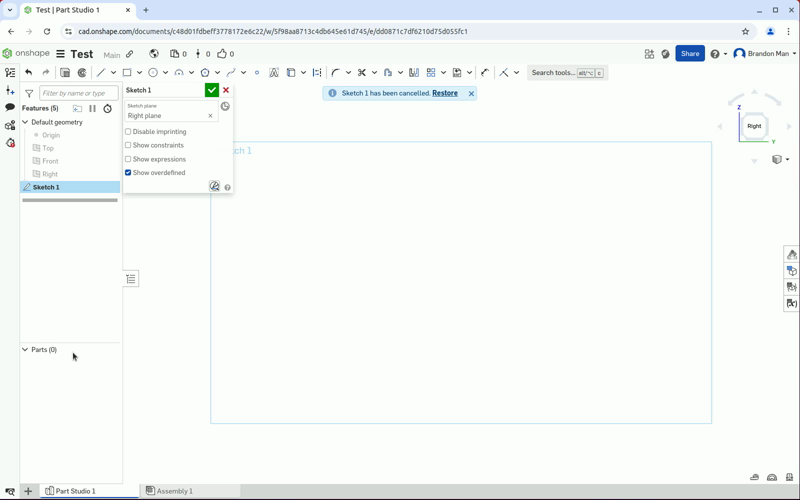
key(y)
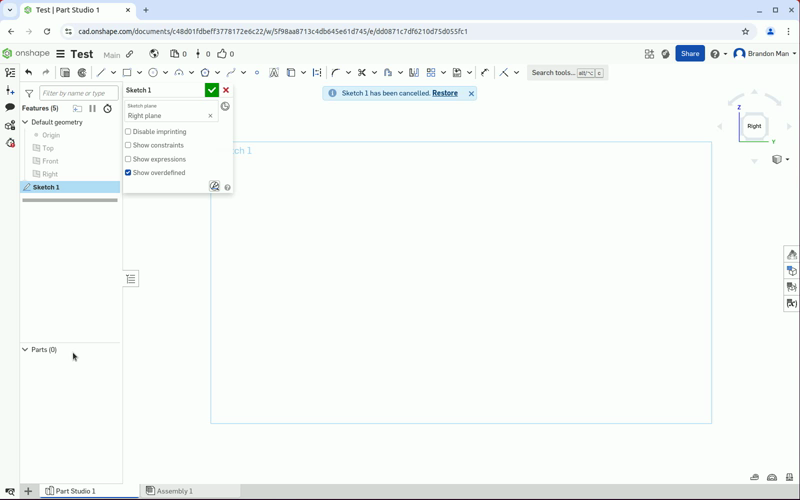
key(c)
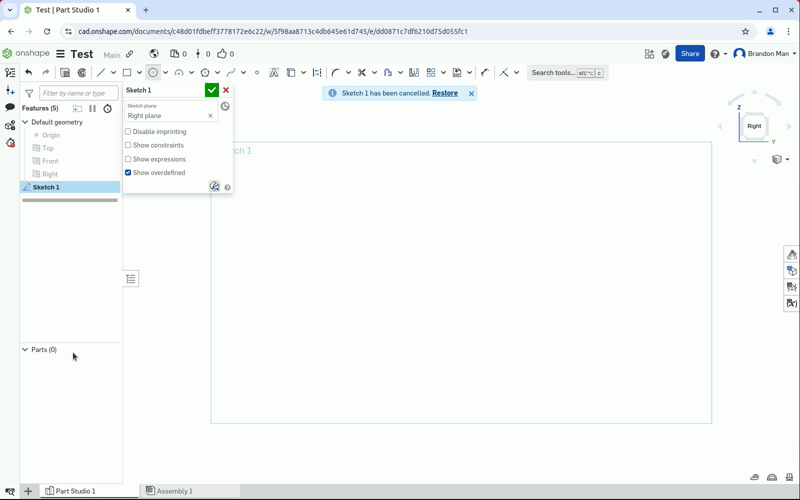
key_down(shift)
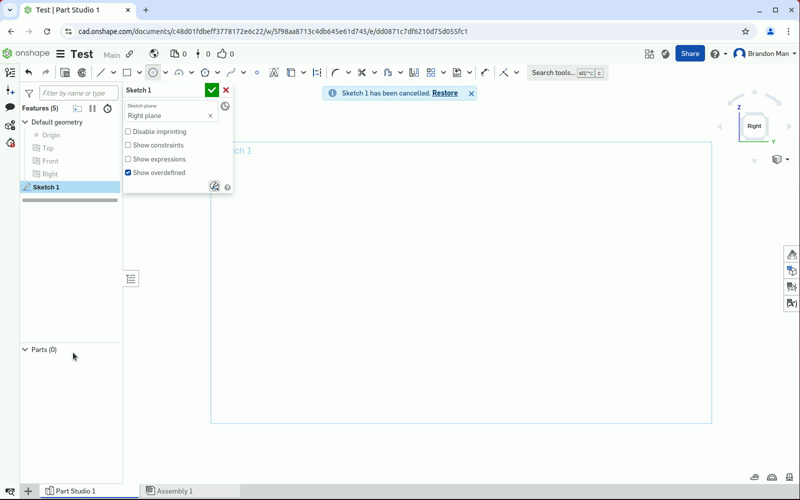
mouse_move(461, 282)
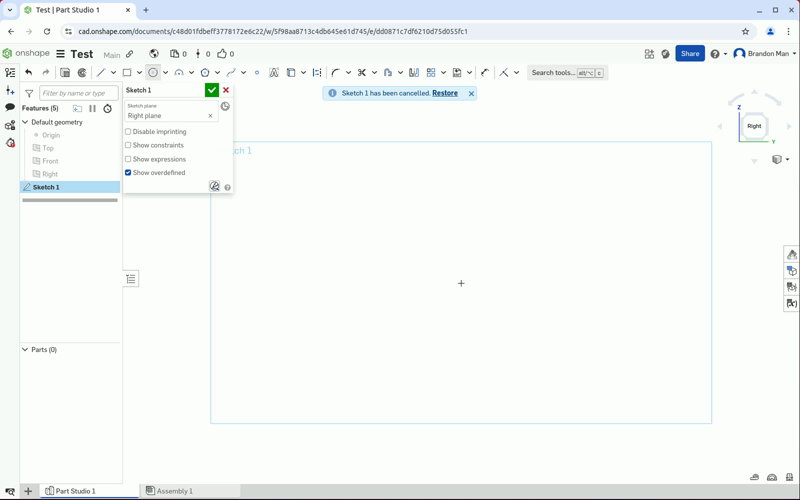
click(461, 282)
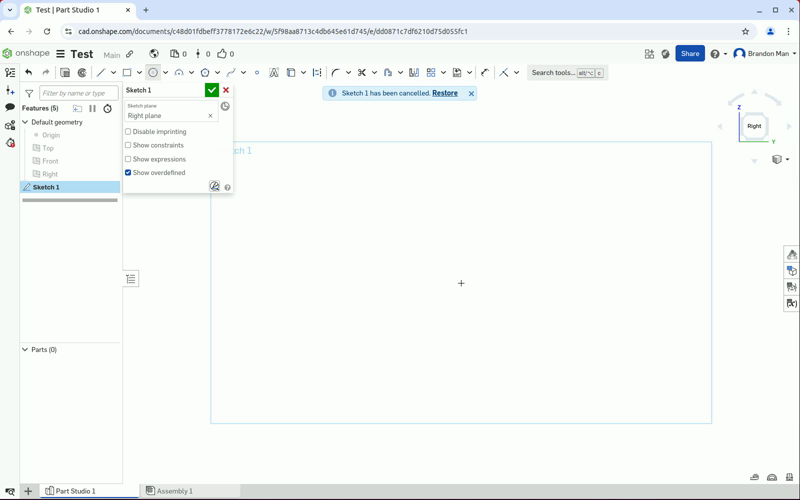
key_up(shift)
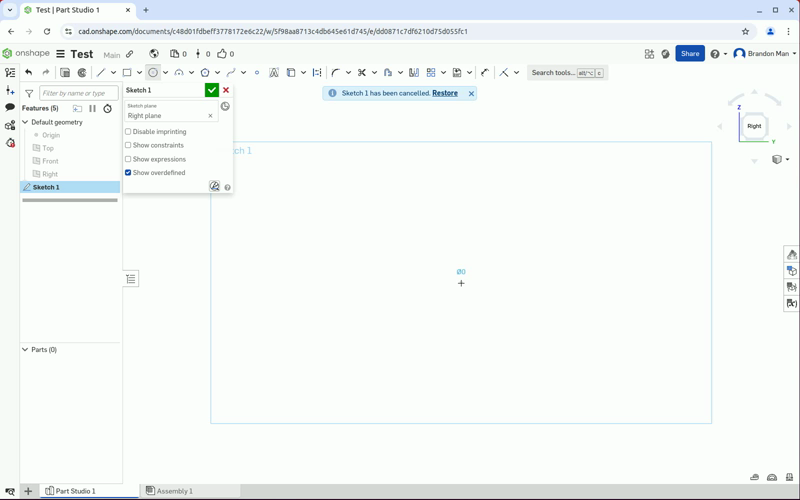
mouse_move(466, 282)
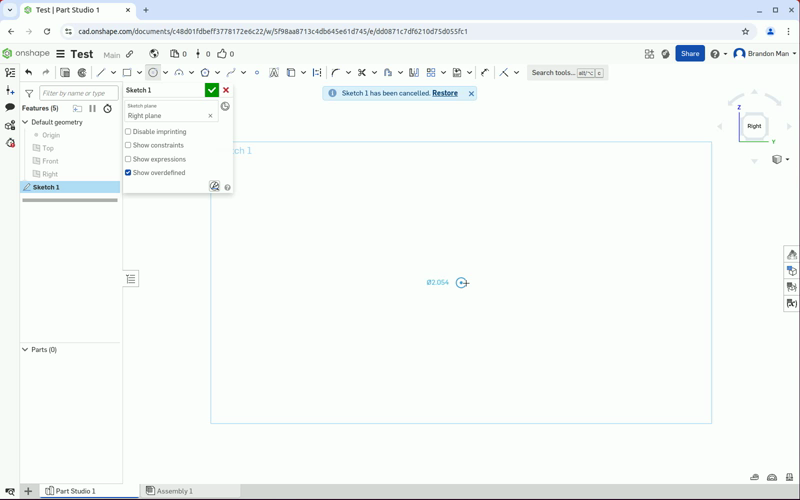
click(466, 282)
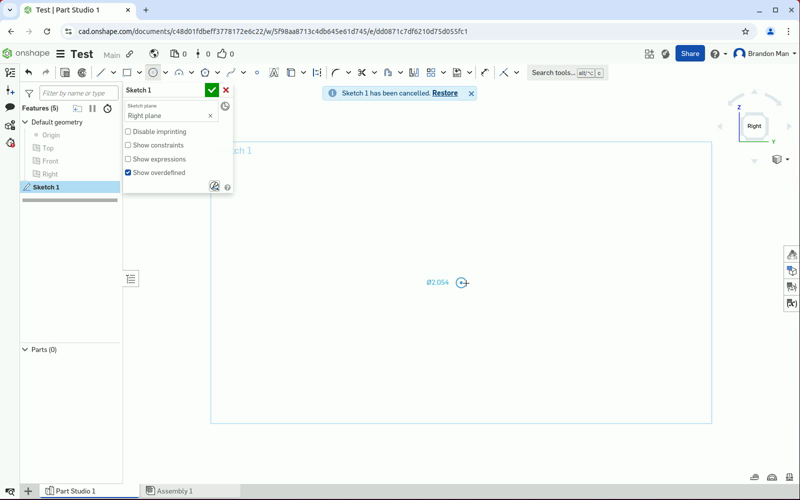
key(esc)
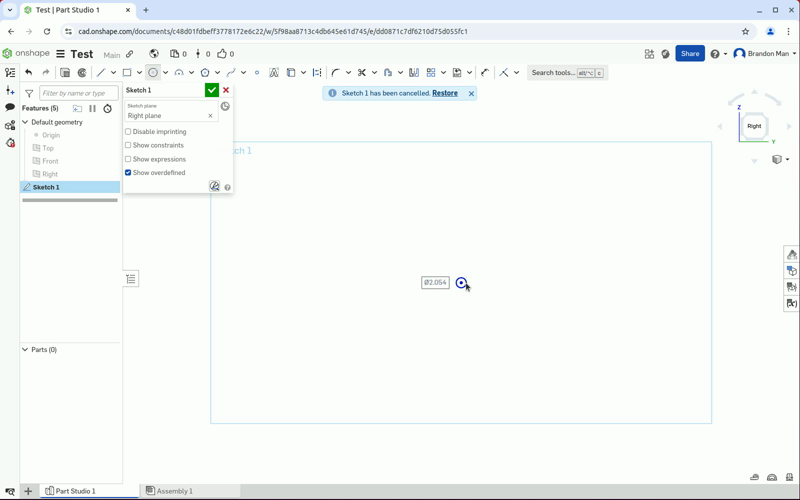
key(c)
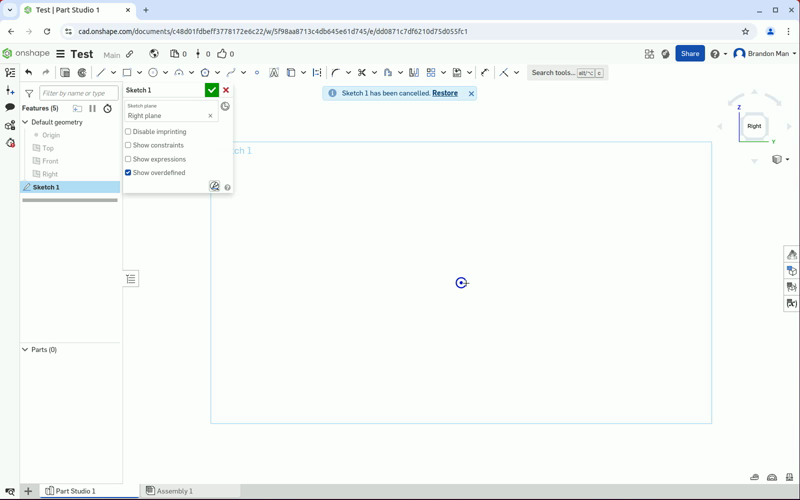
key_down(shift)
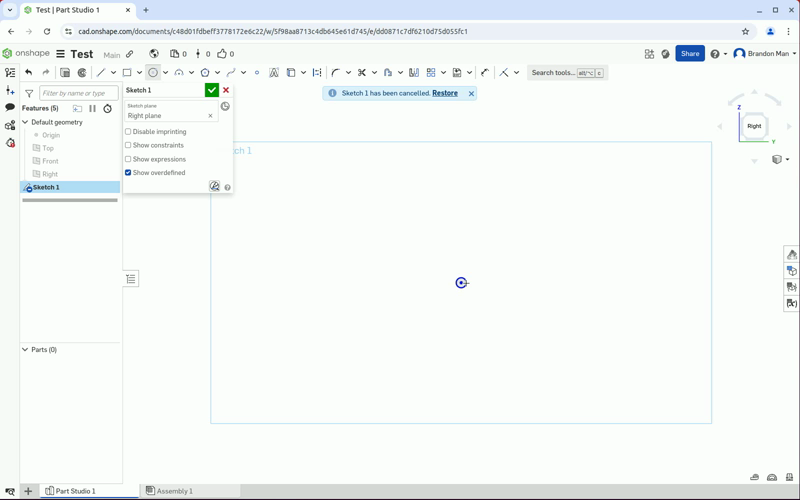
mouse_move(461, 282)
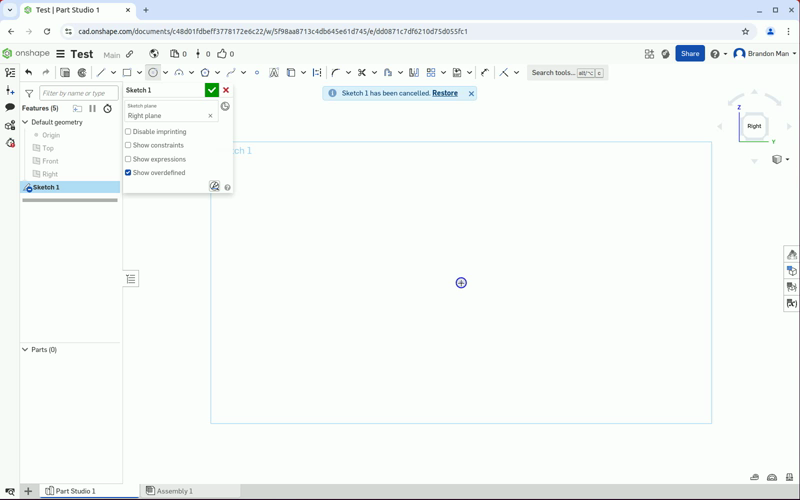
click(461, 282)
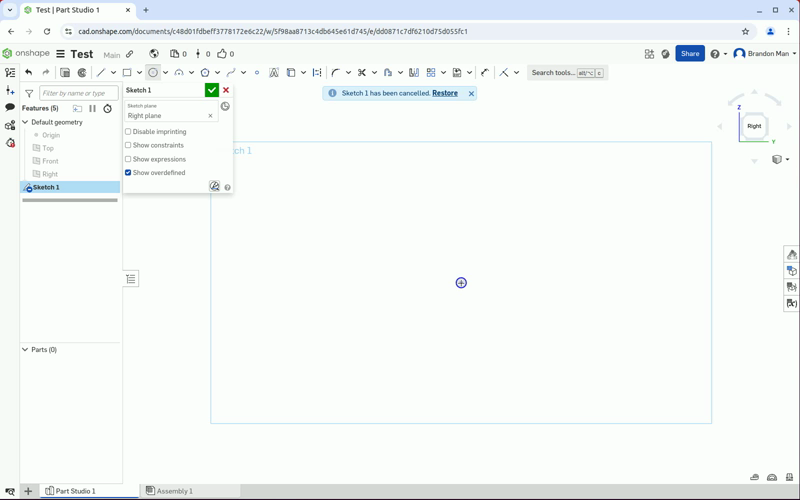
key_up(shift)
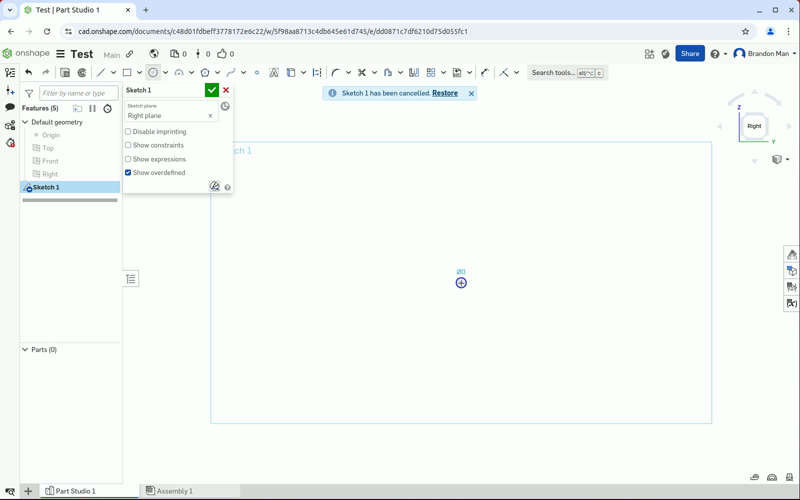
mouse_move(465, 282)
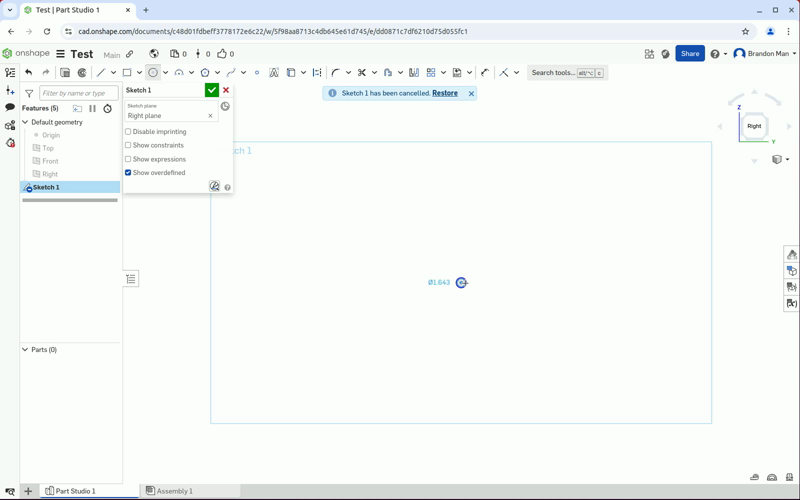
scroll(6)
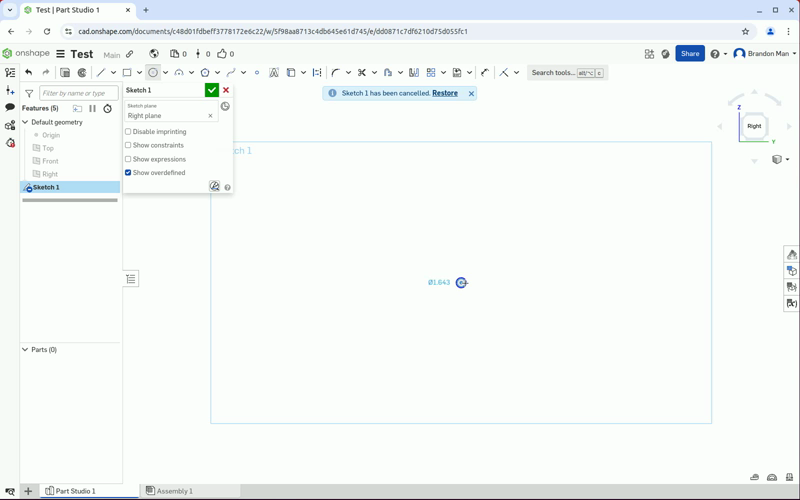
scroll(6)
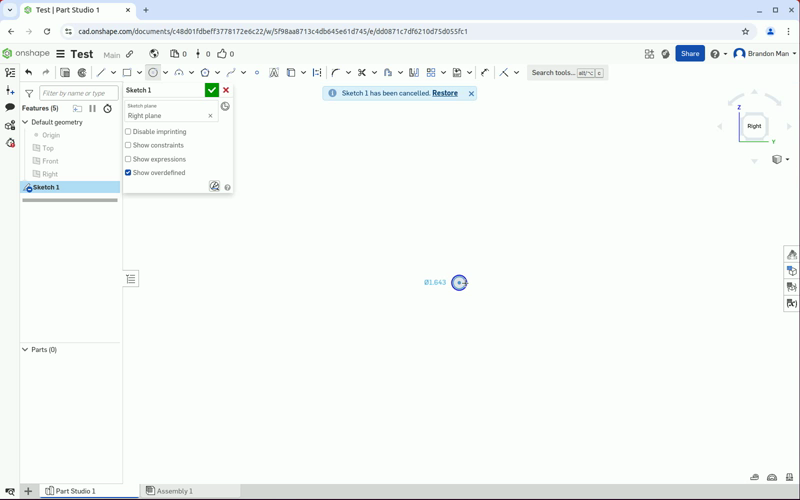
scroll(6)
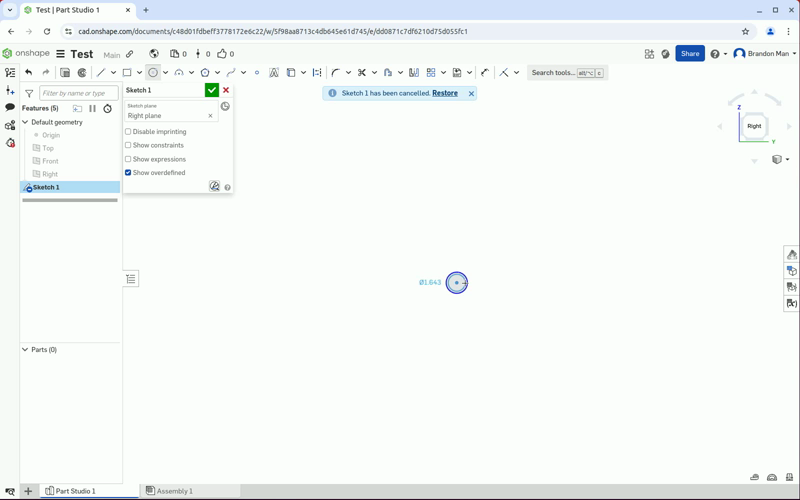
scroll(6)
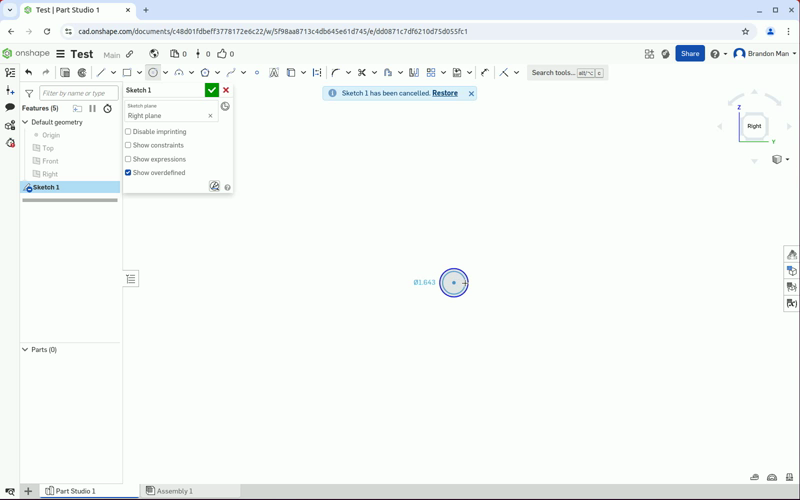
scroll(6)
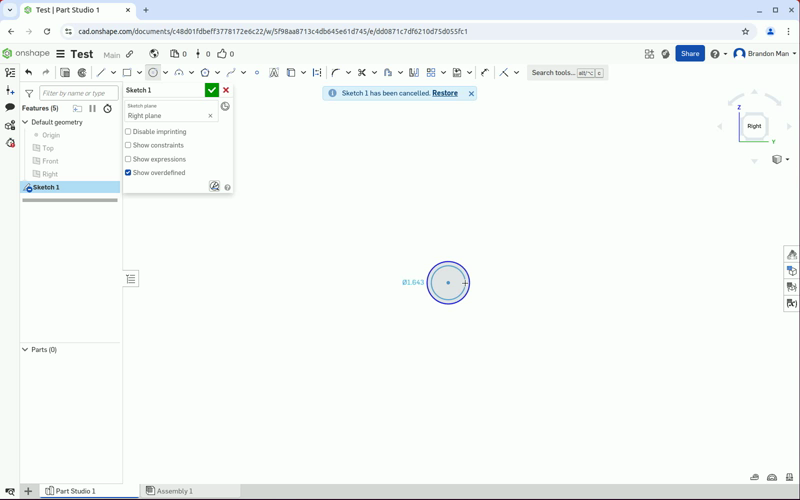
scroll(6)
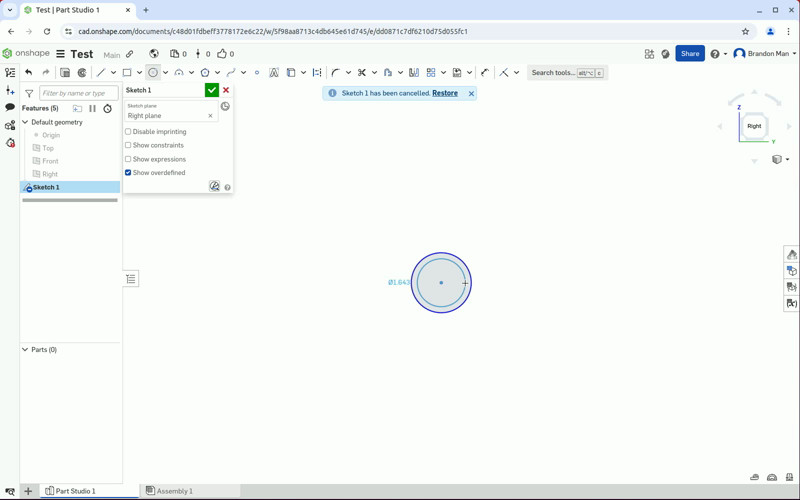
scroll(6)
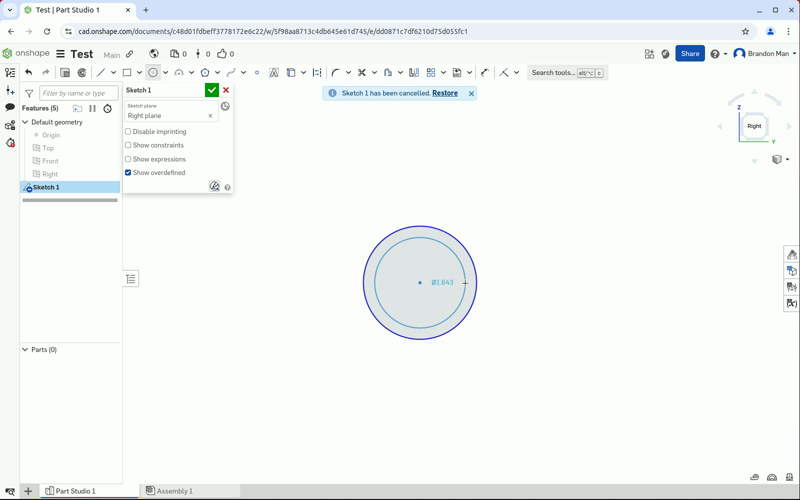
click(465, 282)
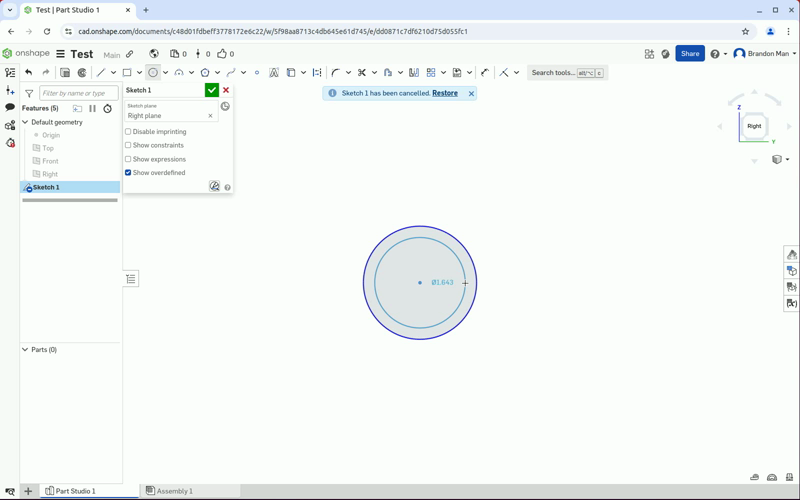
scroll(-6)
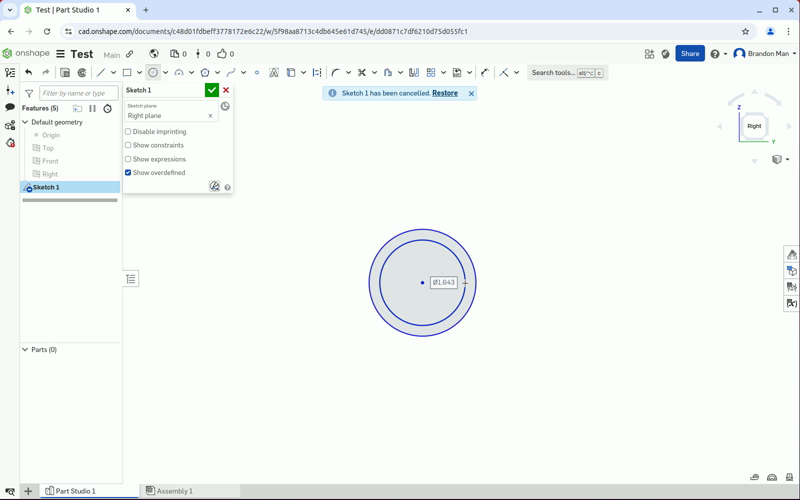
scroll(-6)
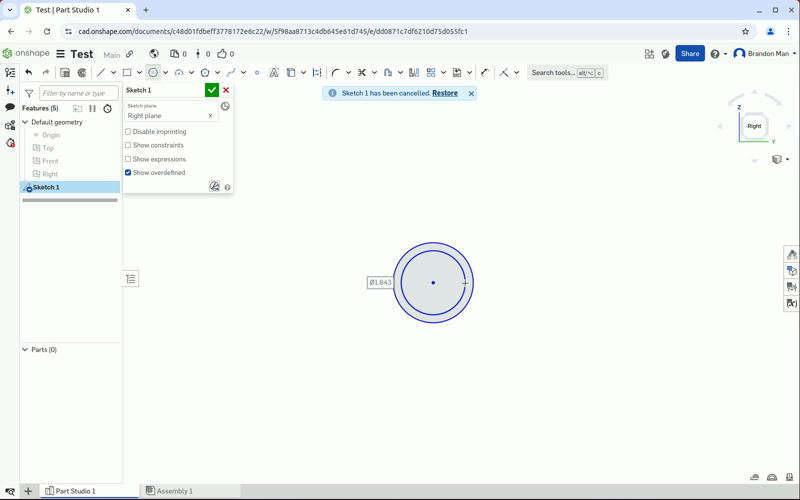
scroll(-6)
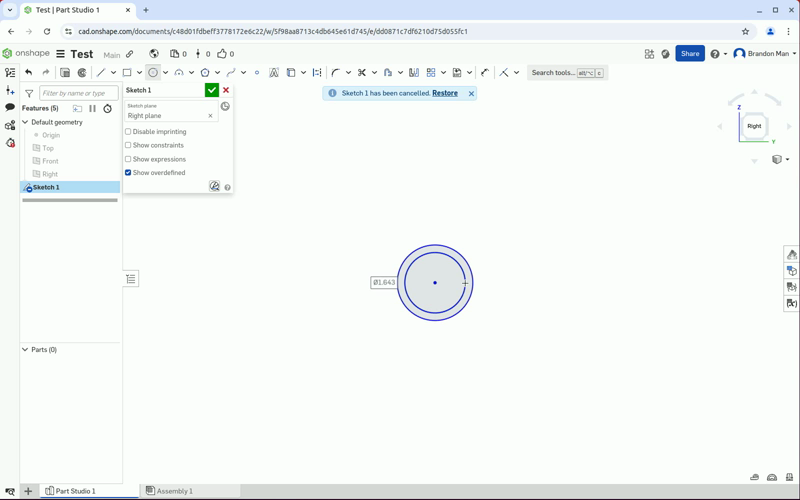
scroll(-6)
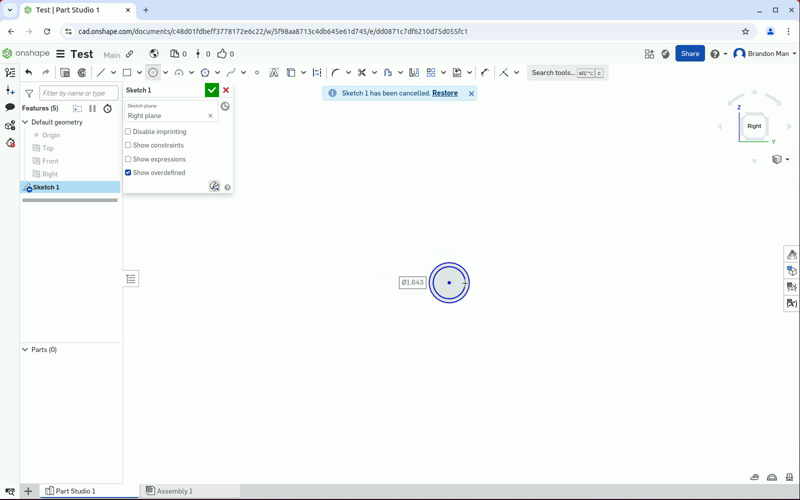
scroll(-6)
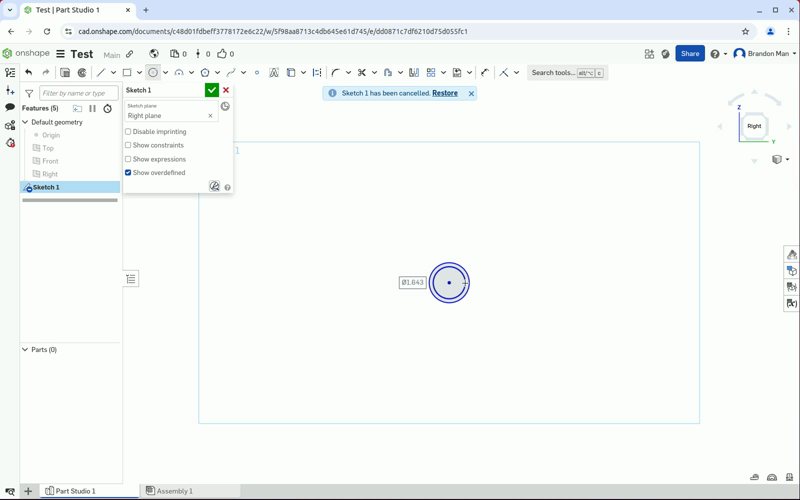
scroll(-6)
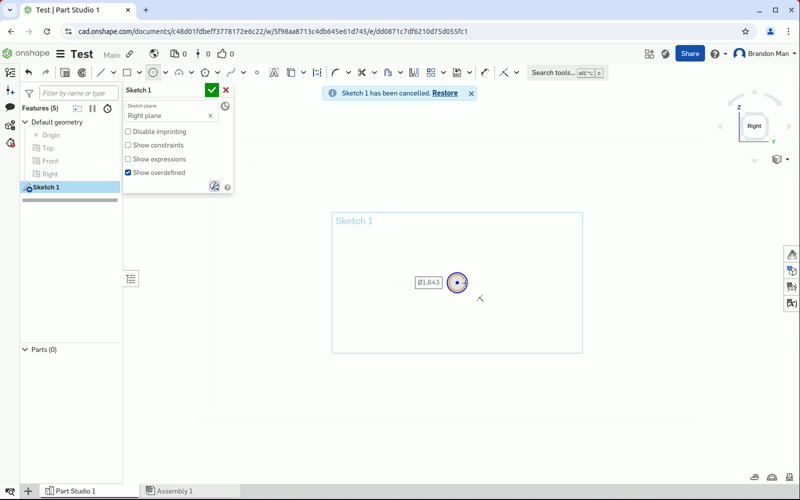
scroll(-6)
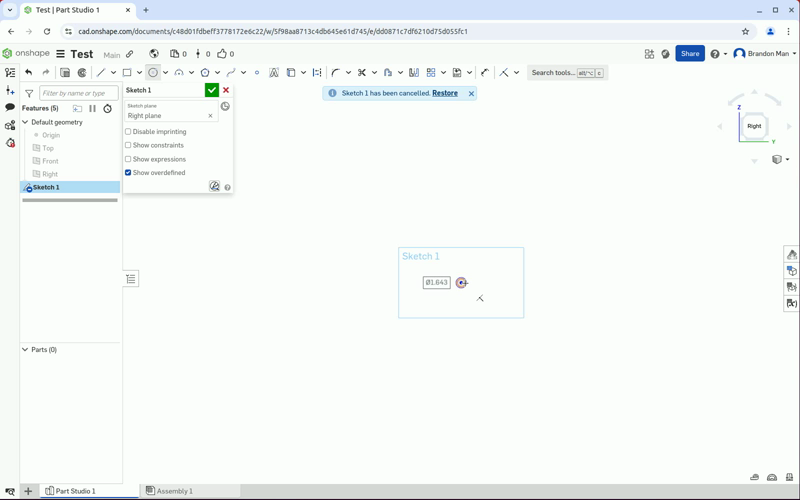
key(esc)
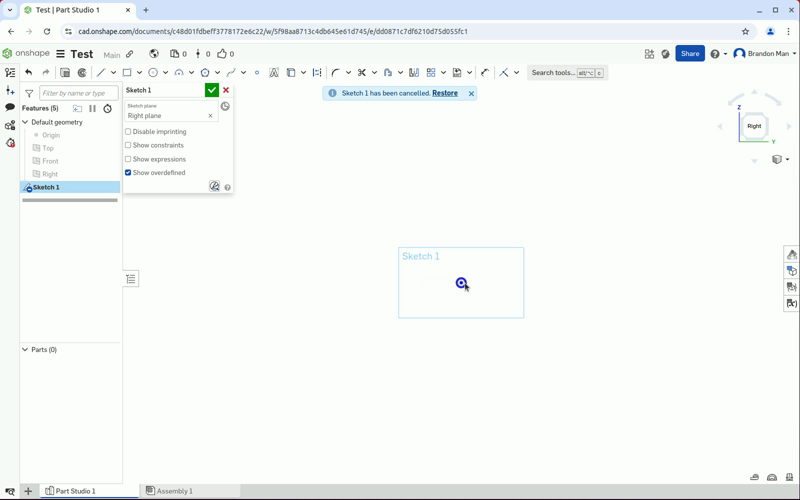
mouse_move(461, 287)
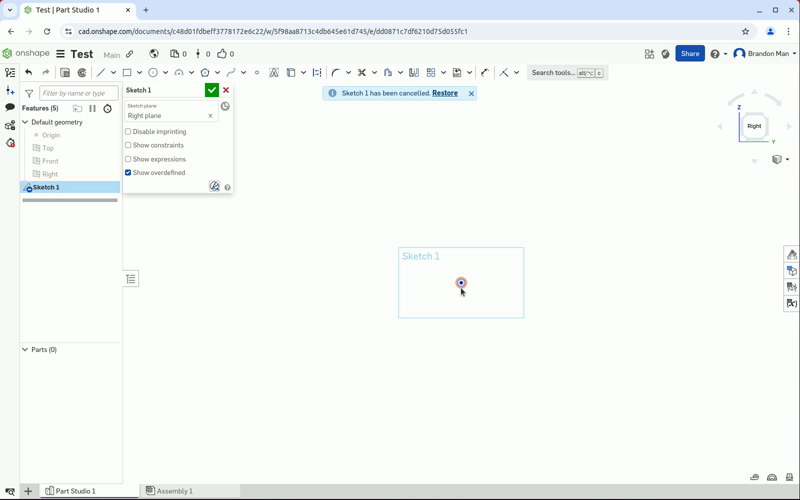
scroll(6)
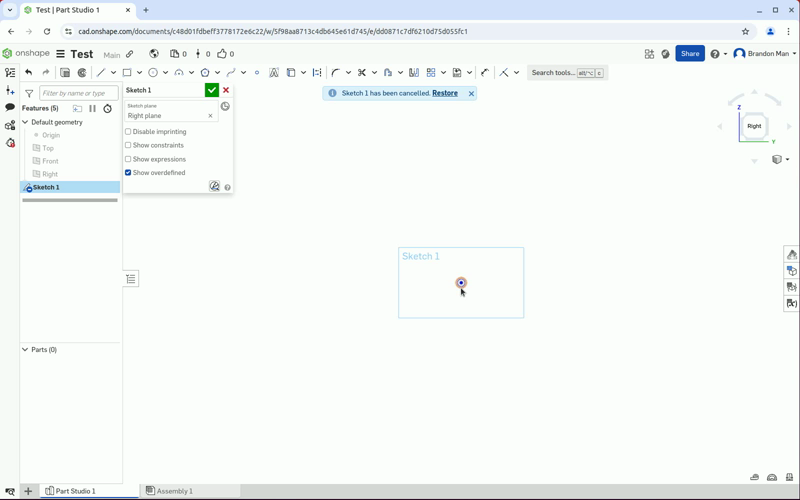
scroll(6)
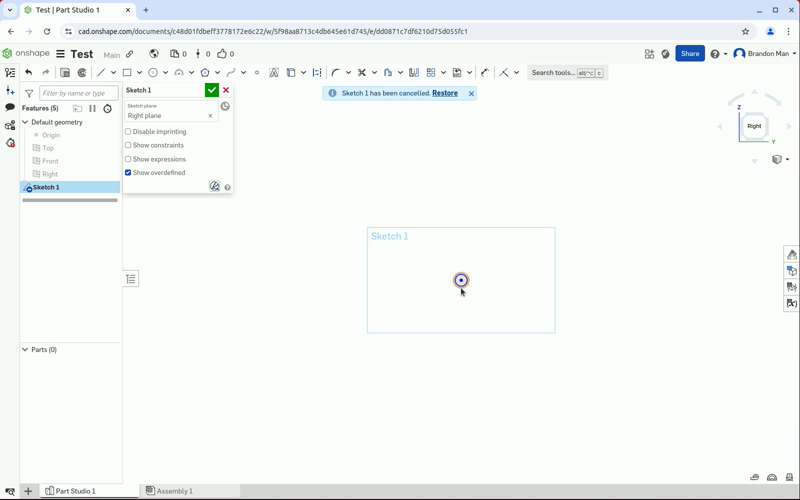
scroll(6)
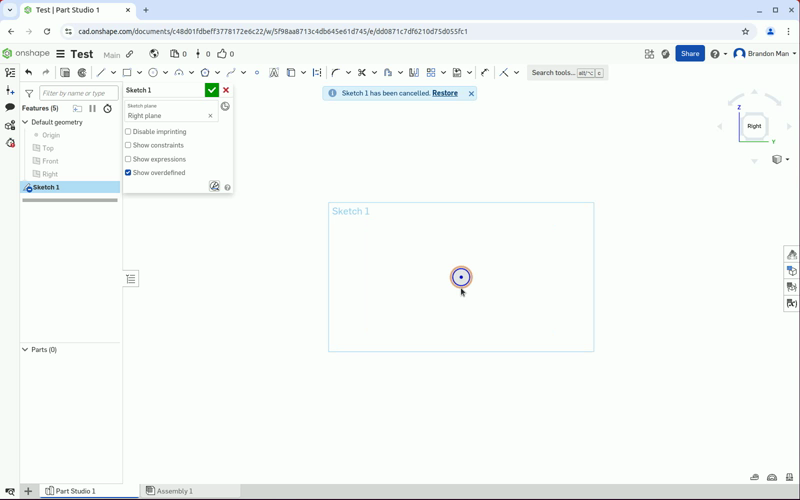
scroll(6)
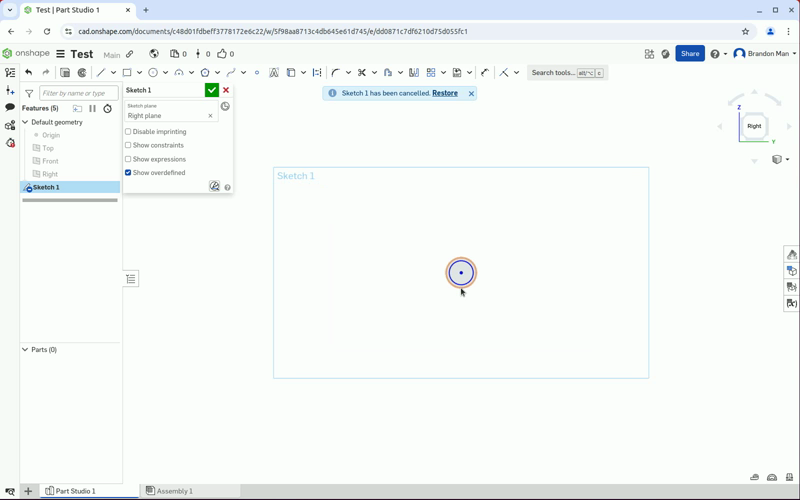
scroll(6)
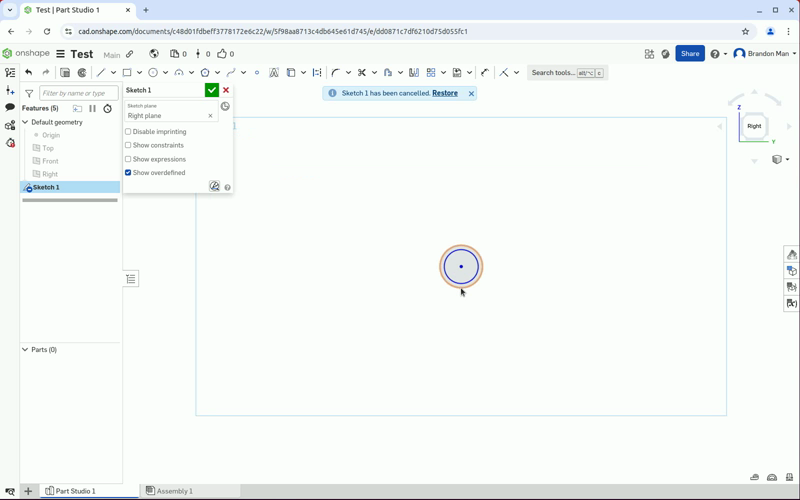
scroll(6)
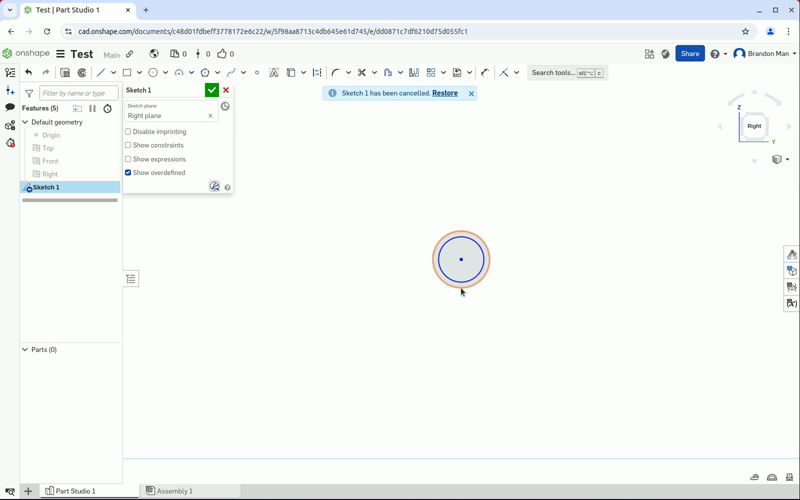
scroll(6)
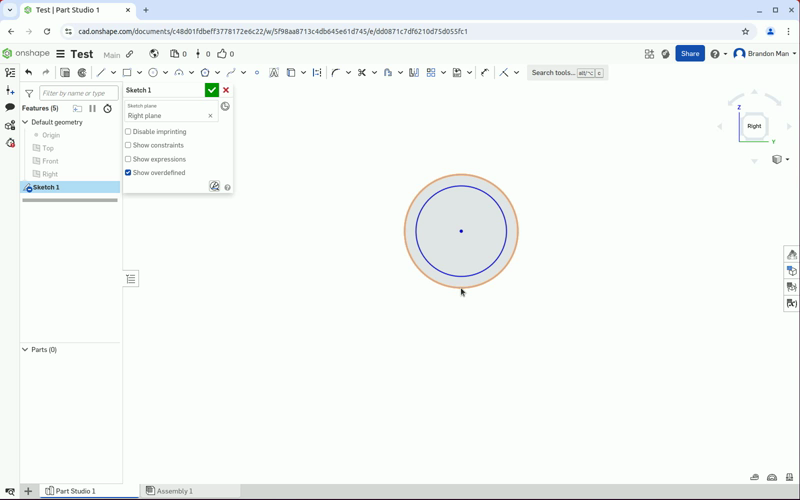
click(461, 287)
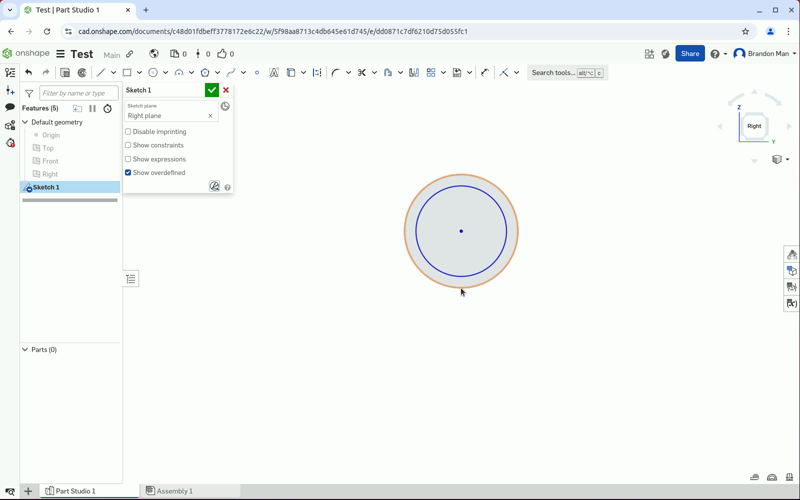
scroll(-6)
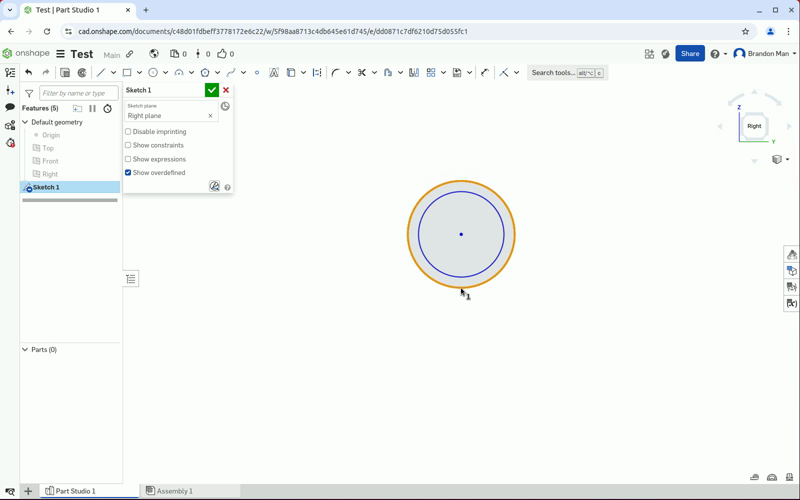
scroll(-6)
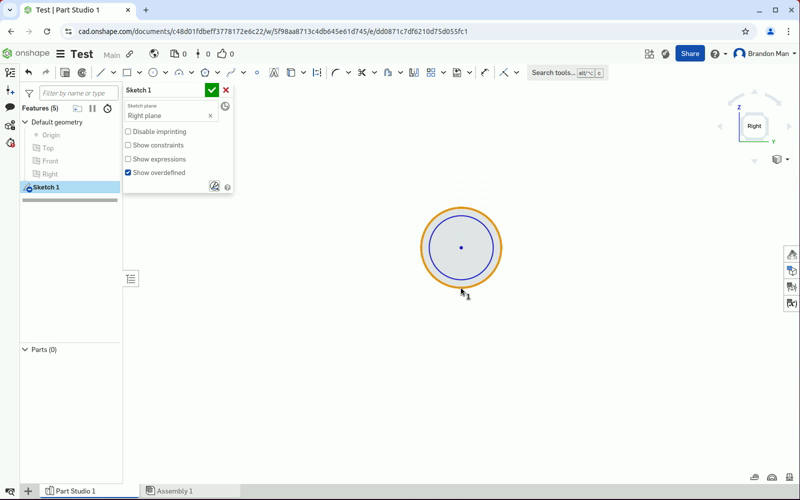
scroll(-6)
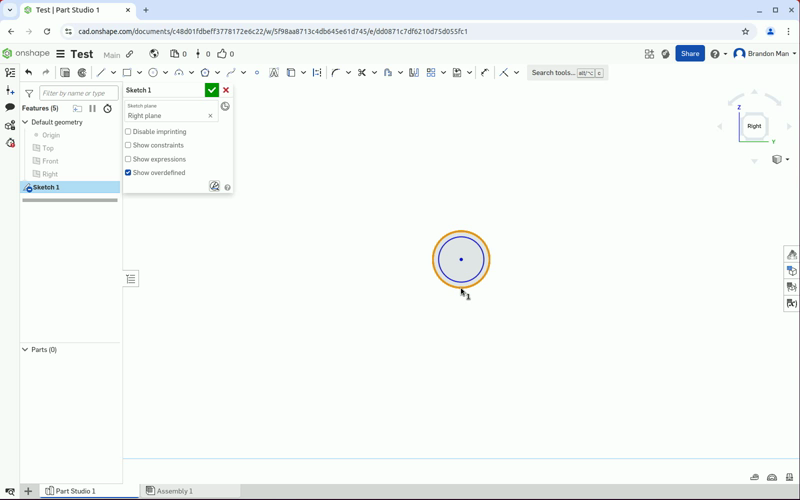
scroll(-6)
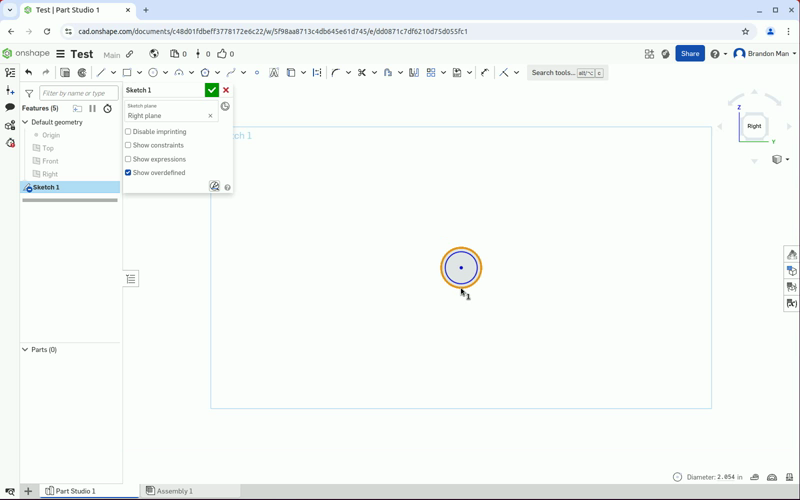
scroll(-6)
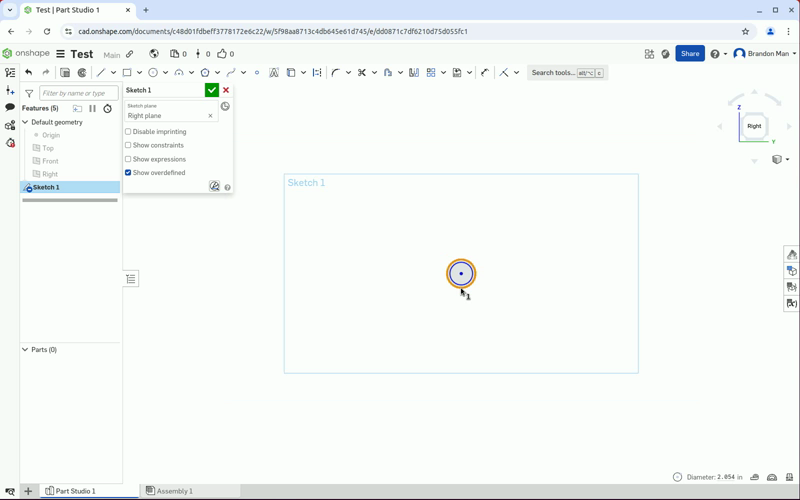
scroll(-6)
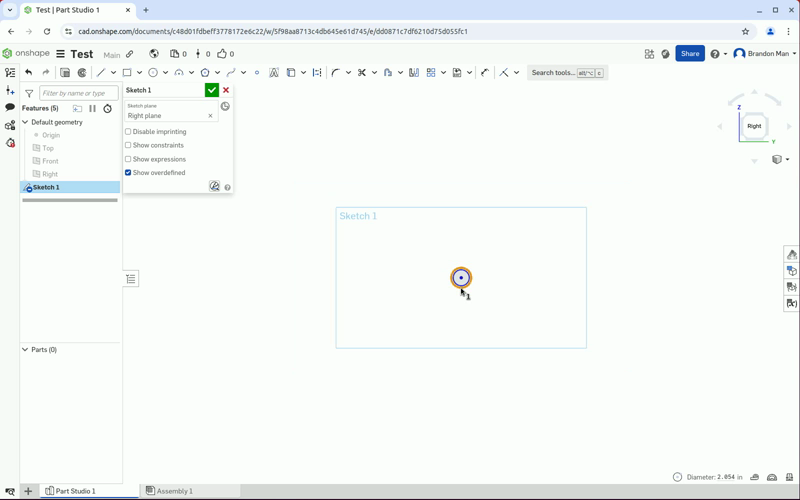
scroll(-6)
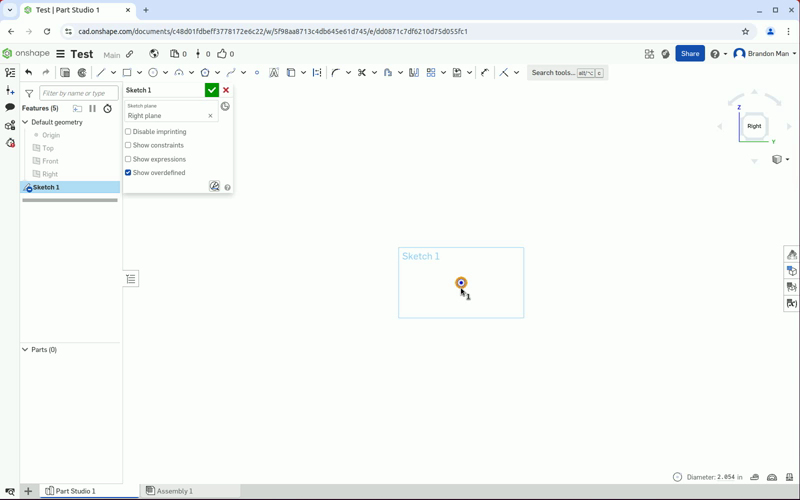
mouse_move(73, 352)
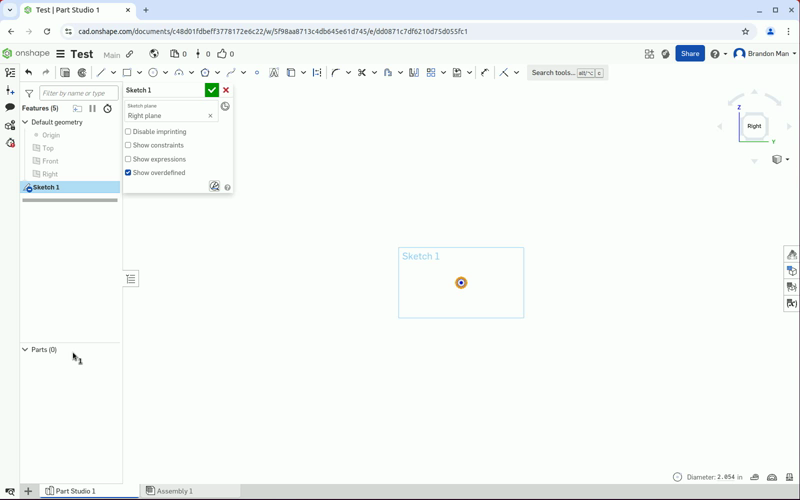
key(shift+y)
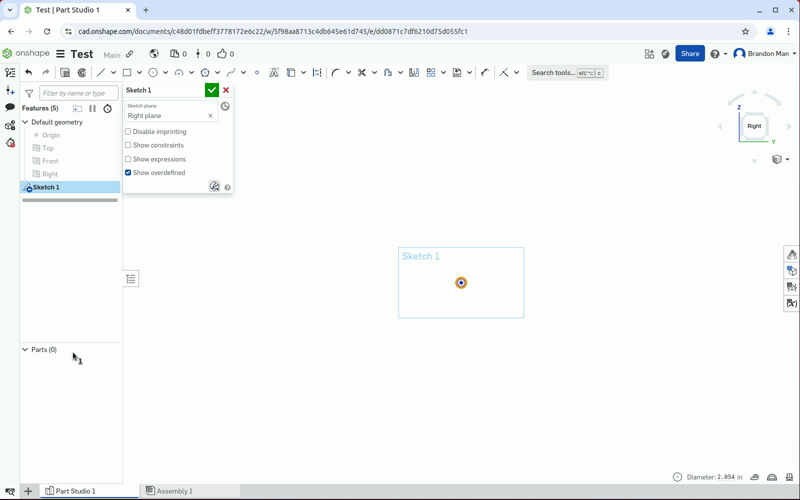
key(shift+e)
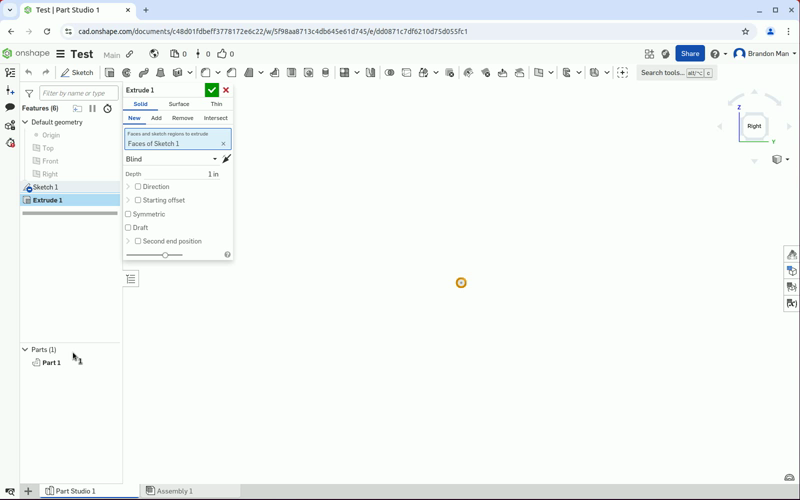
mouse_move(143, 106)
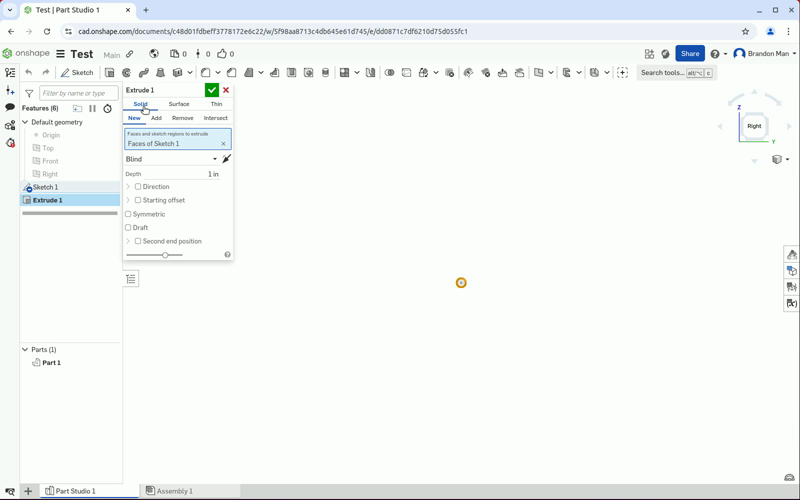
click(143, 106)
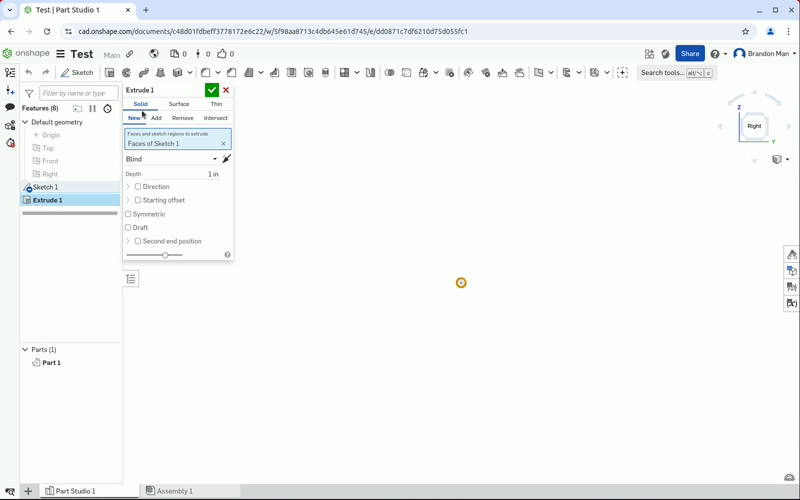
mouse_move(137, 120)
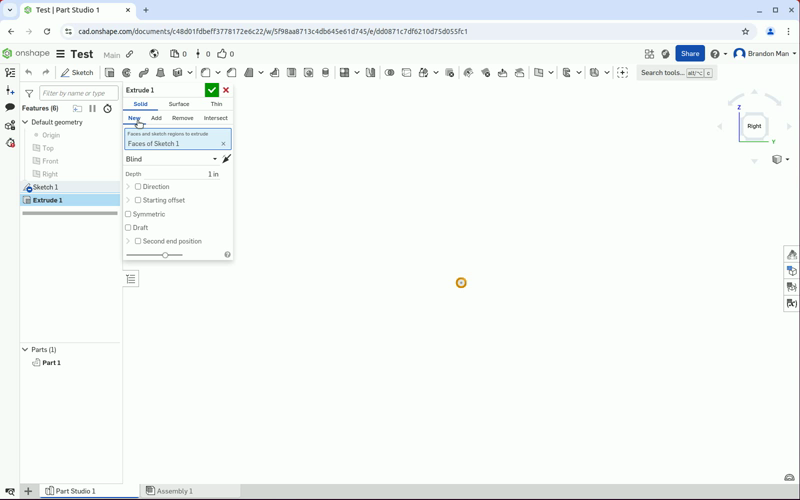
click(137, 120)
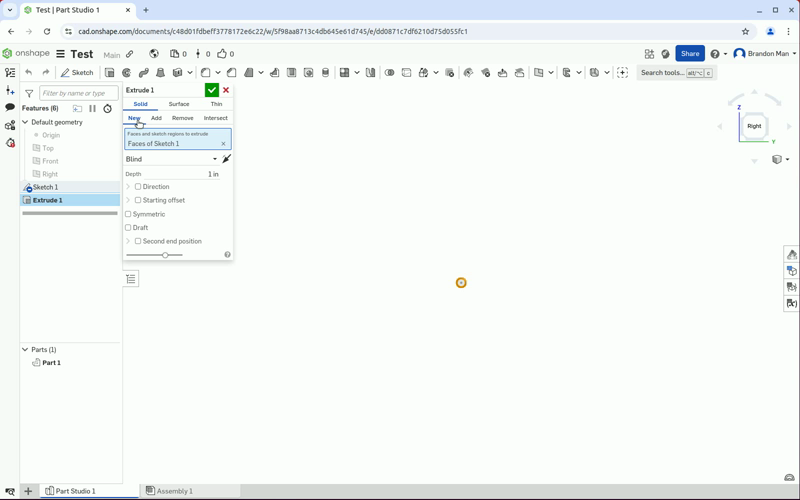
key(tab, 4)
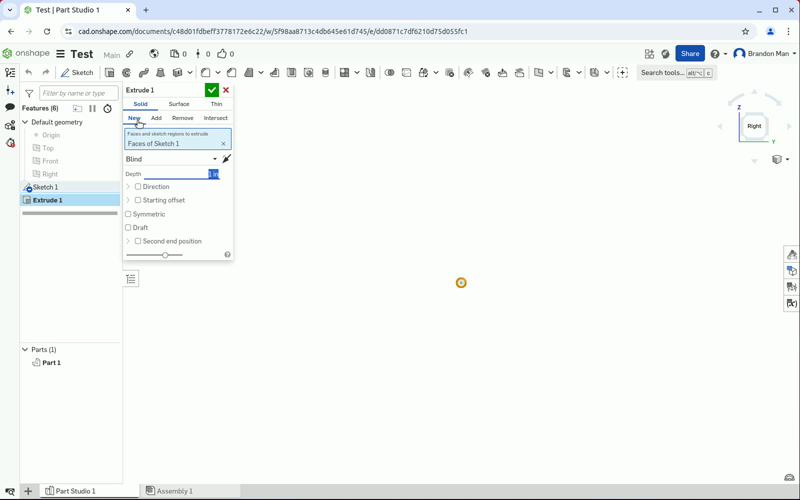
text(46.216)
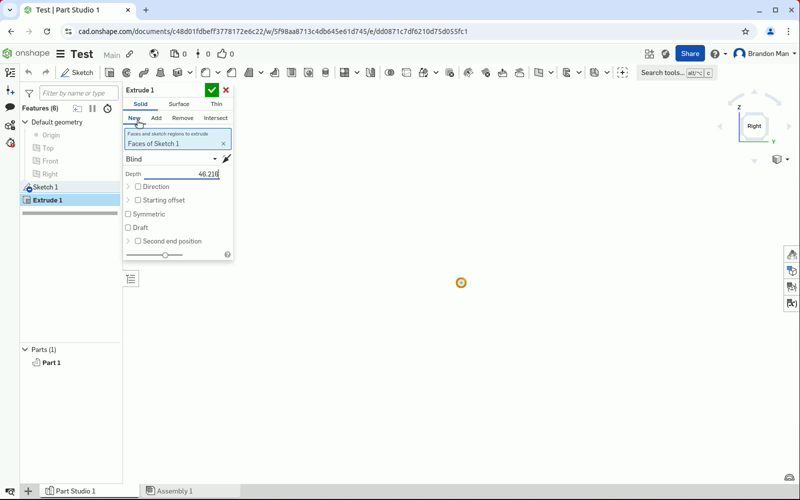
key(tab, 3)
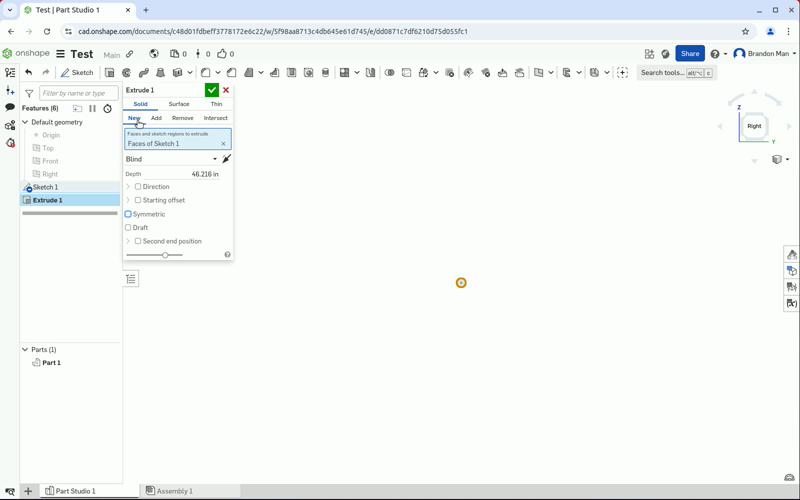
key(space)
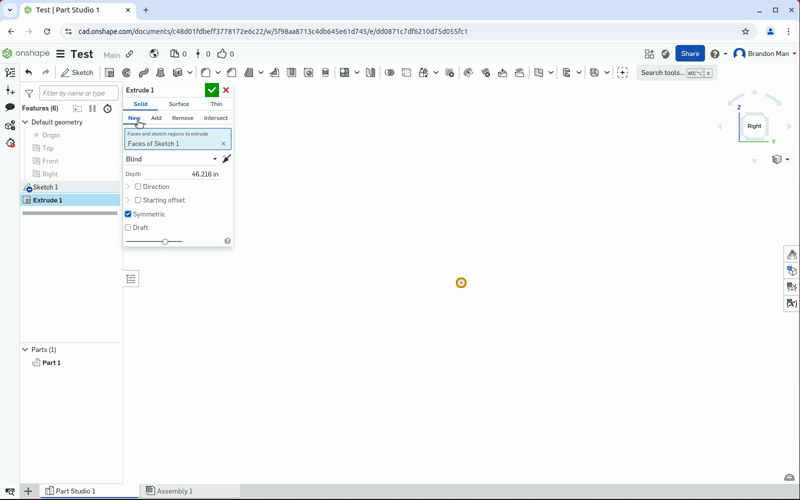
key(enter)
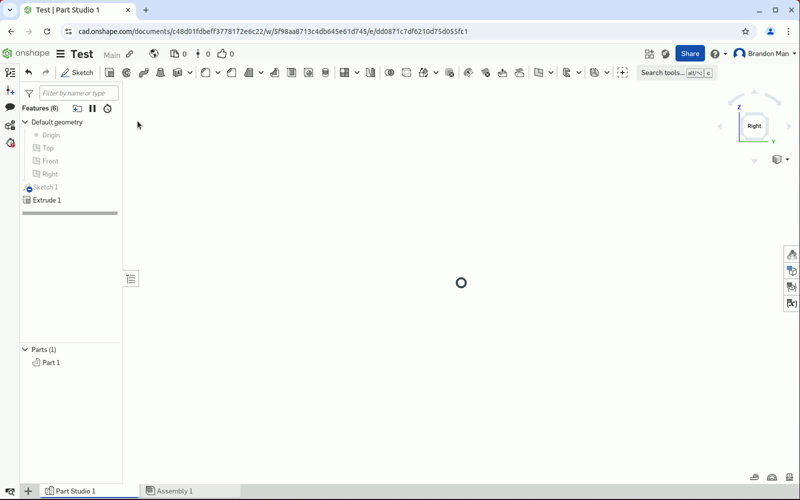
key(shift+h)
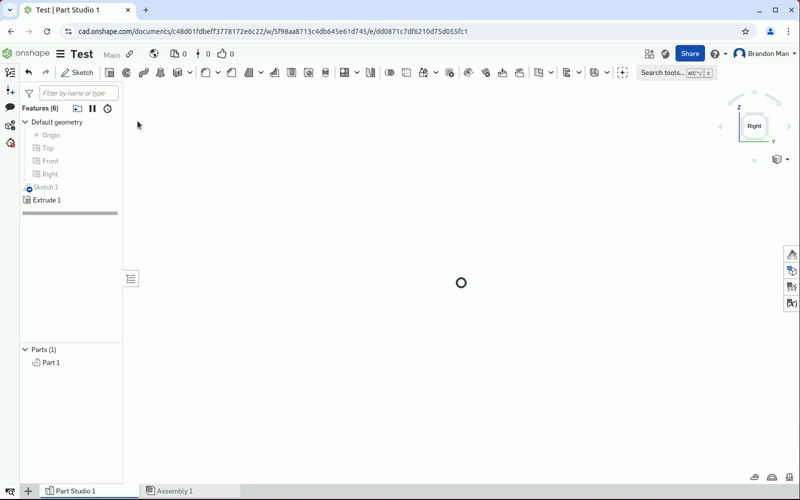
key(shift+h)
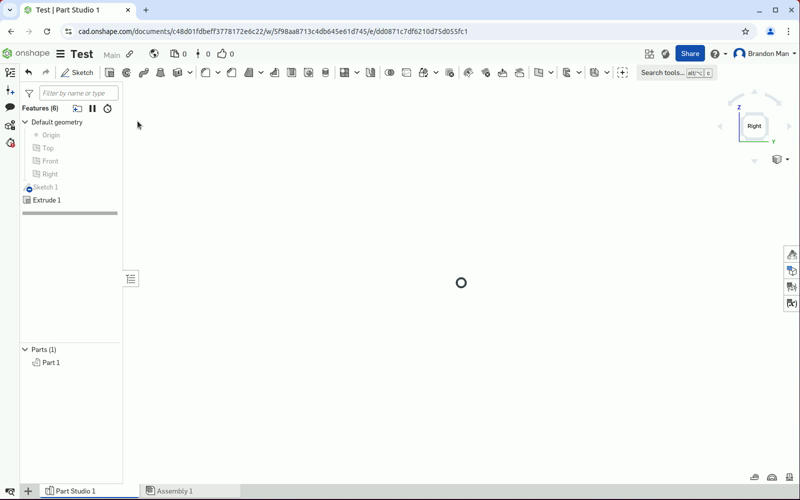
mouse_move(73, 189)
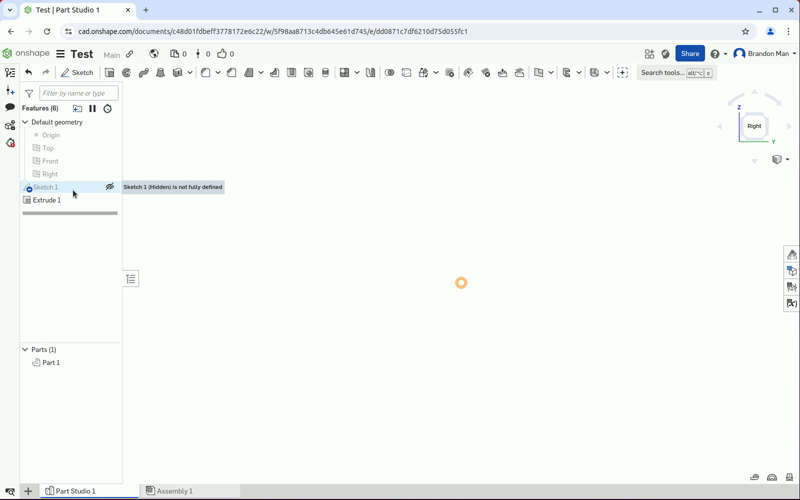
click(73, 189)
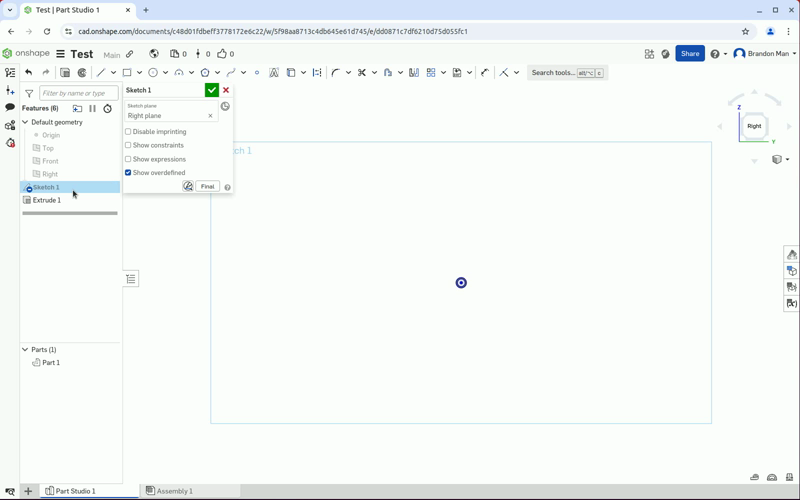
mouse_move(229, 92)
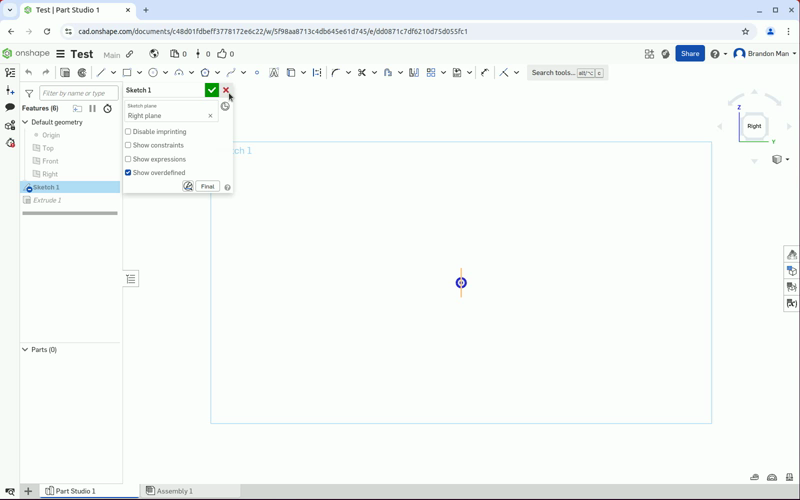
click(229, 92)
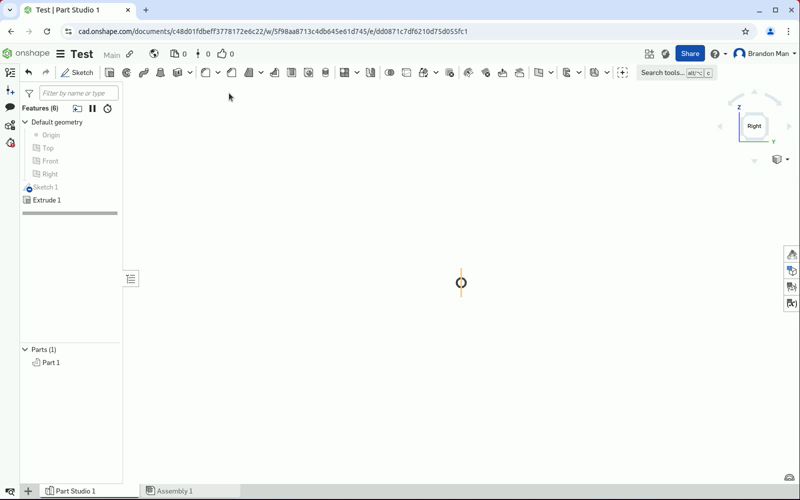
mouse_move(541, 75)
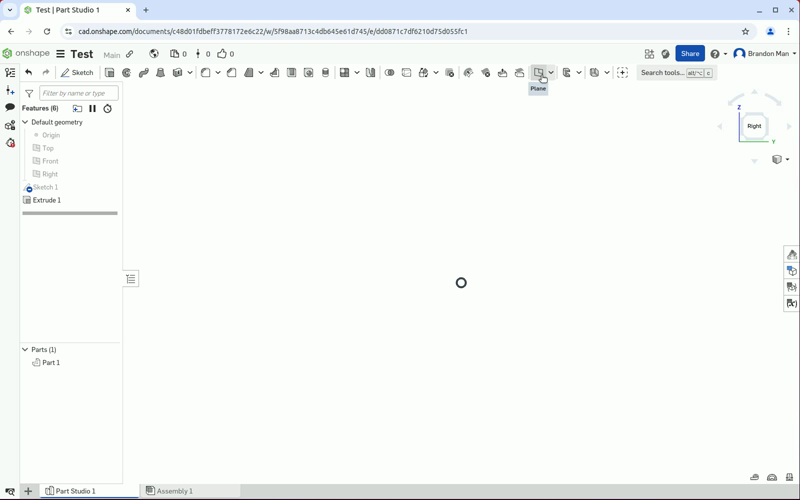
click(541, 75)
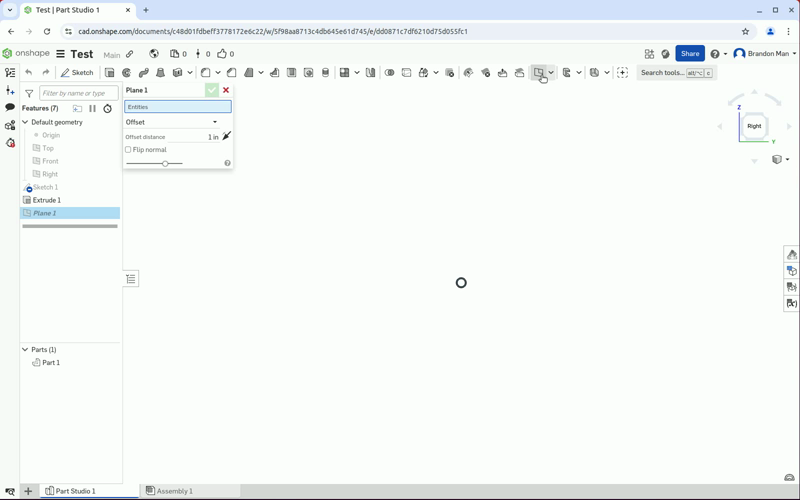
mouse_move(73, 176)
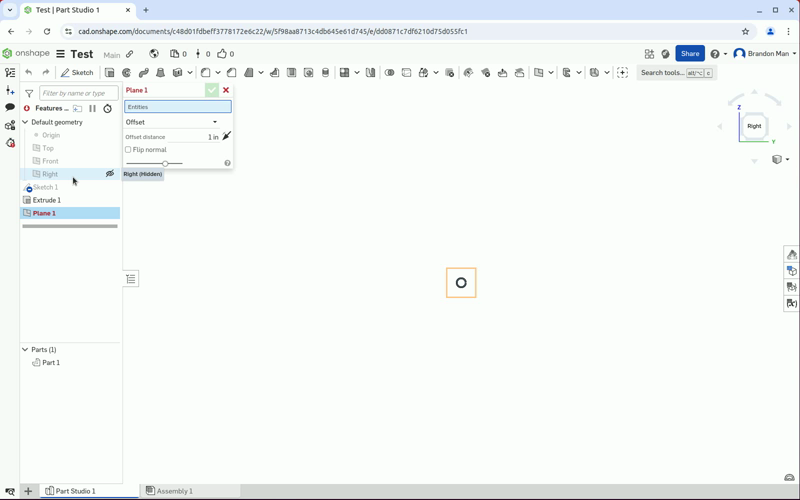
click(73, 176)
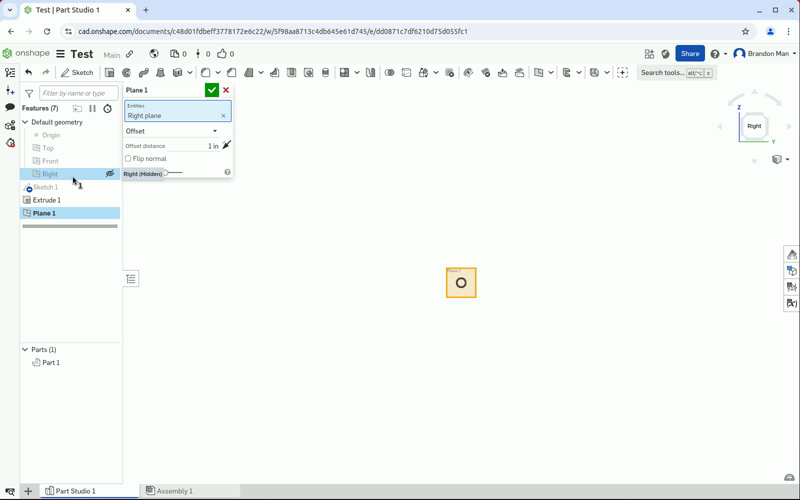
key(tab, 2)
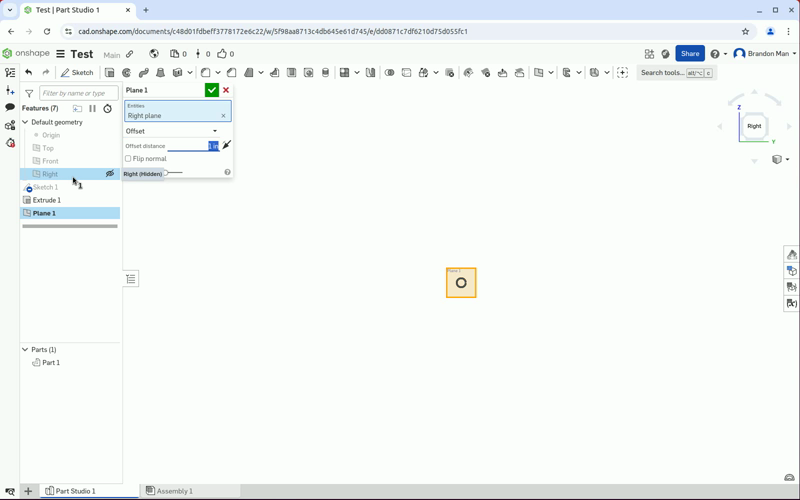
text(23.108)
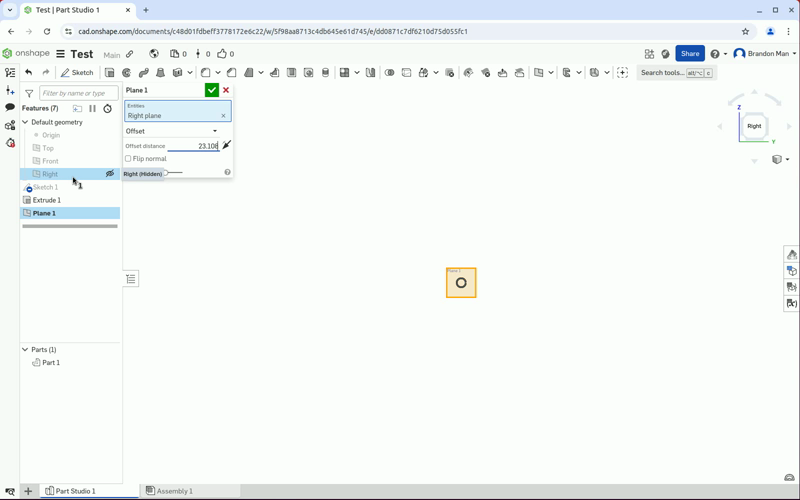
key(enter, 2)
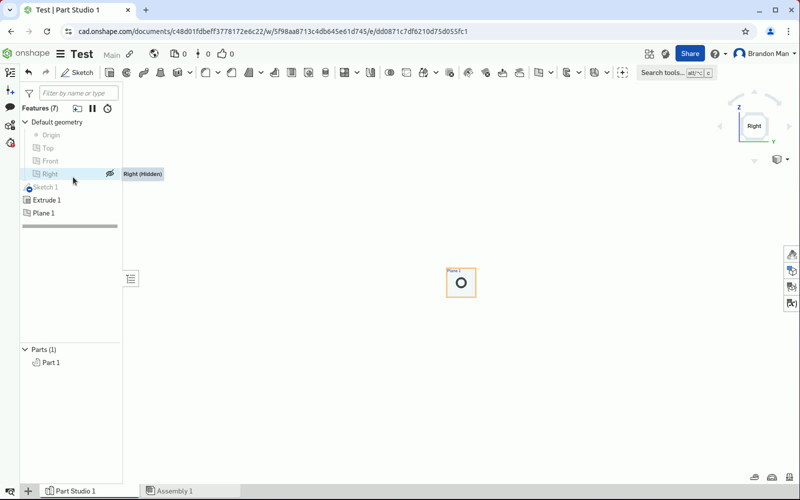
key(shift+s)
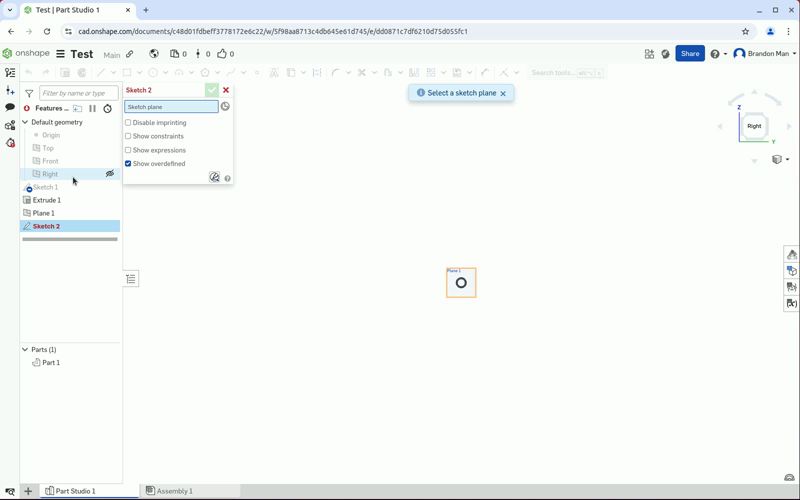
mouse_move(73, 215)
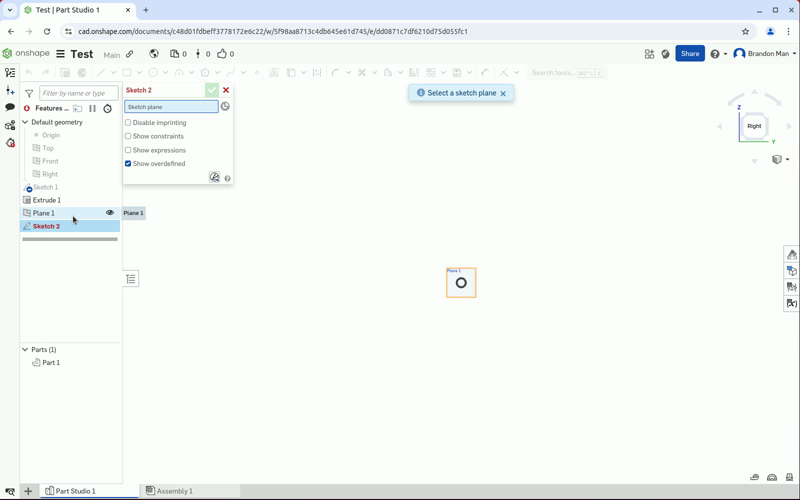
click(73, 215)
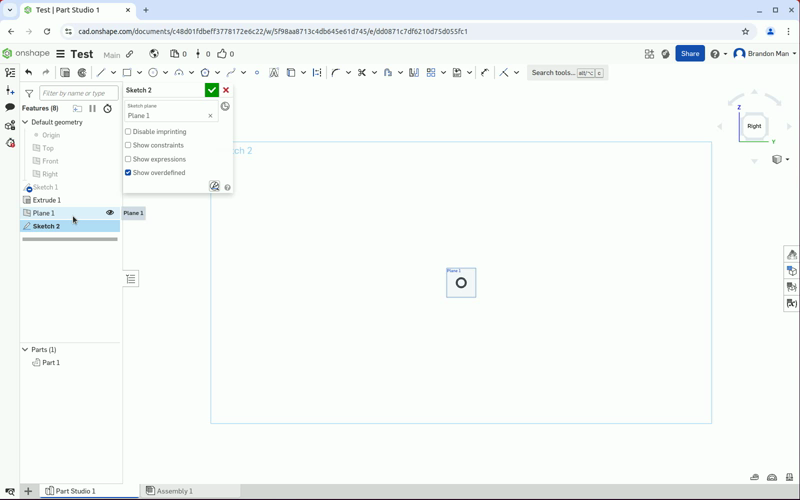
mouse_move(73, 352)
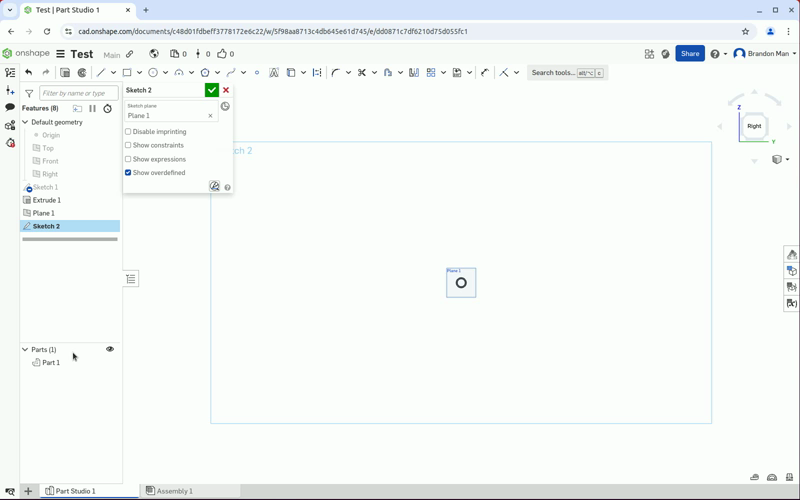
key(y)
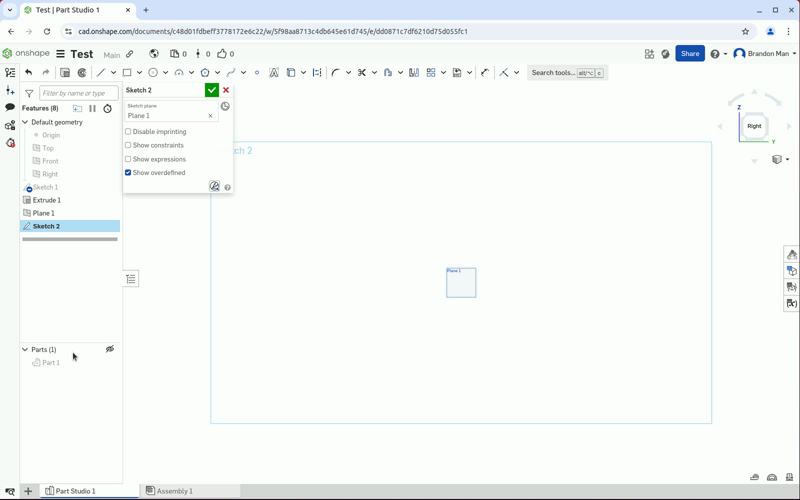
key(c)
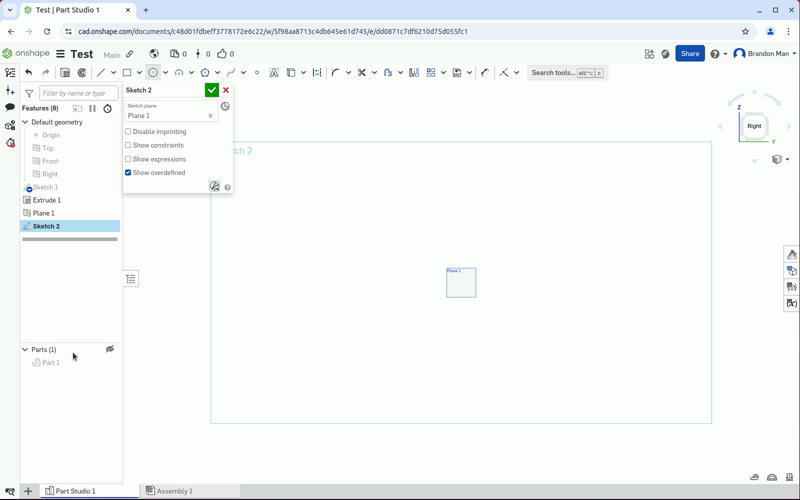
key_down(shift)
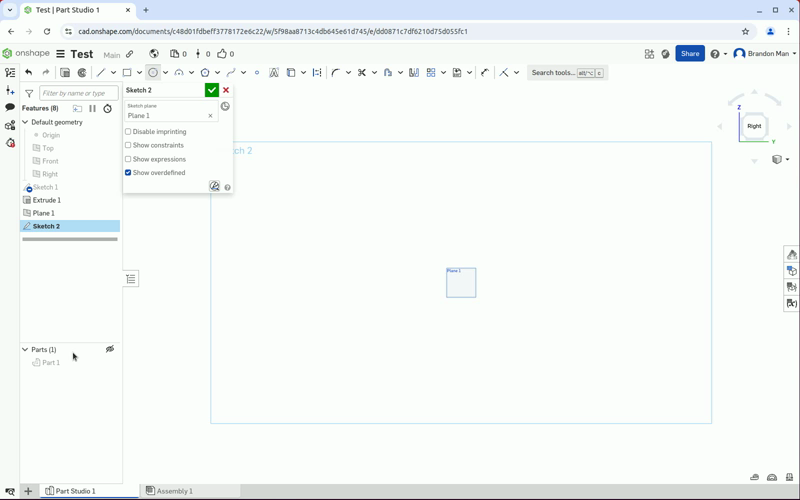
mouse_move(461, 282)
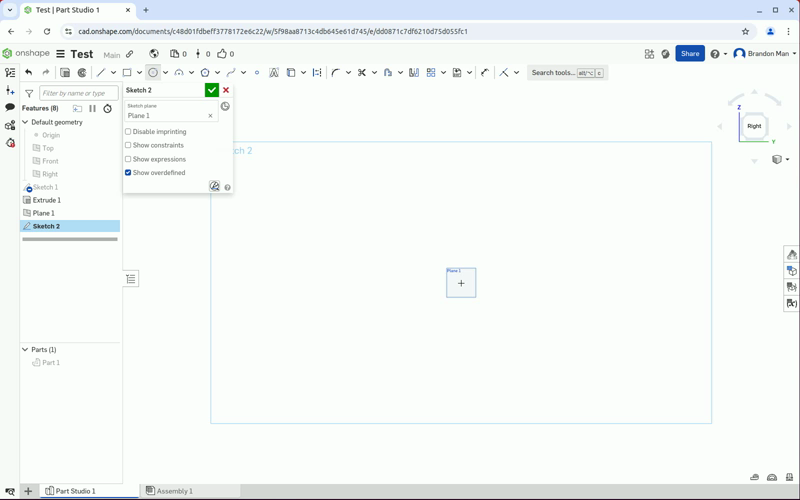
click(461, 282)
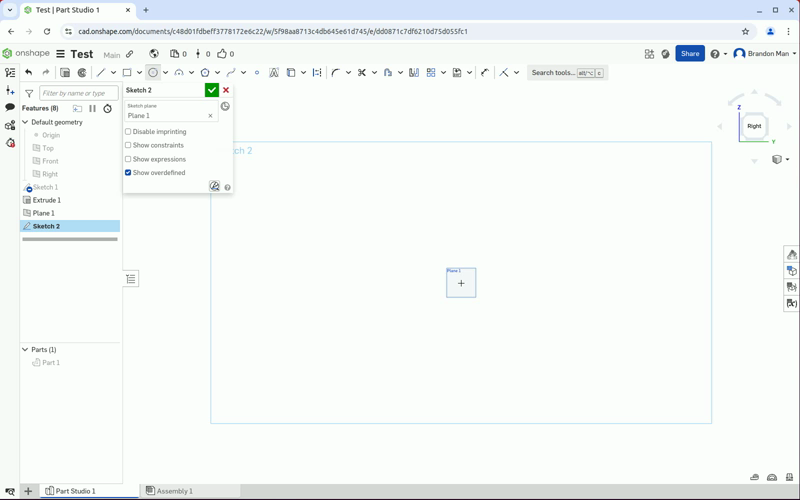
key_up(shift)
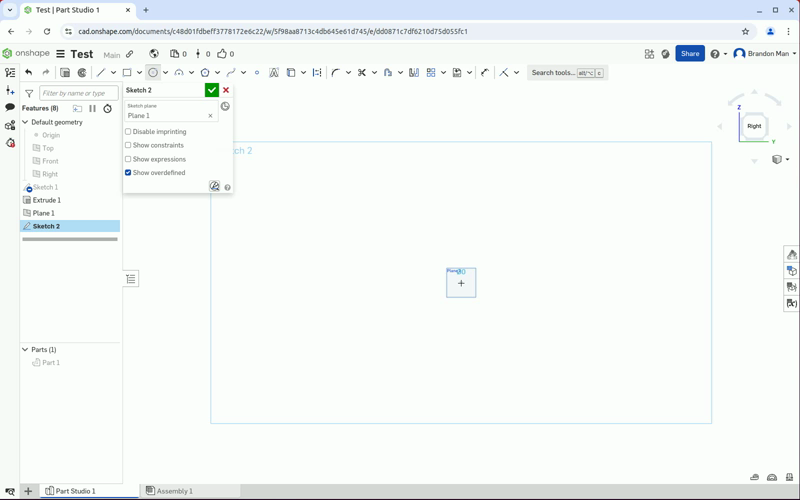
mouse_move(465, 282)
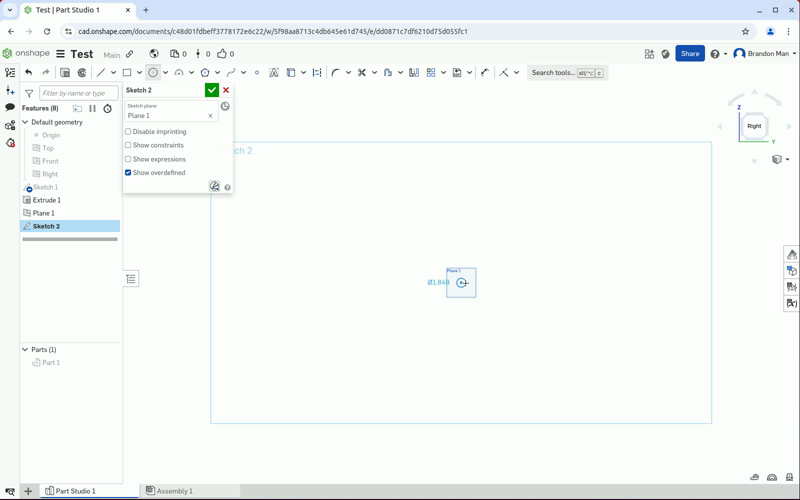
click(465, 282)
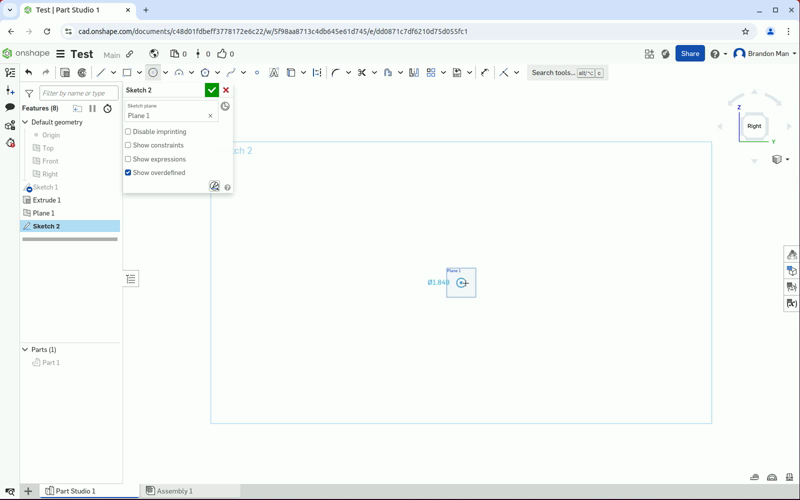
key(esc)
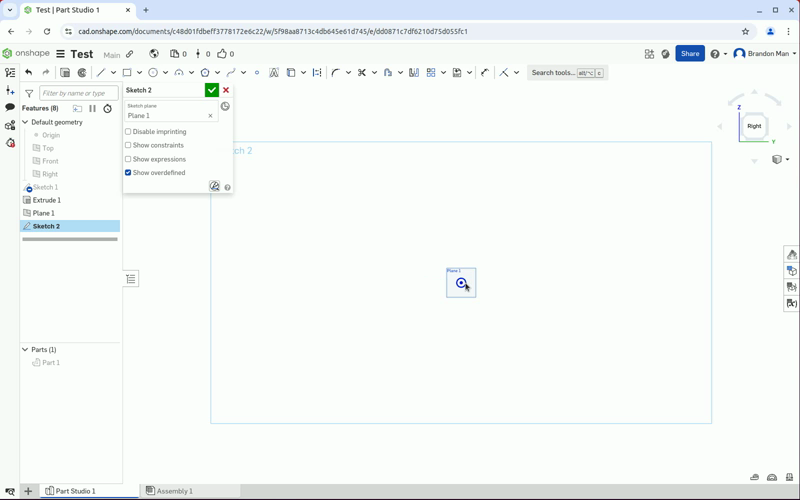
mouse_move(460, 279)
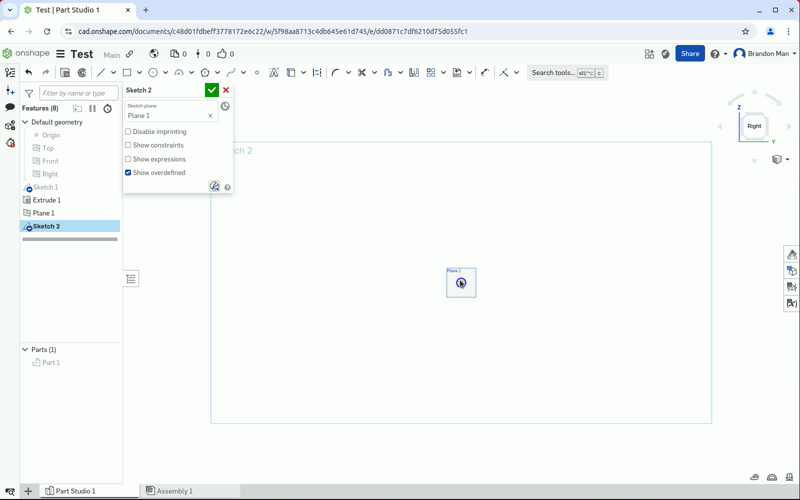
scroll(6)
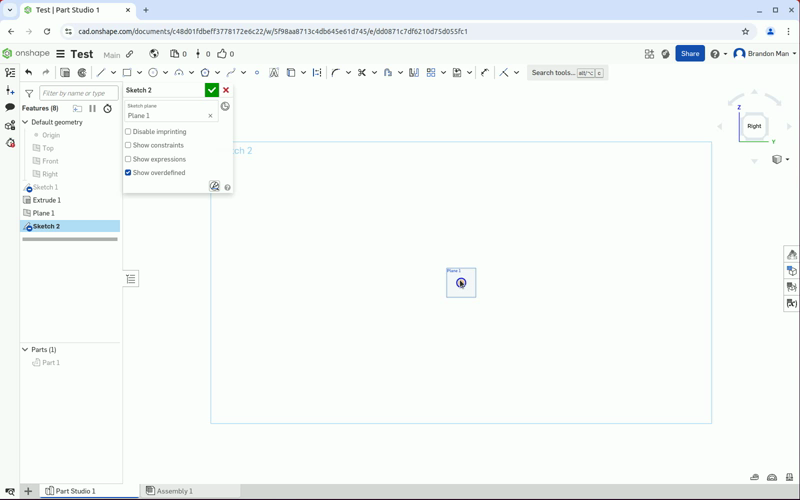
scroll(6)
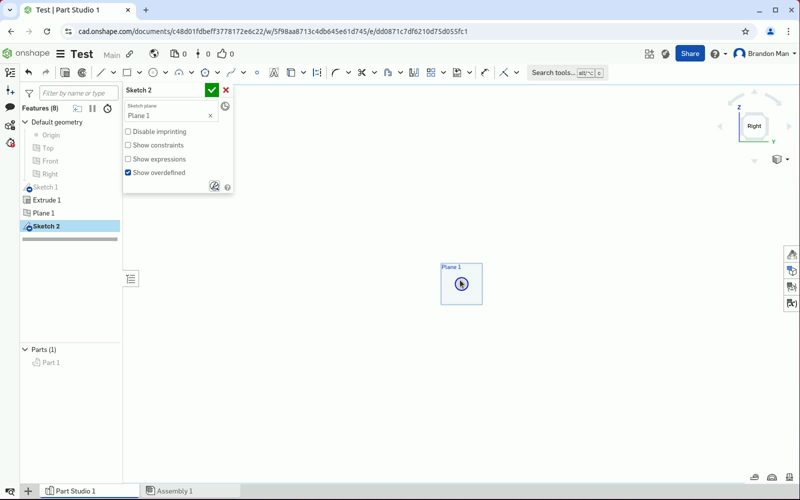
scroll(6)
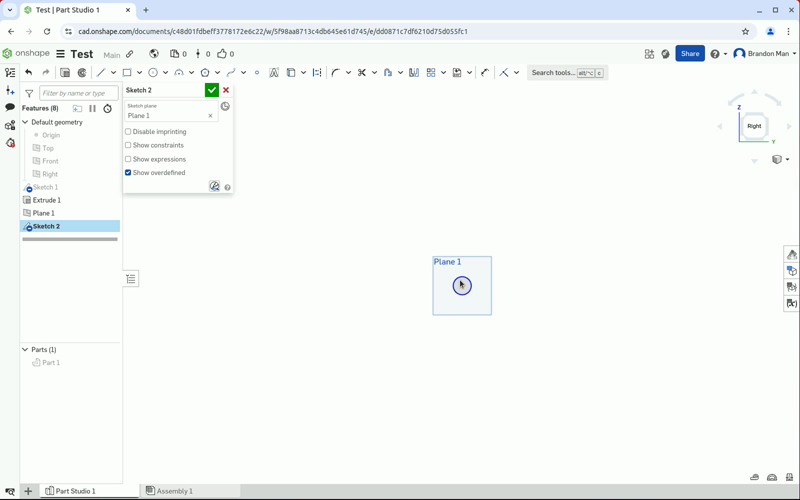
scroll(6)
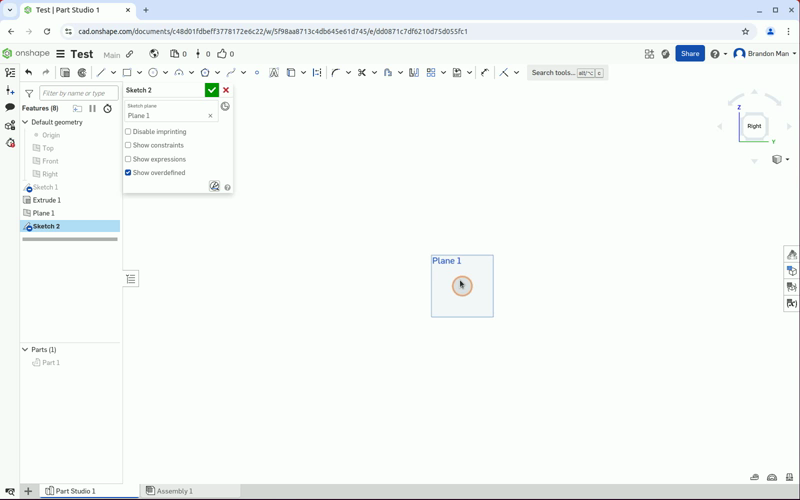
scroll(6)
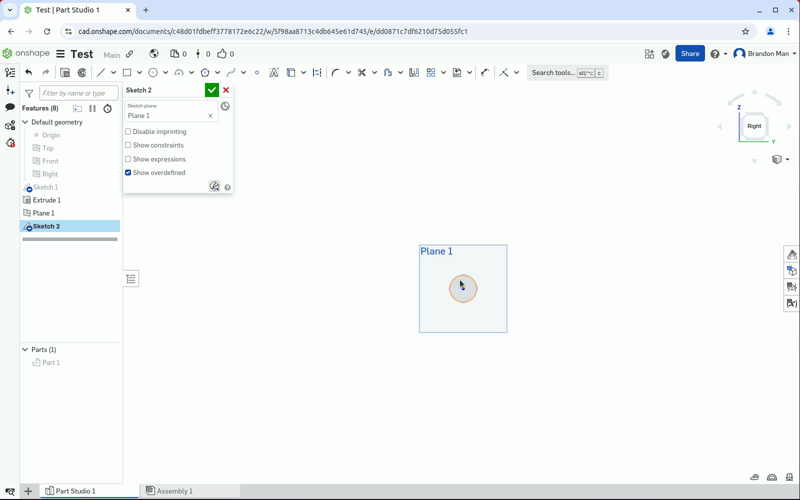
scroll(6)
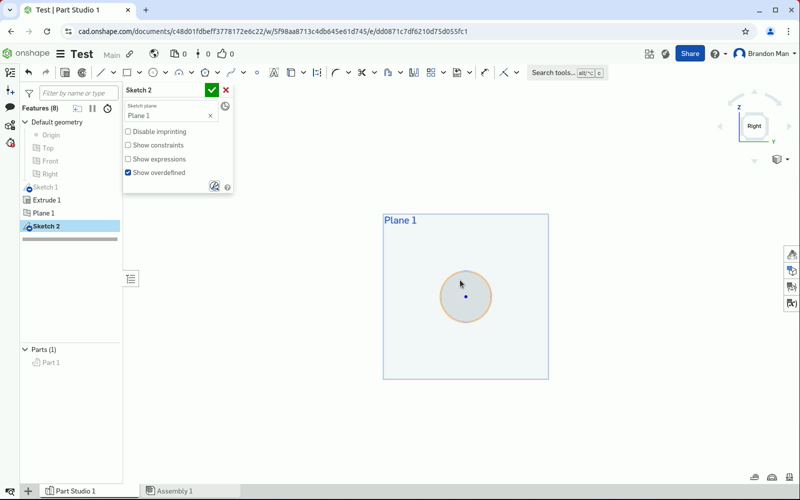
scroll(6)
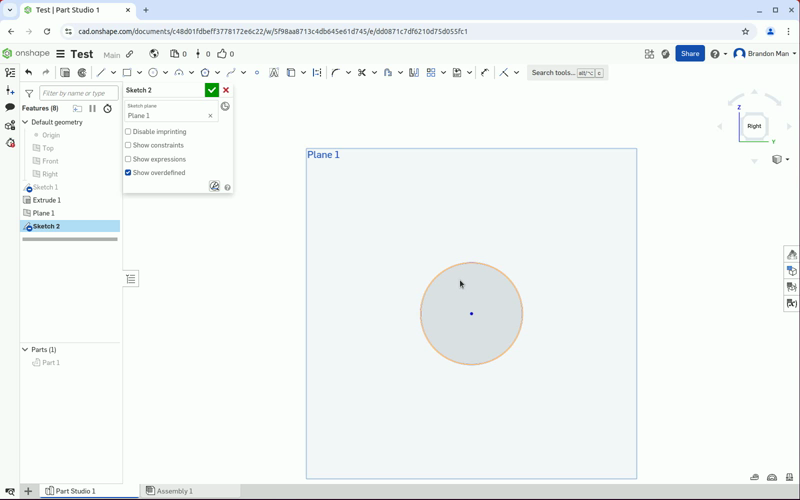
click(460, 279)
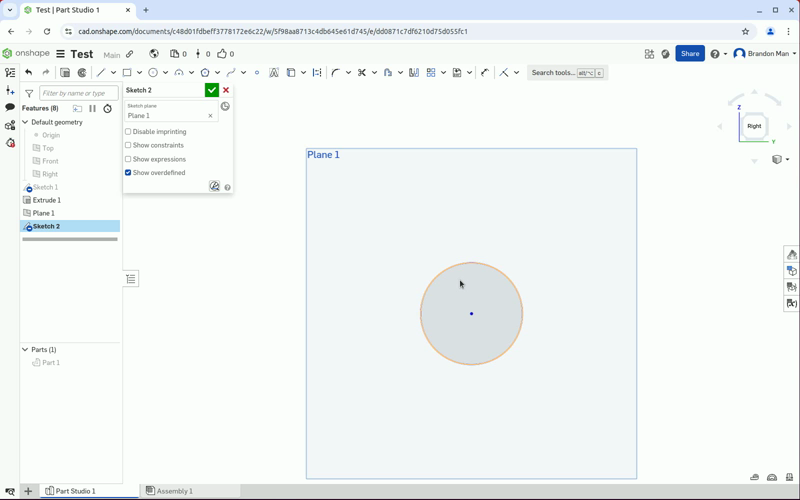
scroll(-6)
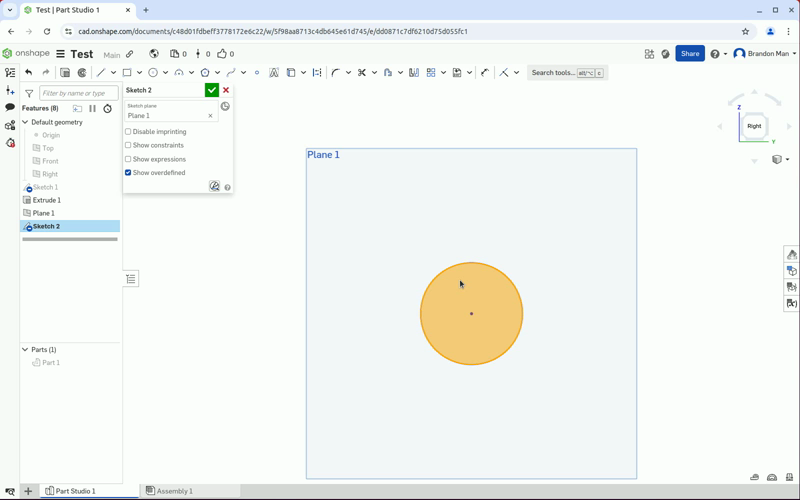
scroll(-6)
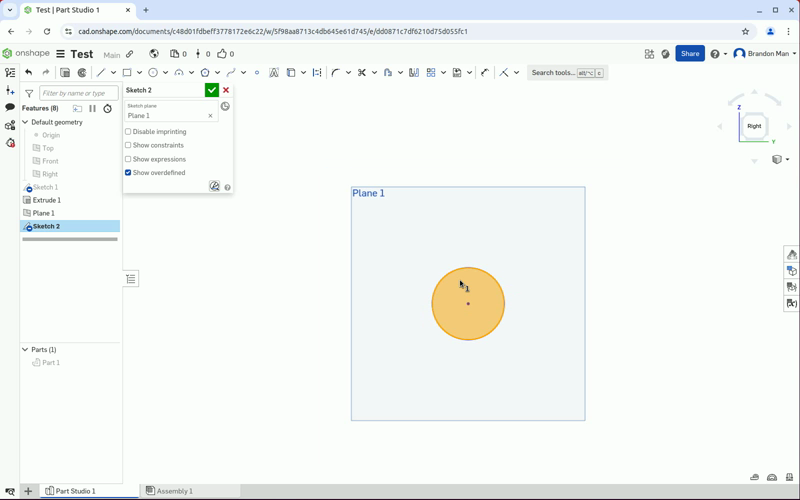
scroll(-6)
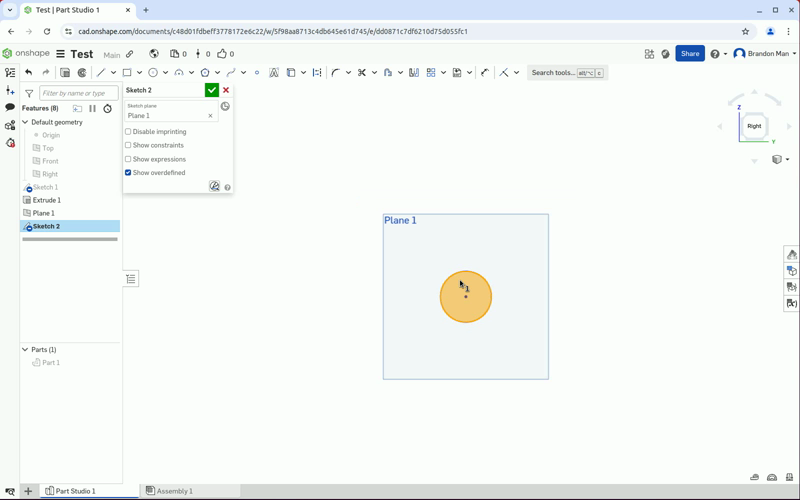
scroll(-6)
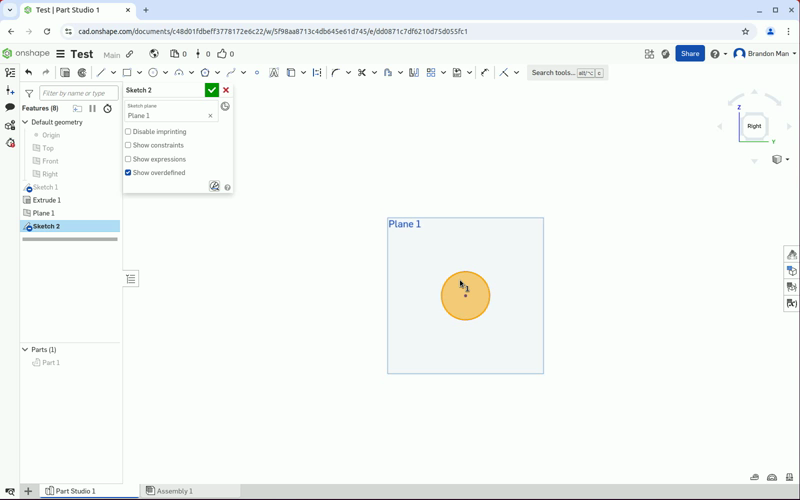
scroll(-6)
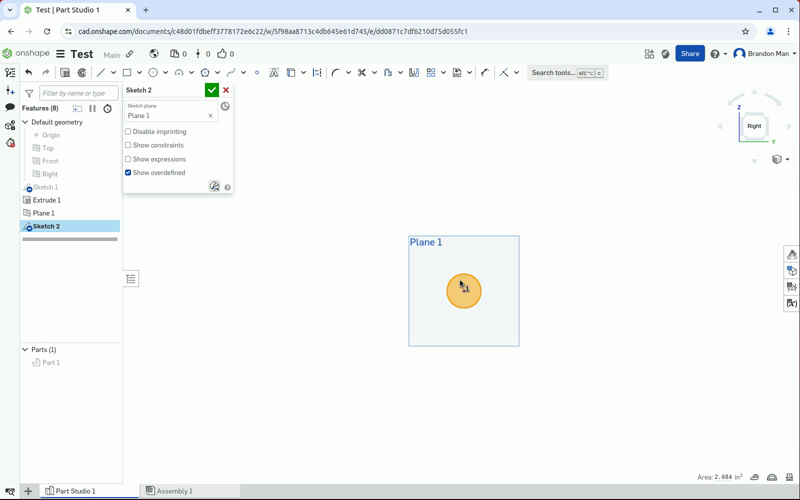
scroll(-6)
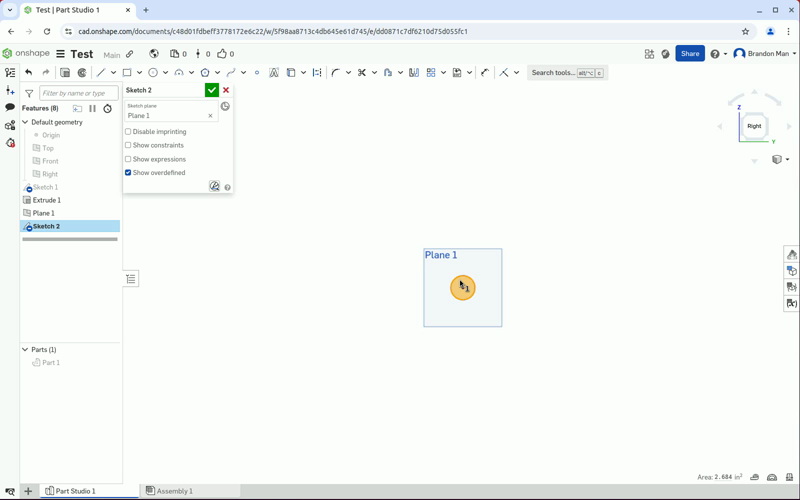
scroll(-6)
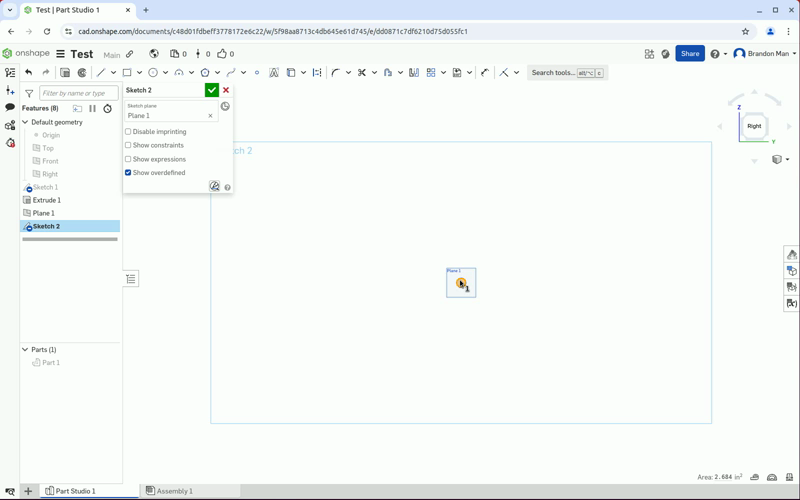
mouse_move(73, 352)
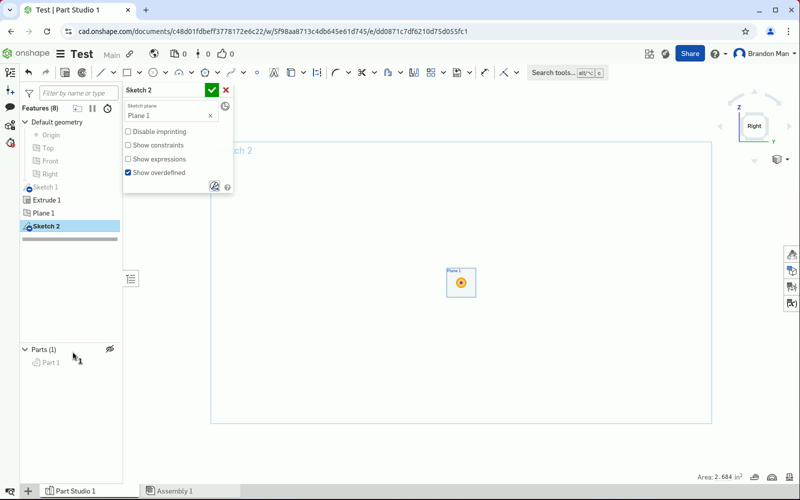
key(shift+y)
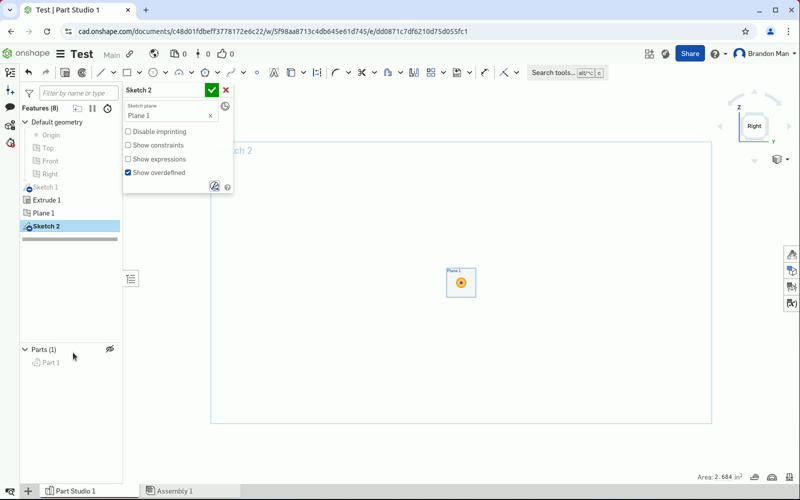
key(shift+e)
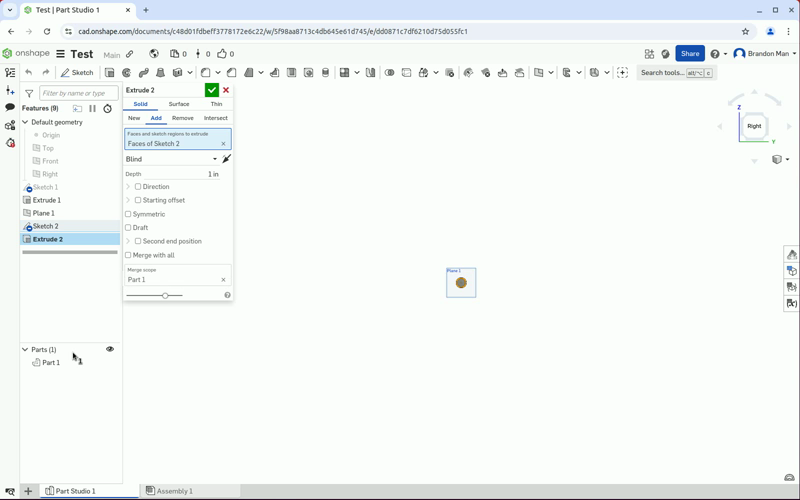
mouse_move(143, 106)
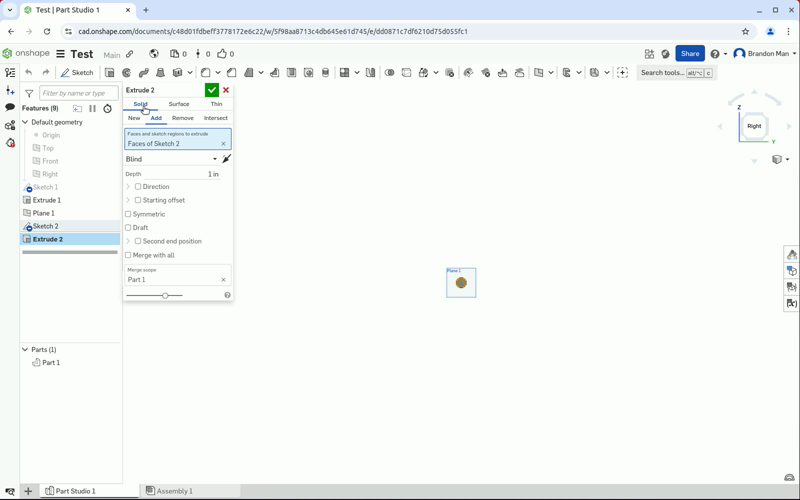
click(143, 106)
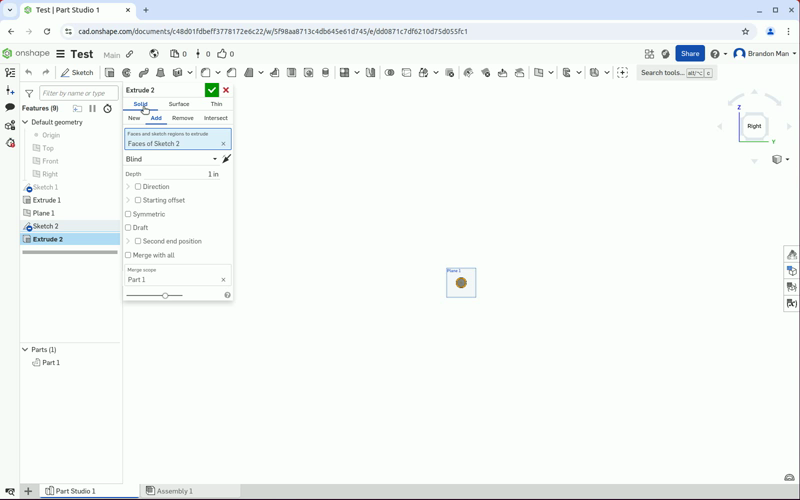
mouse_move(186, 120)
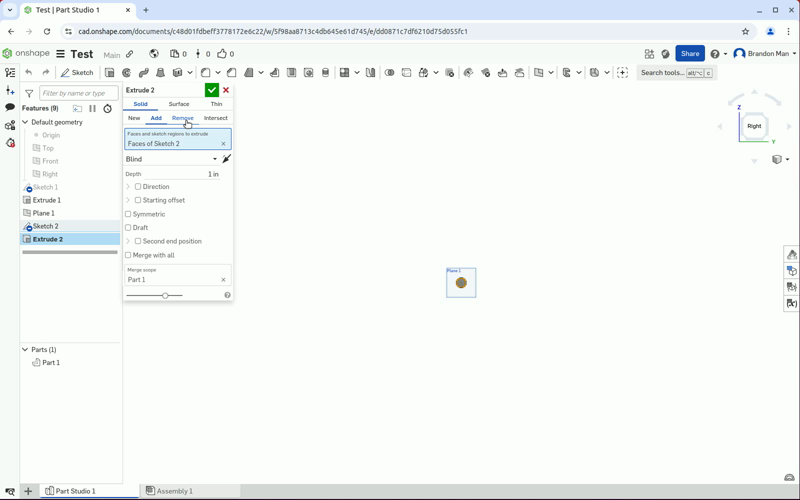
click(186, 120)
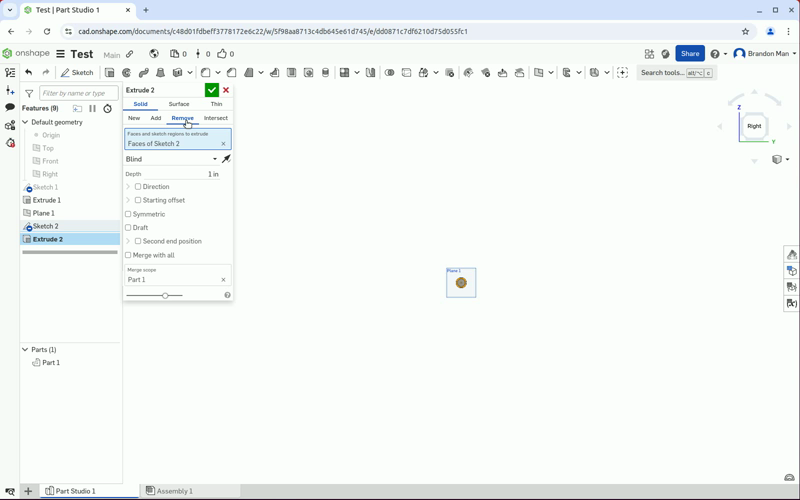
key(tab, 4)
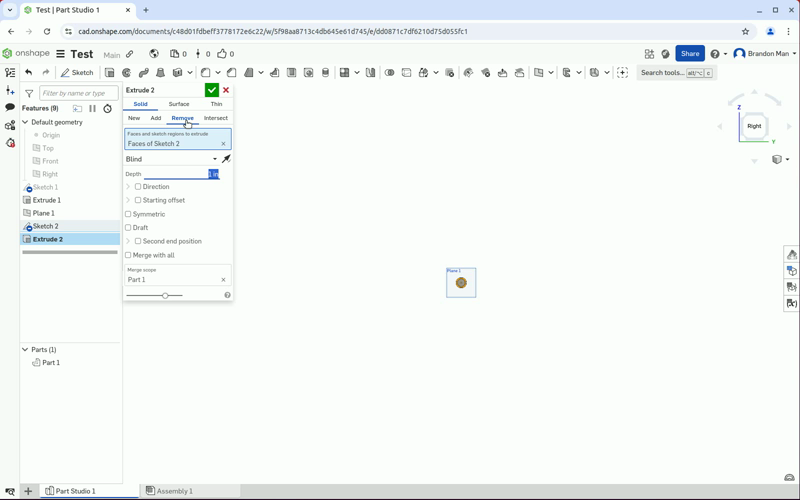
text(2.166)
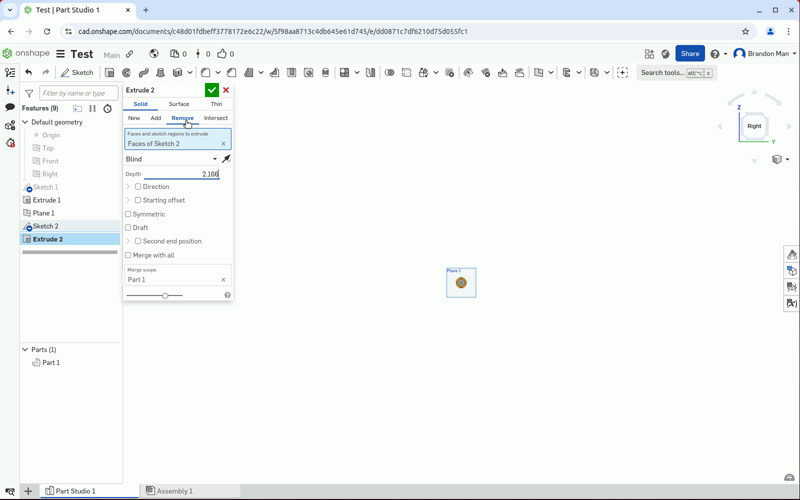
key(tab, 6)
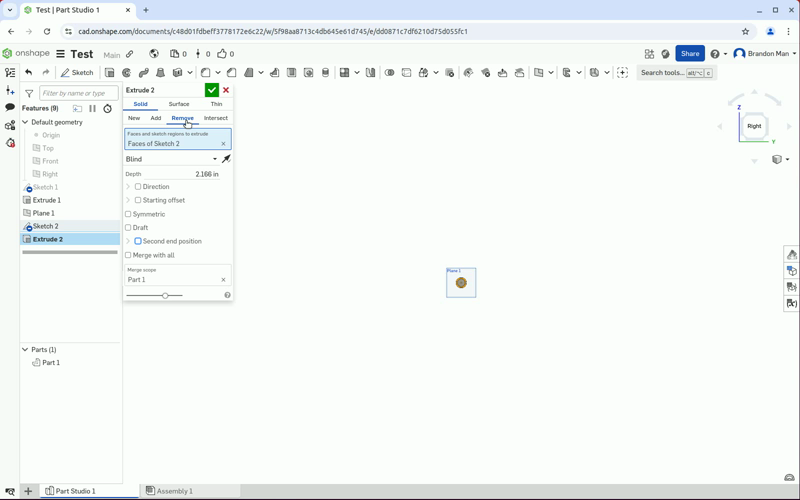
key(space)
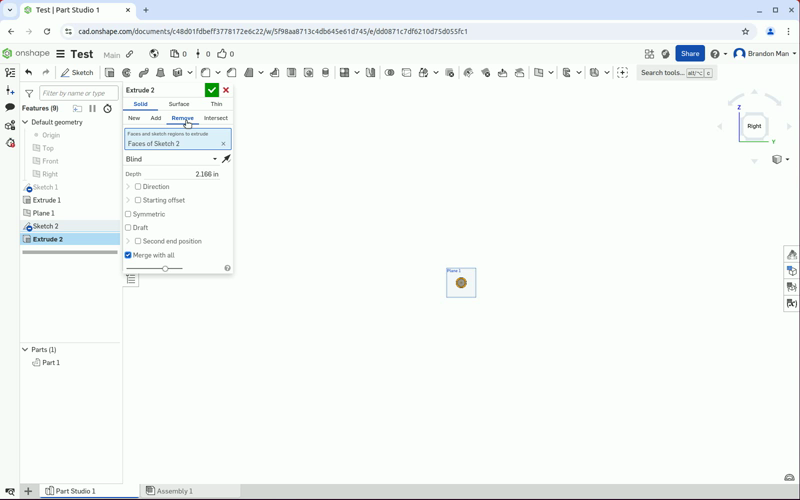
key(enter)
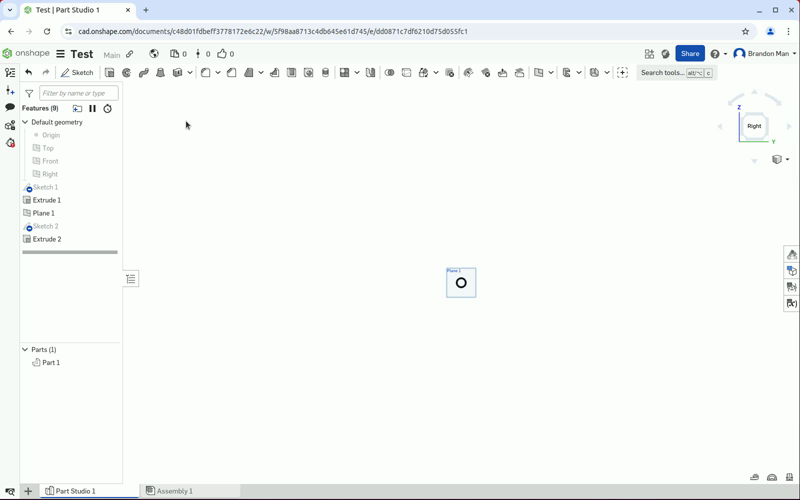
key(shift+h)
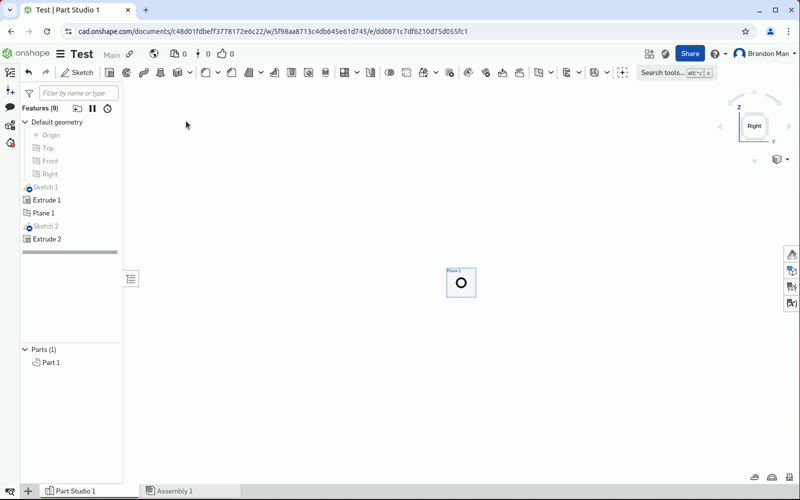
key(shift+h)
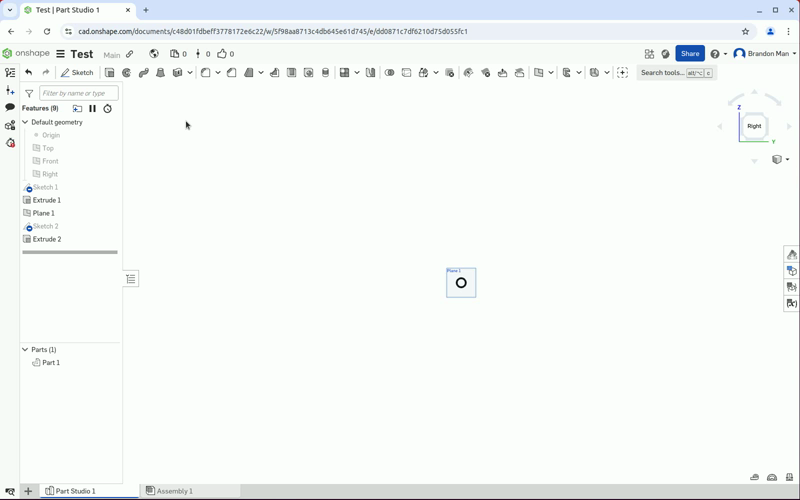
mouse_move(73, 189)
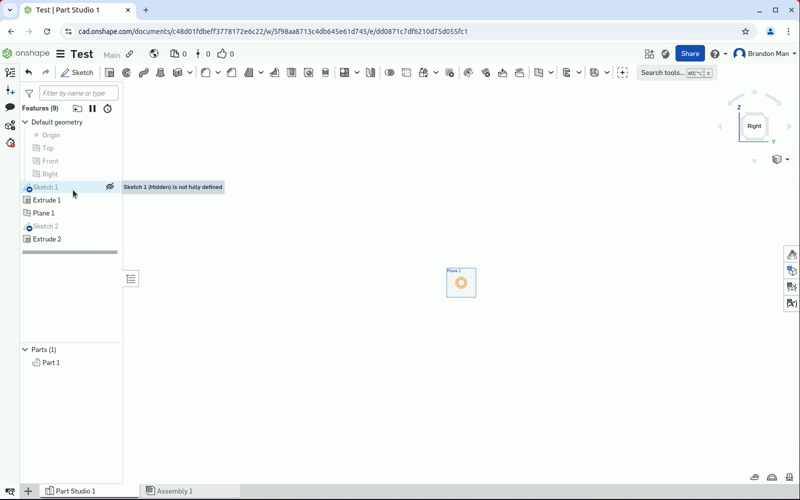
click(73, 189)
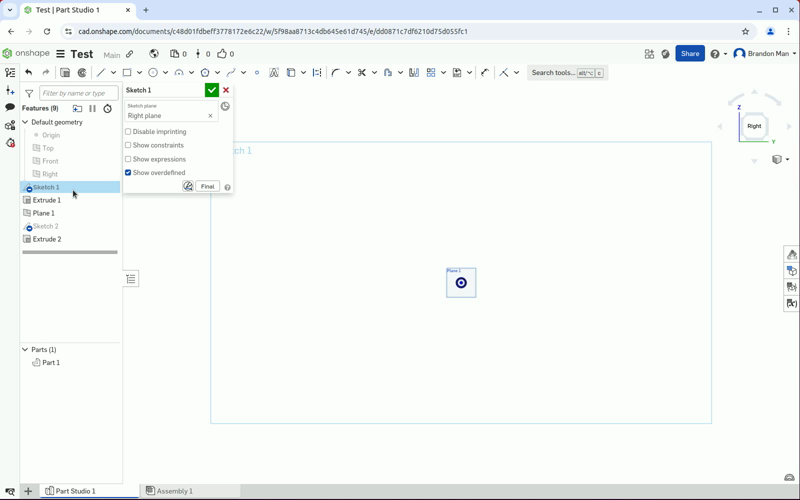
mouse_move(229, 92)
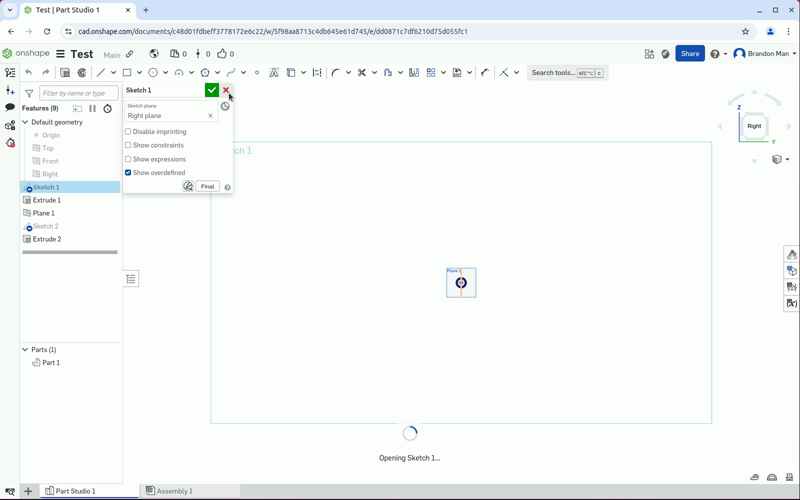
click(229, 92)
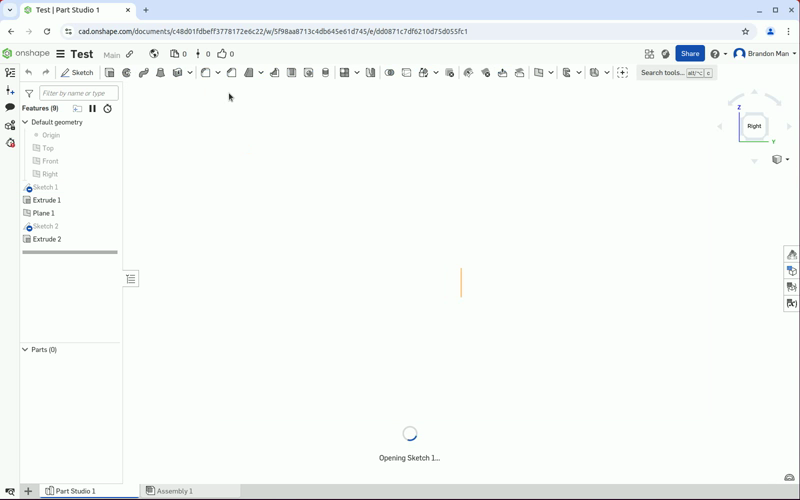
key(shift+s)
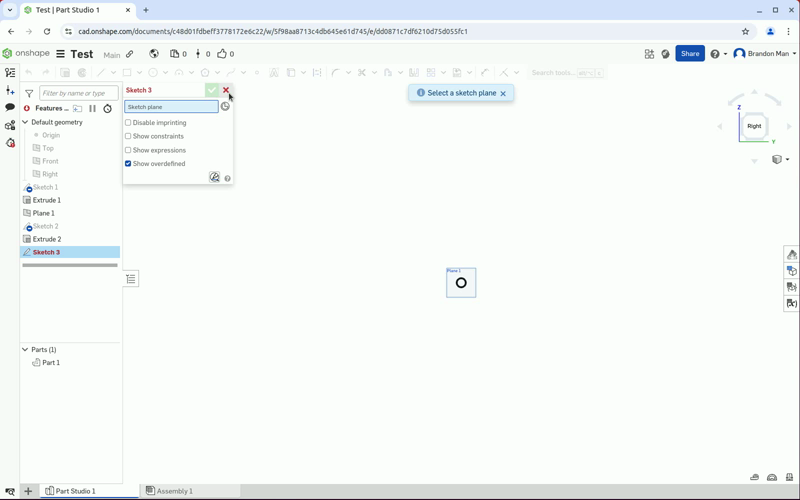
mouse_move(73, 215)
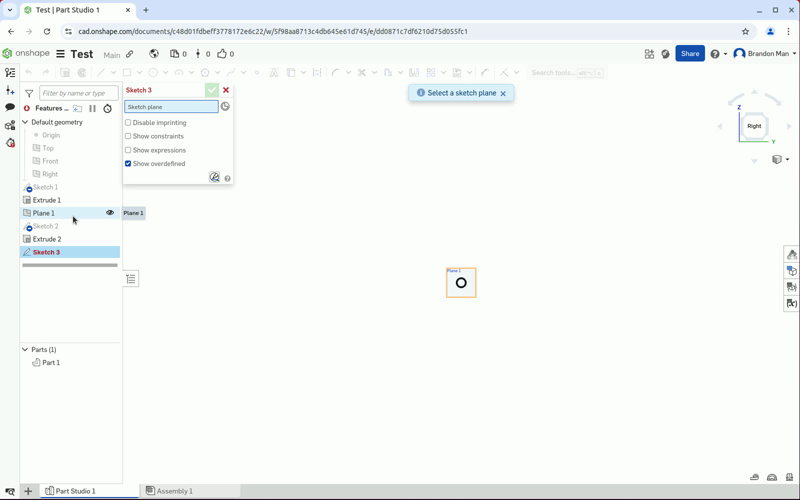
click(73, 215)
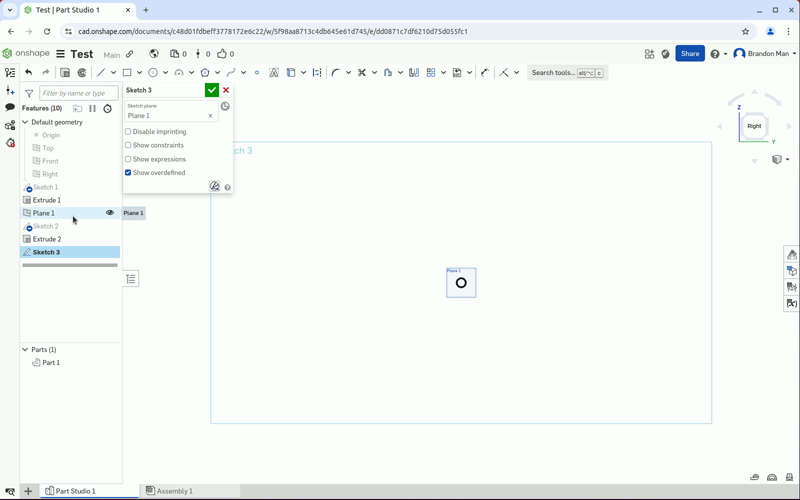
mouse_move(73, 352)
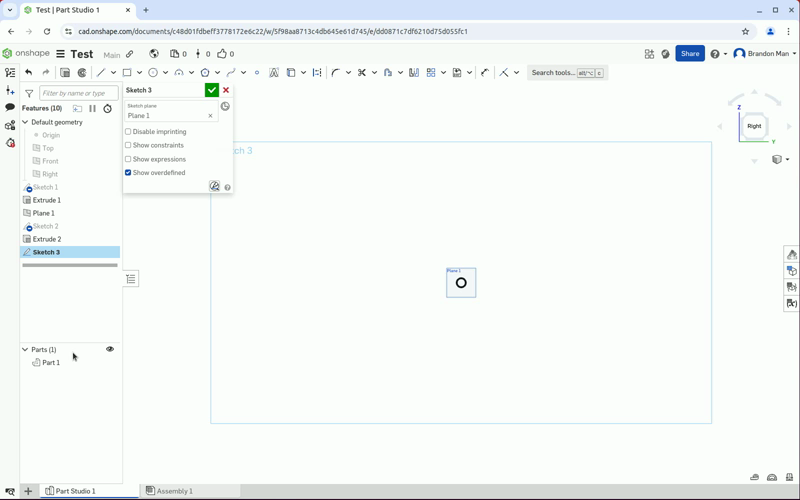
key(y)
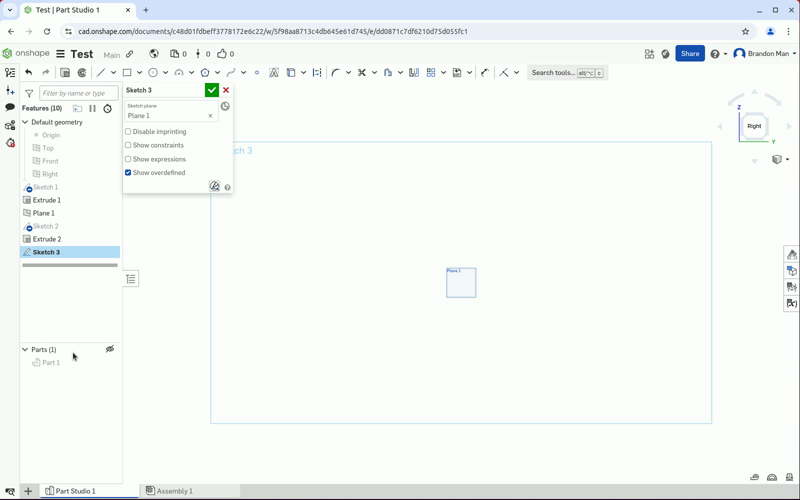
key(c)
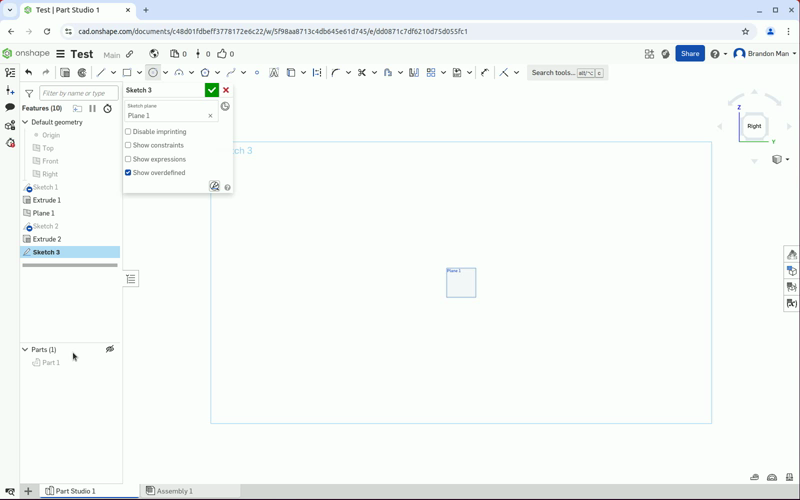
key_down(shift)
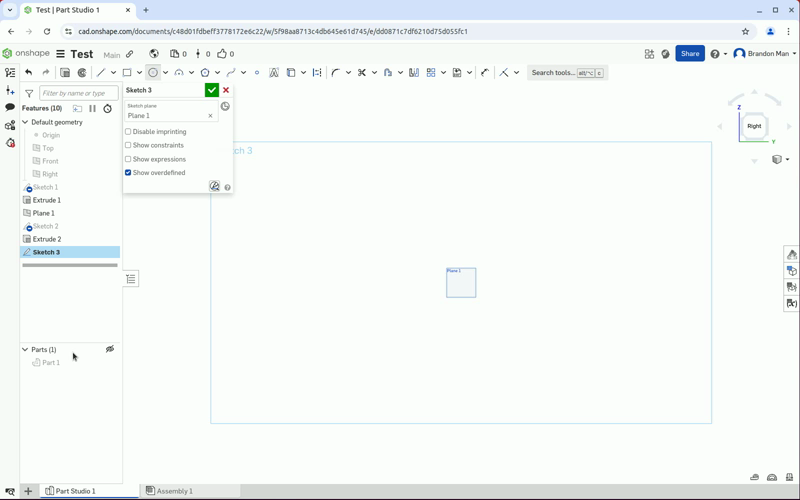
mouse_move(461, 282)
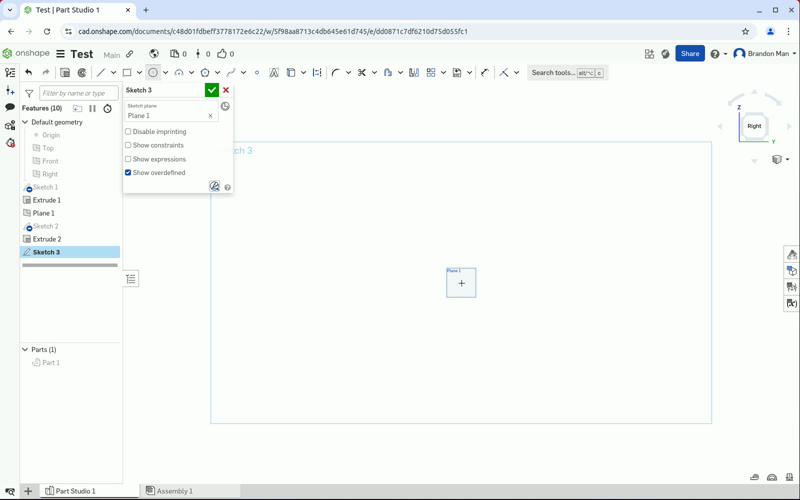
click(461, 282)
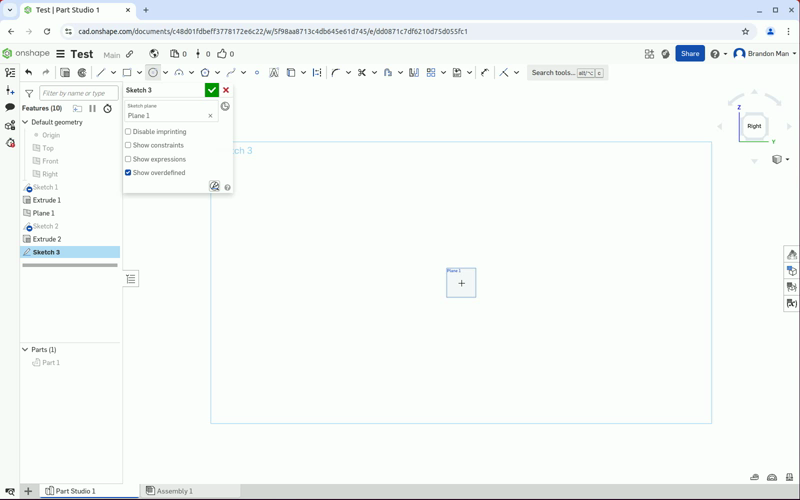
key_up(shift)
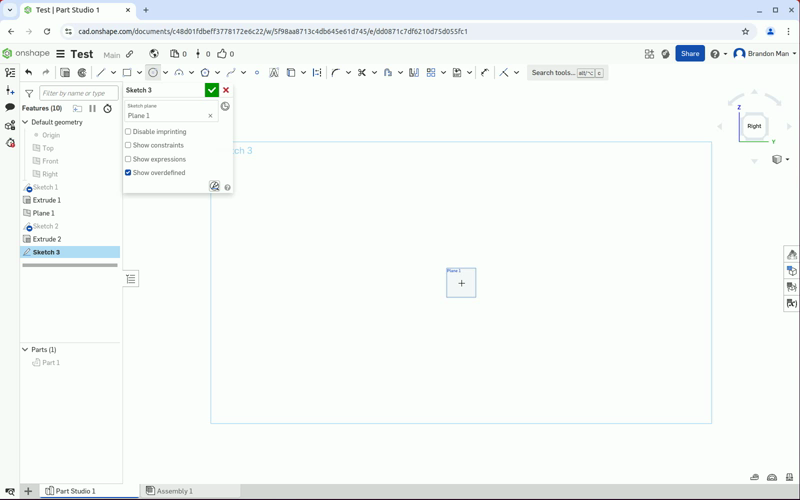
mouse_move(466, 282)
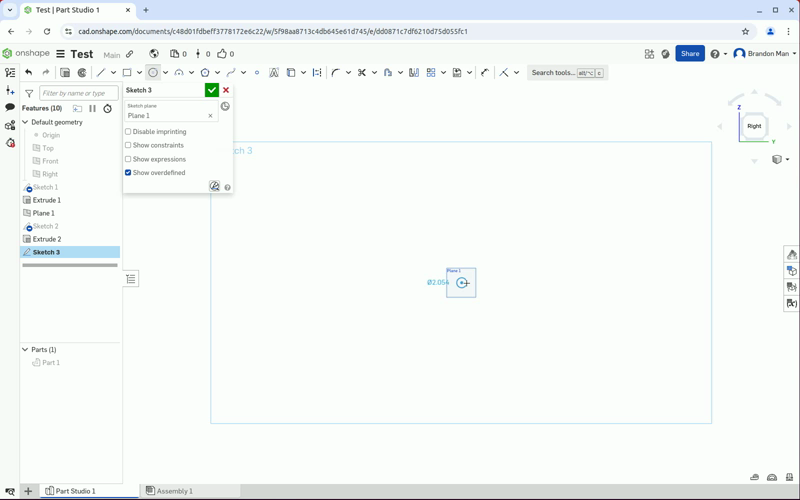
click(466, 282)
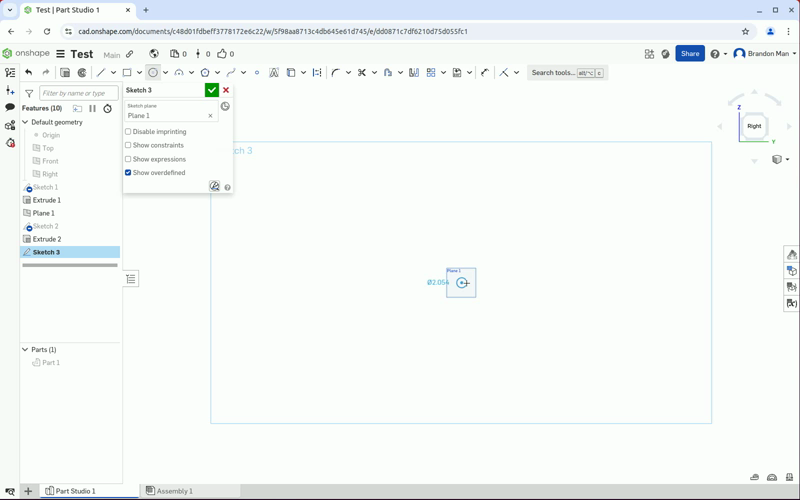
key(esc)
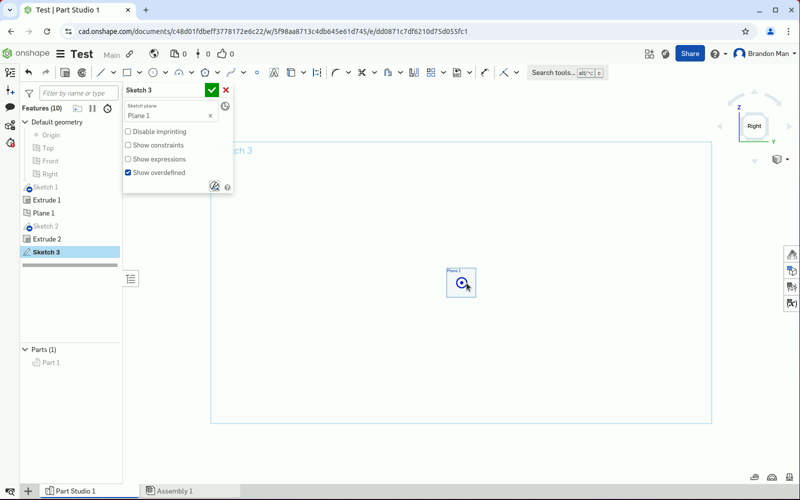
key(c)
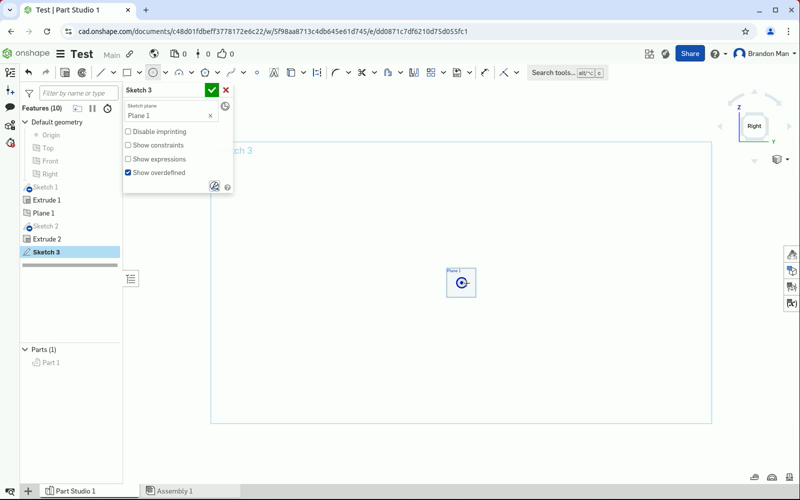
key_down(shift)
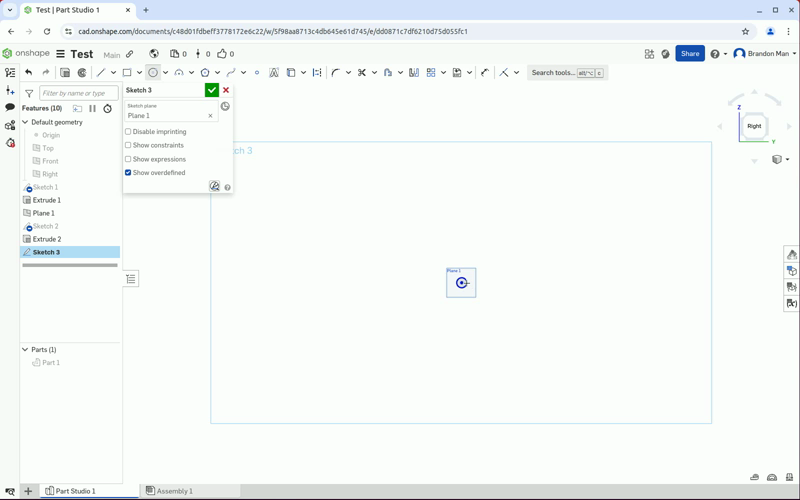
mouse_move(461, 282)
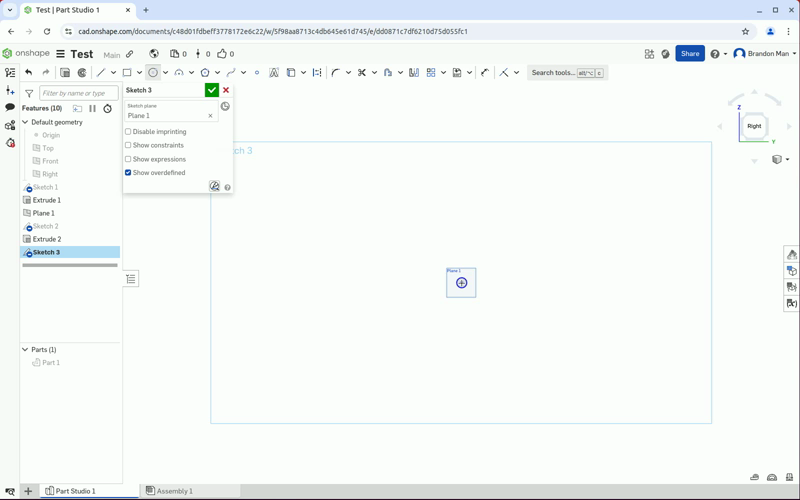
click(461, 282)
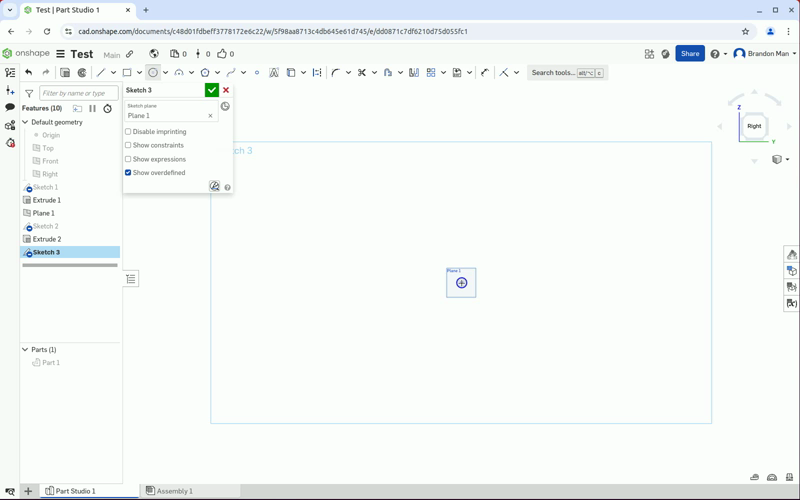
key_up(shift)
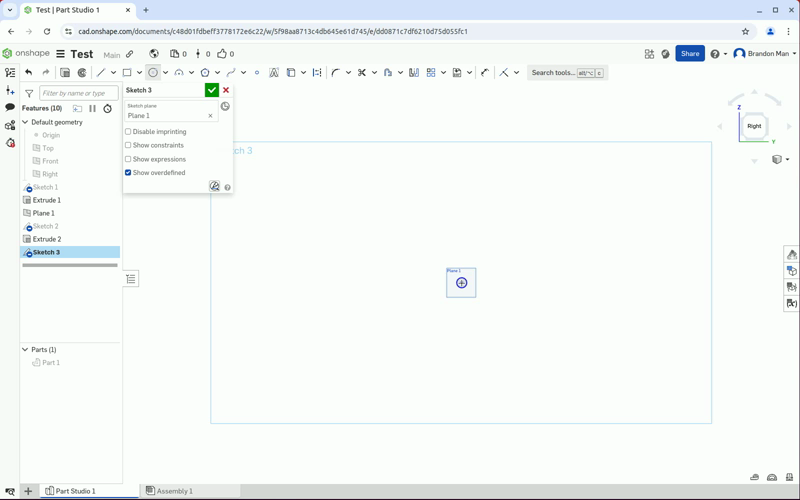
mouse_move(466, 282)
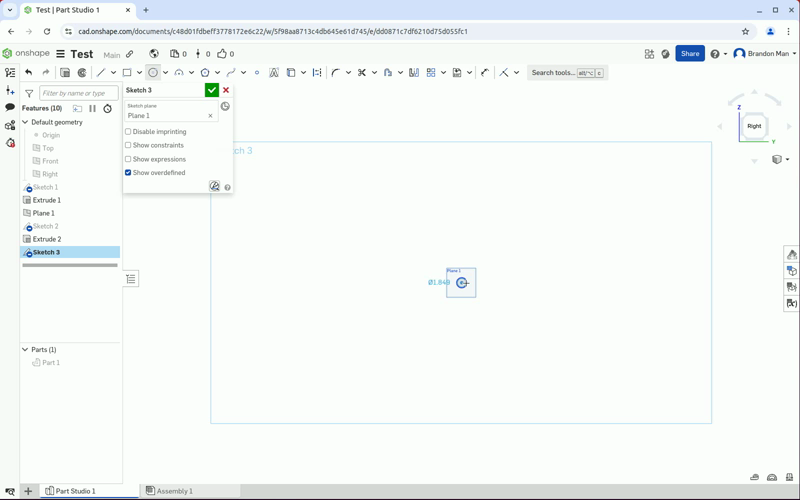
scroll(6)
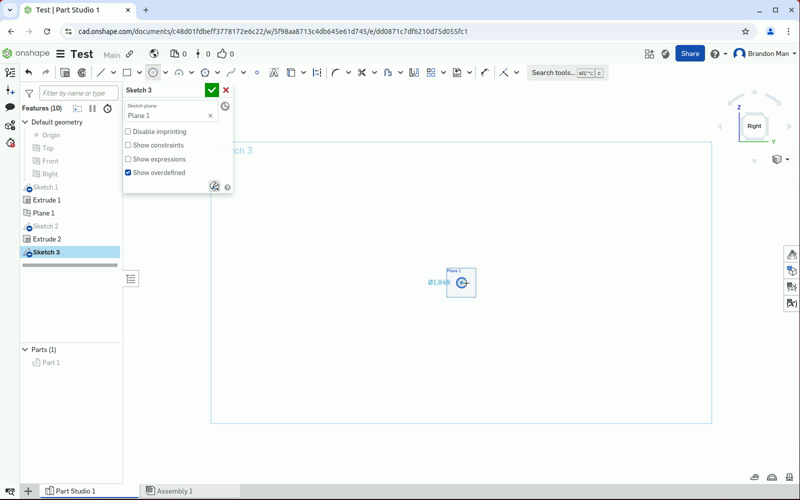
scroll(6)
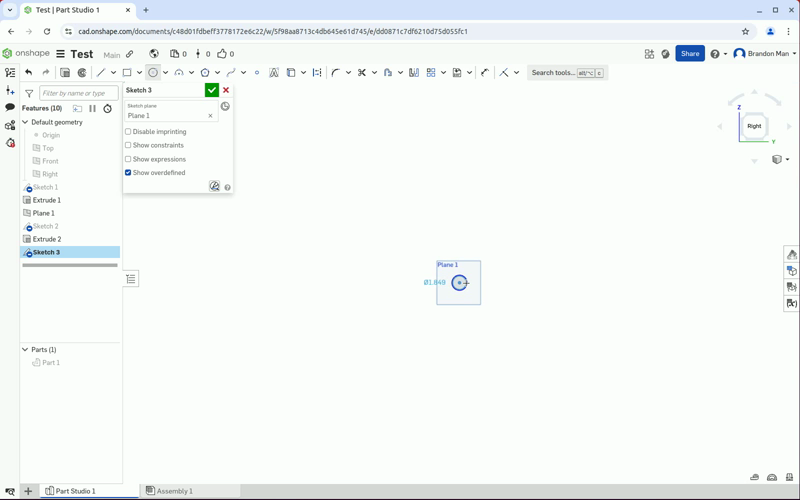
scroll(6)
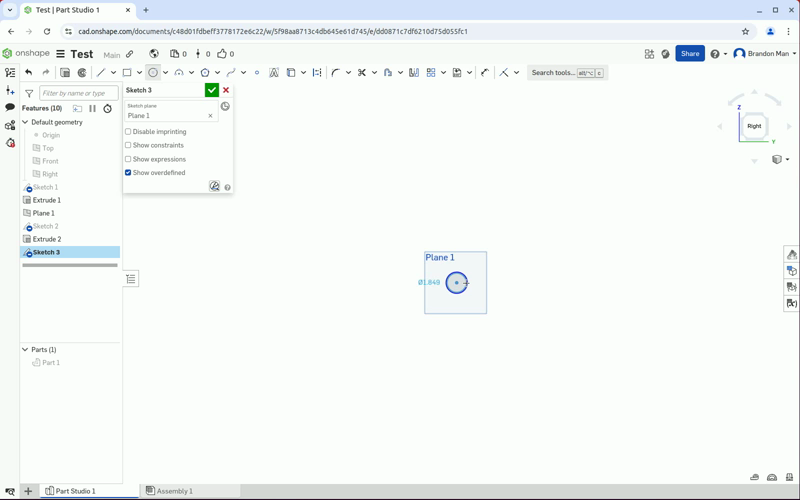
scroll(6)
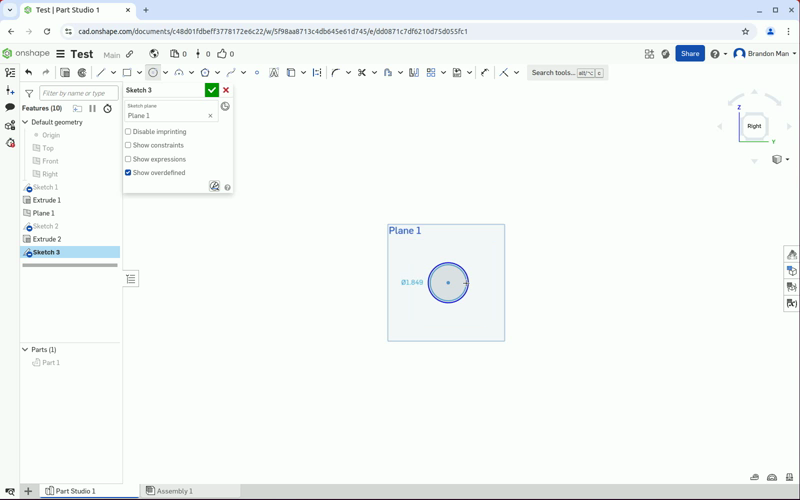
scroll(6)
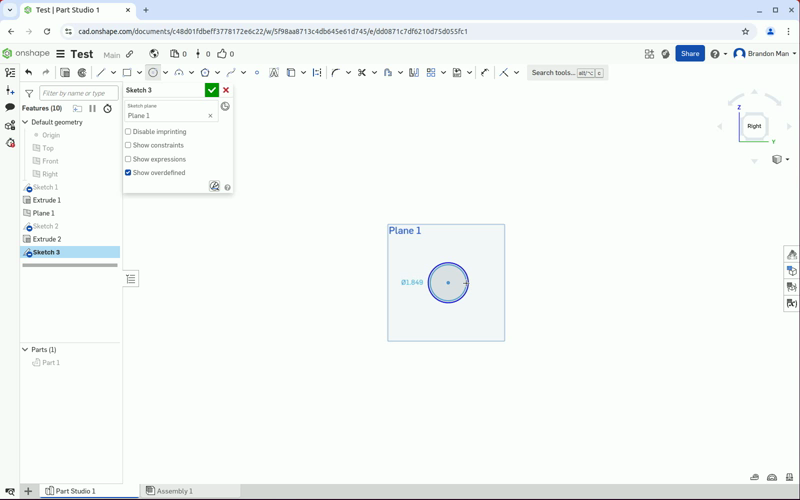
scroll(6)
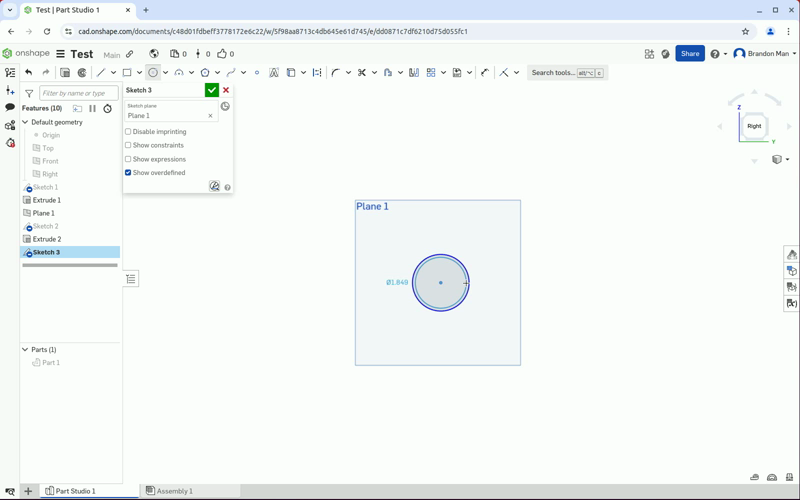
scroll(6)
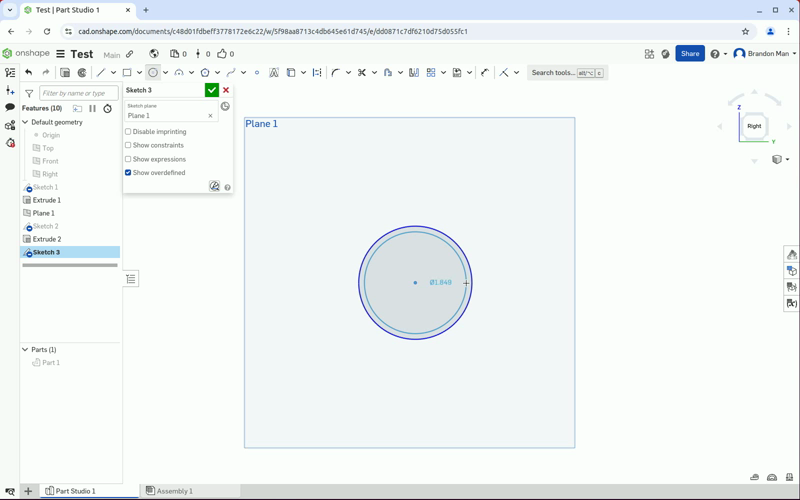
click(466, 282)
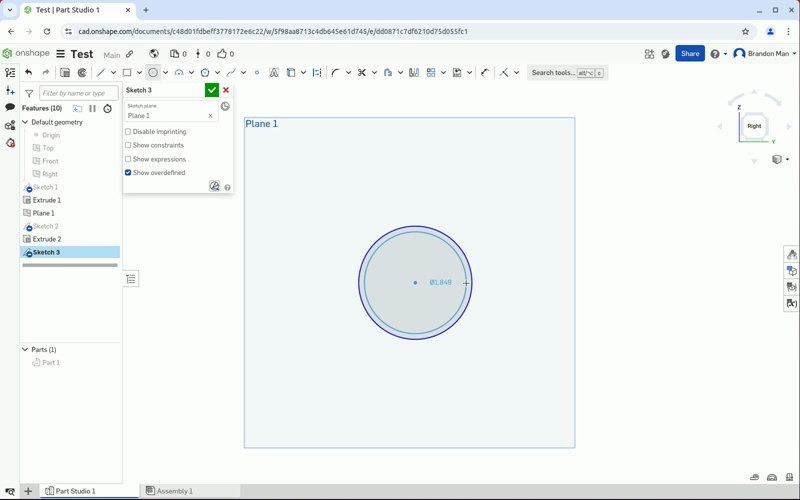
scroll(-6)
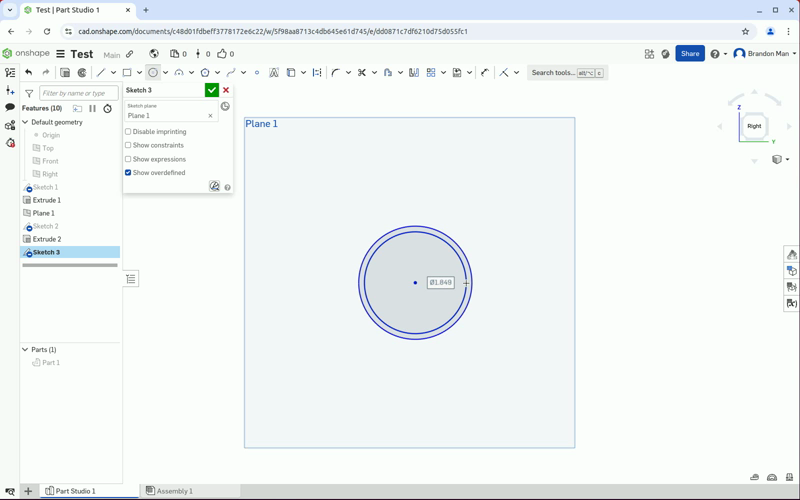
scroll(-6)
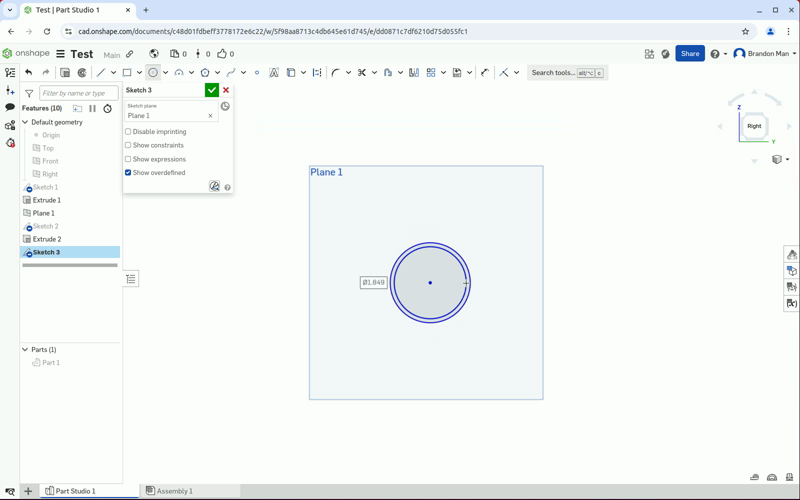
scroll(-6)
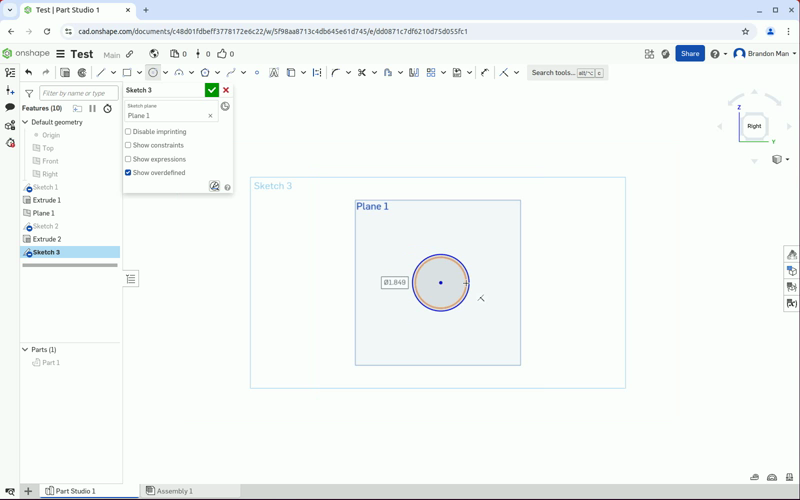
scroll(-6)
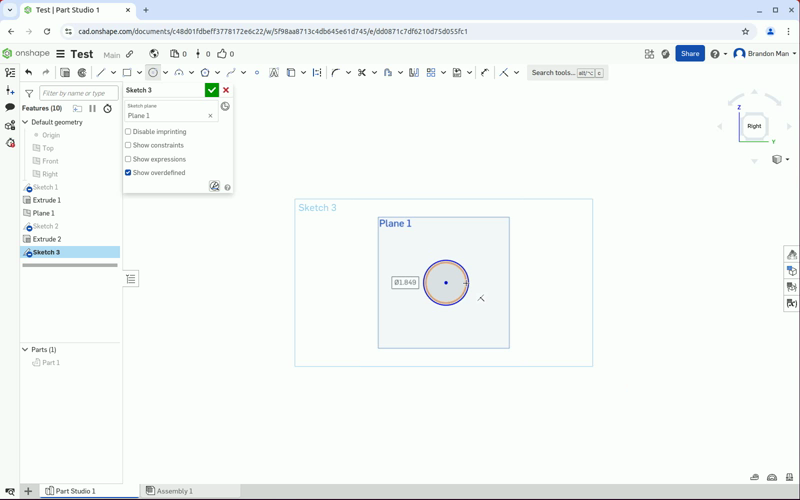
scroll(-6)
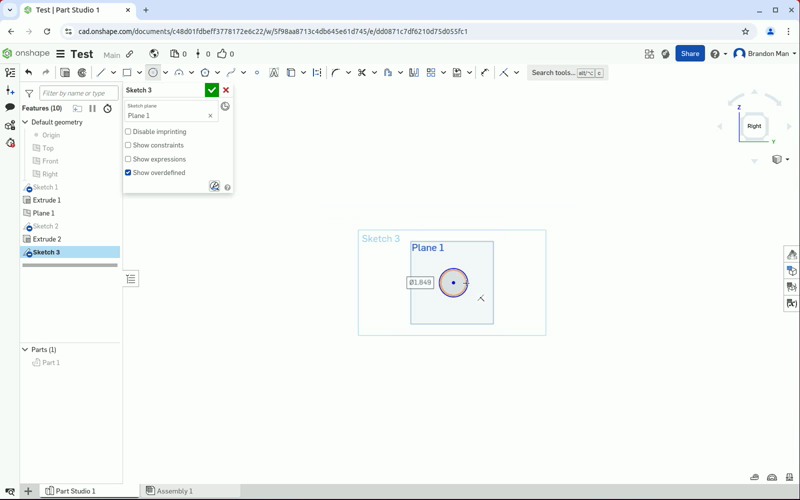
scroll(-6)
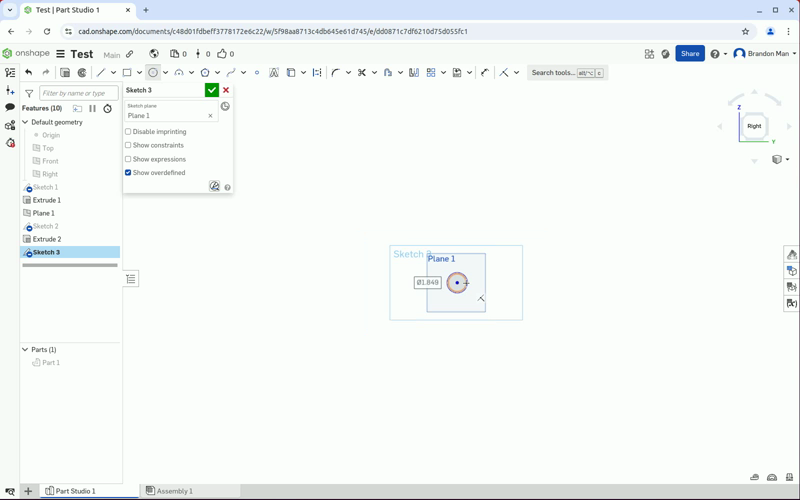
scroll(-6)
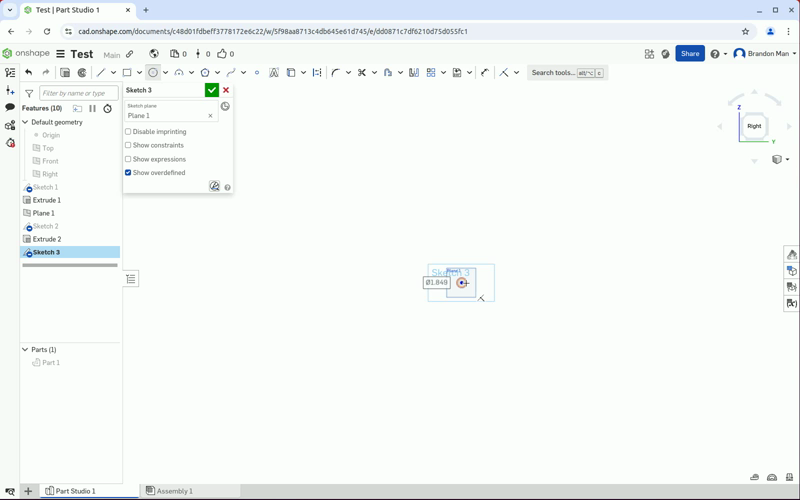
key(esc)
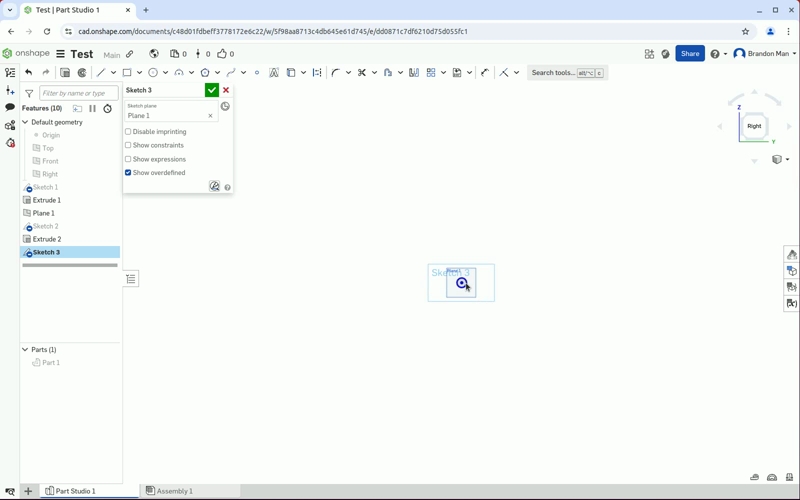
mouse_move(458, 285)
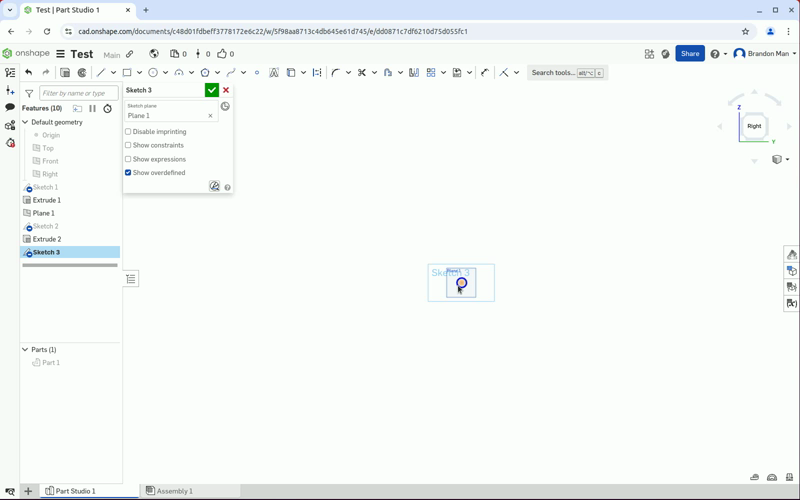
scroll(6)
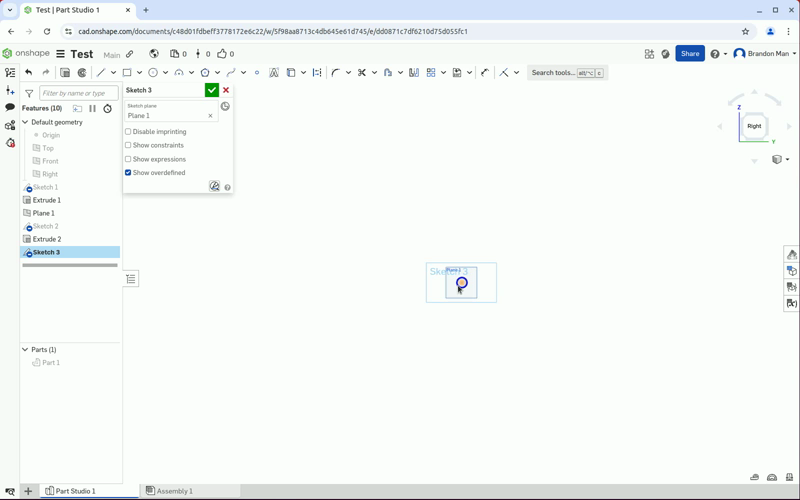
scroll(6)
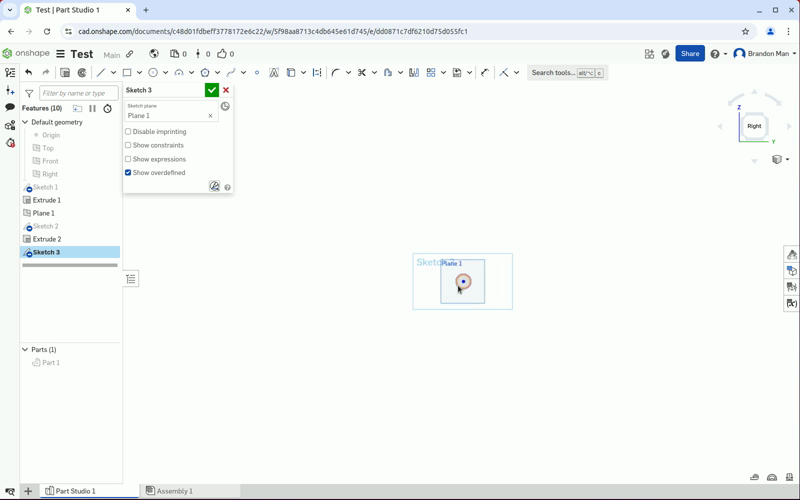
scroll(6)
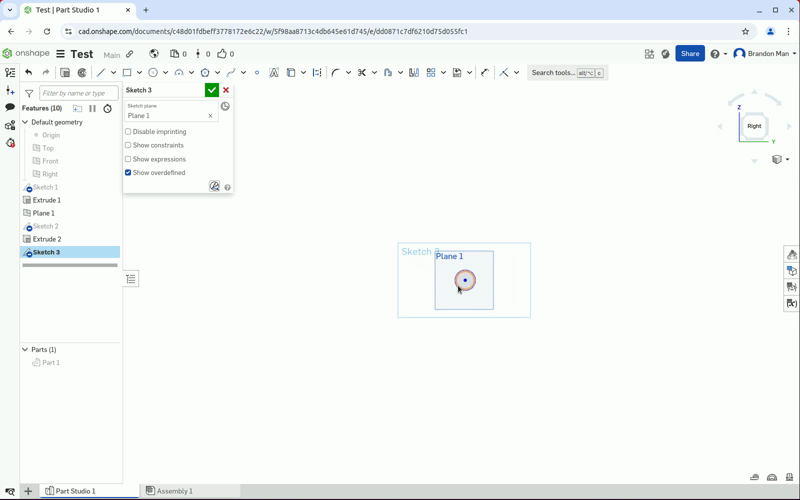
scroll(6)
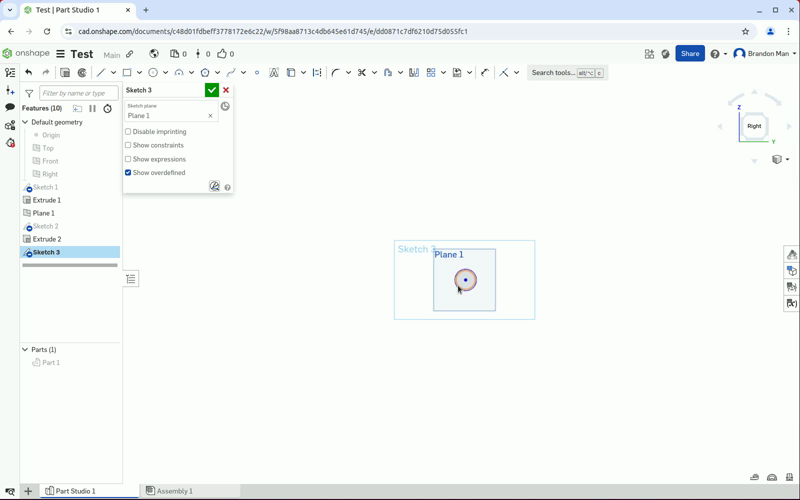
scroll(6)
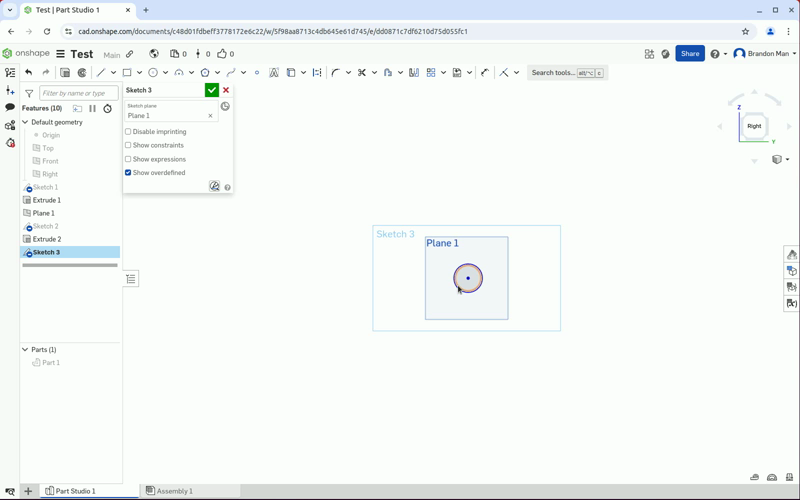
scroll(6)
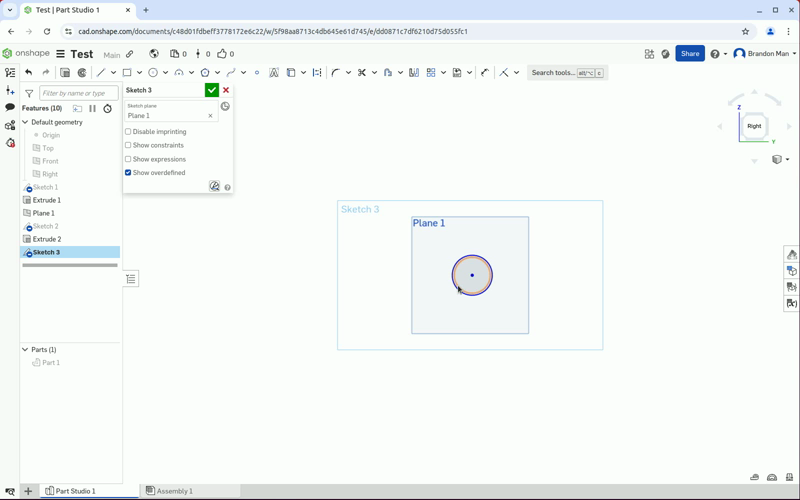
scroll(6)
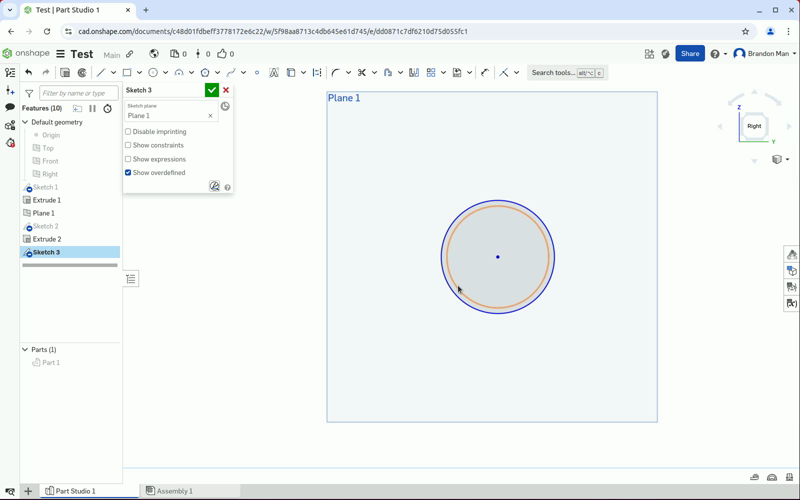
click(458, 285)
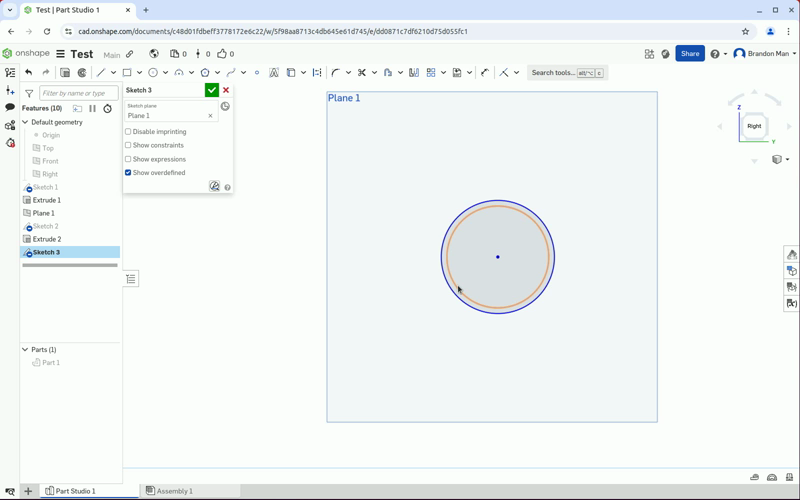
scroll(-6)
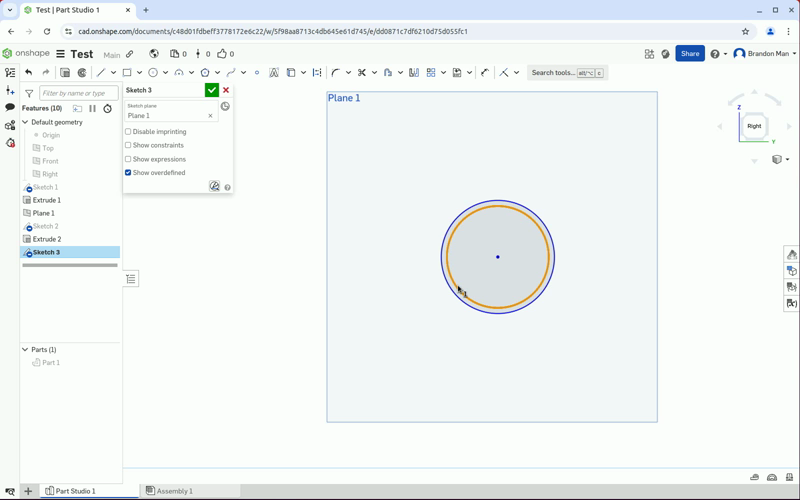
scroll(-6)
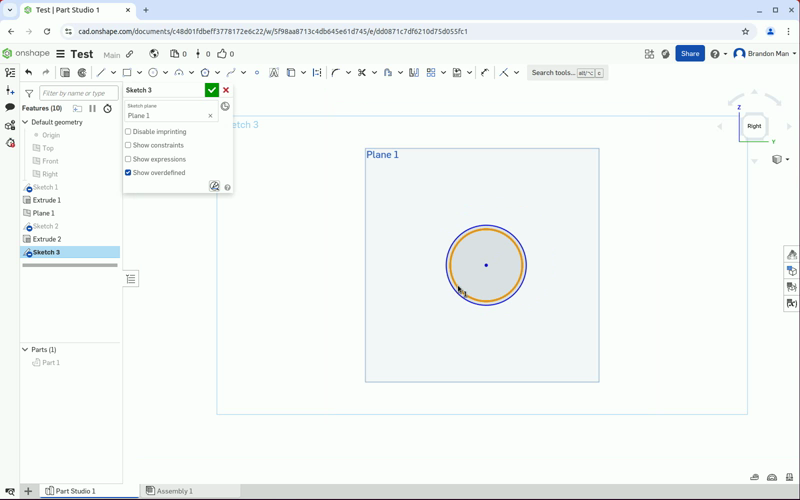
scroll(-6)
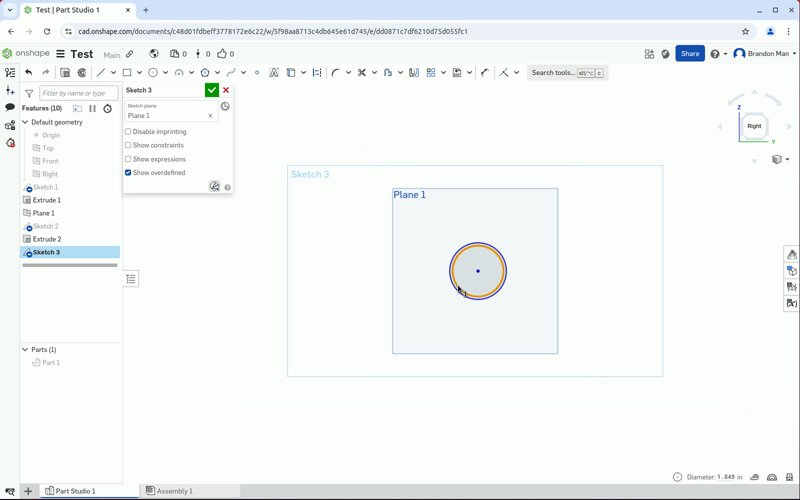
scroll(-6)
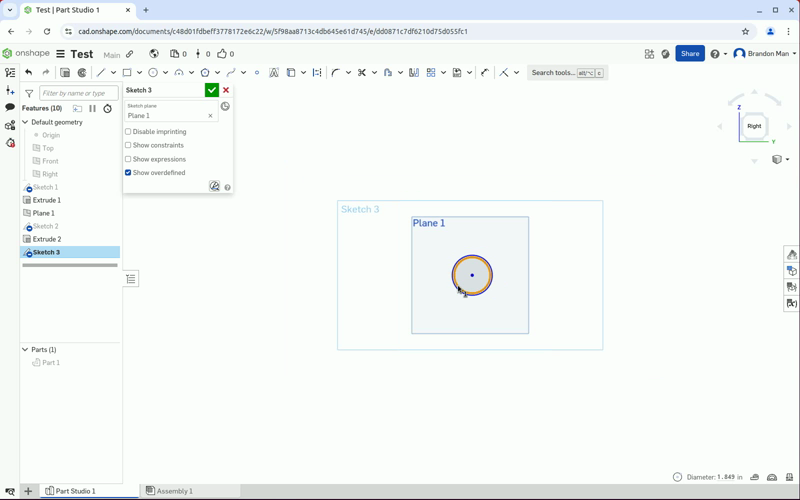
scroll(-6)
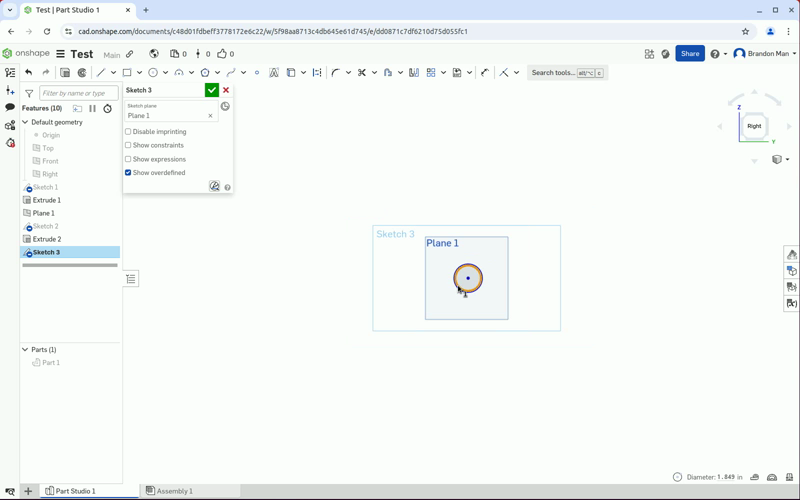
scroll(-6)
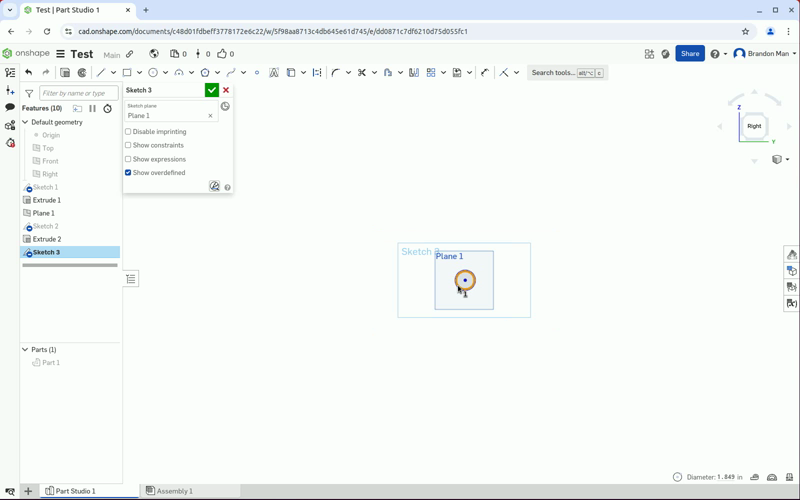
scroll(-6)
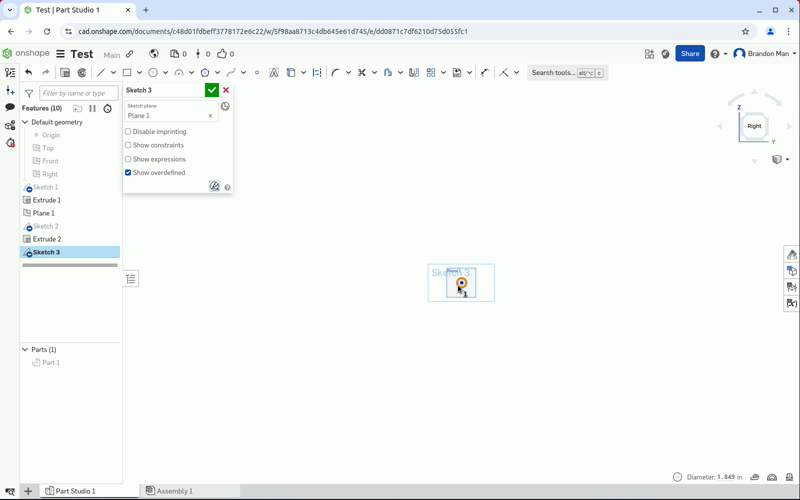
mouse_move(73, 352)
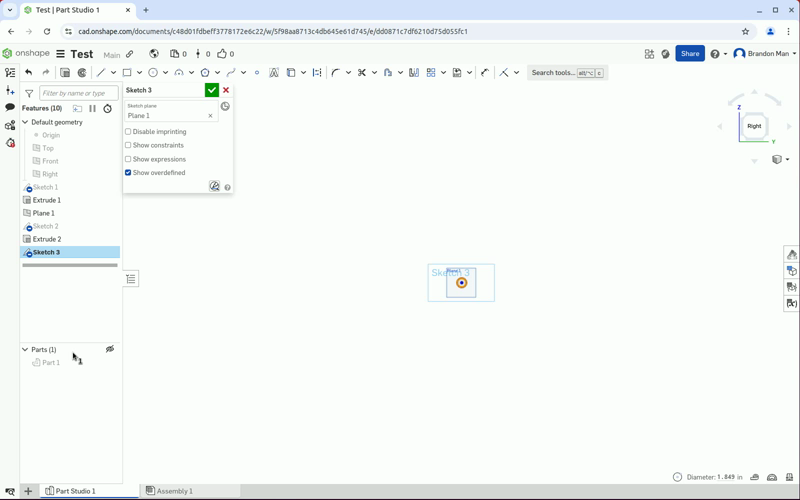
key(shift+y)
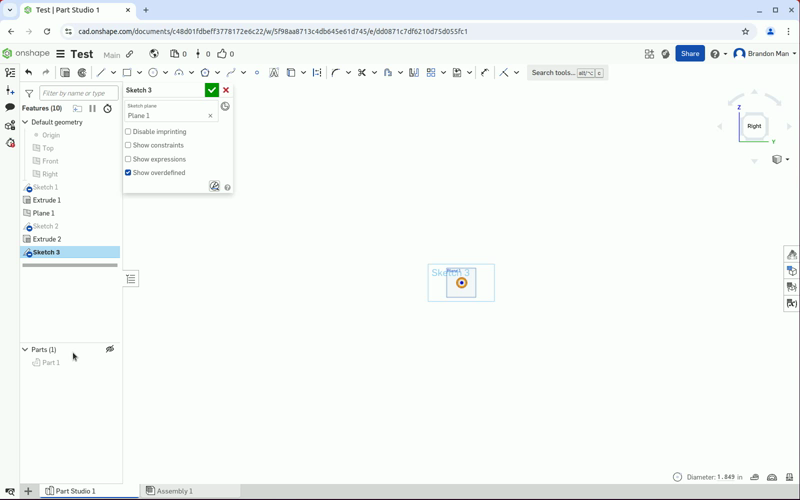
key(shift+e)
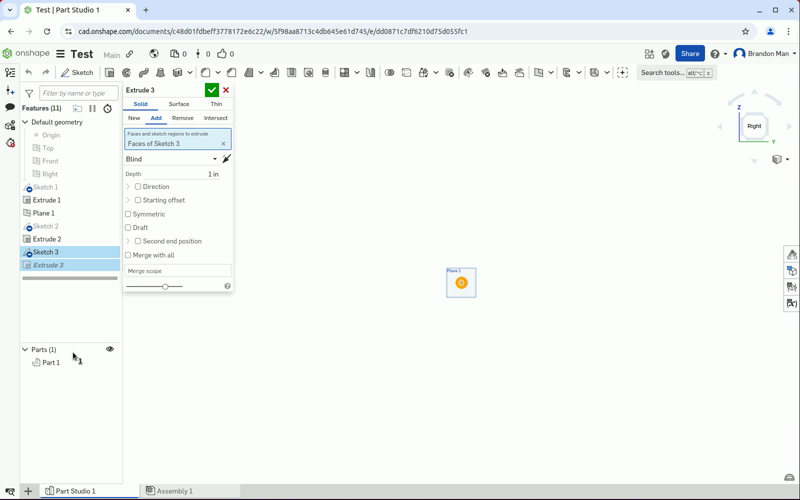
mouse_move(143, 106)
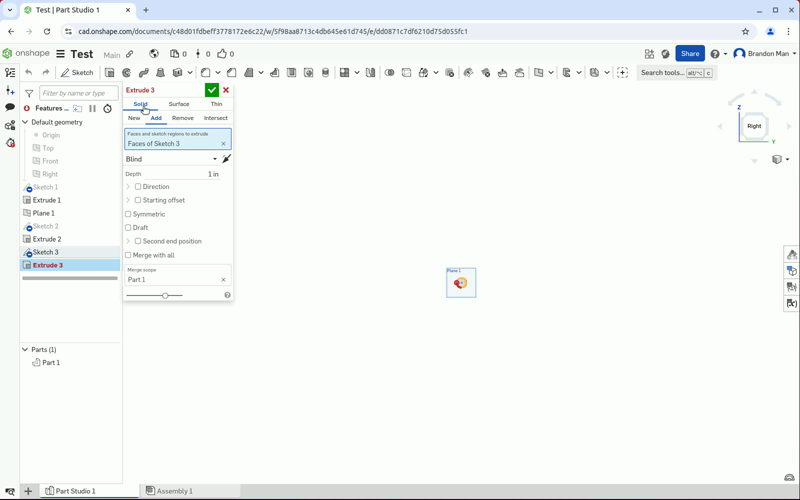
click(143, 106)
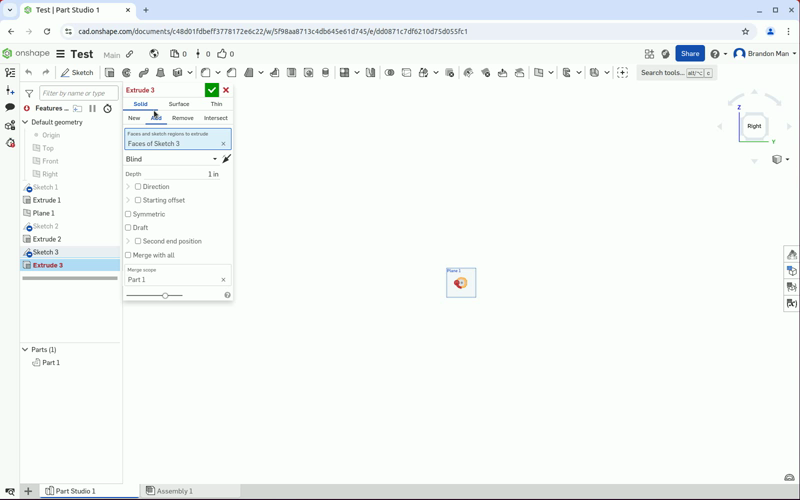
mouse_move(186, 120)
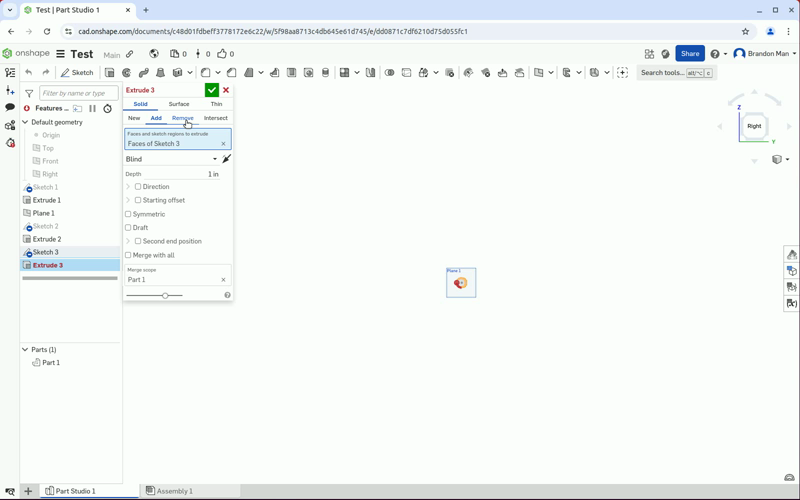
click(186, 120)
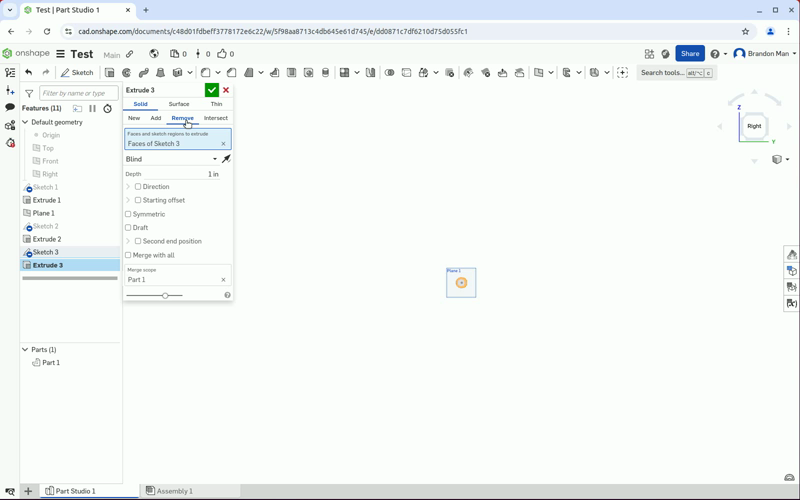
key(tab, 4)
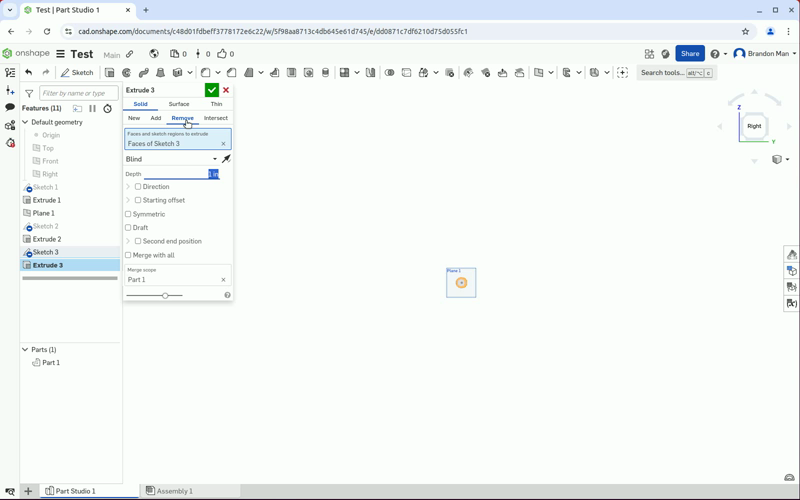
text(2.166)
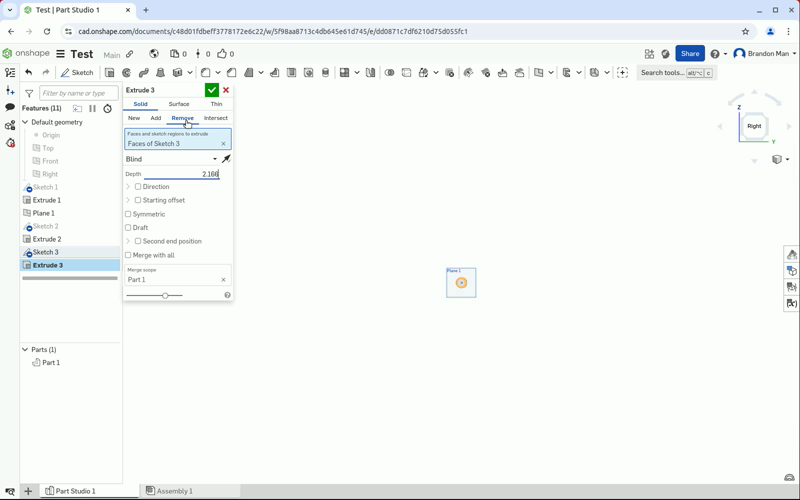
key(tab, 6)
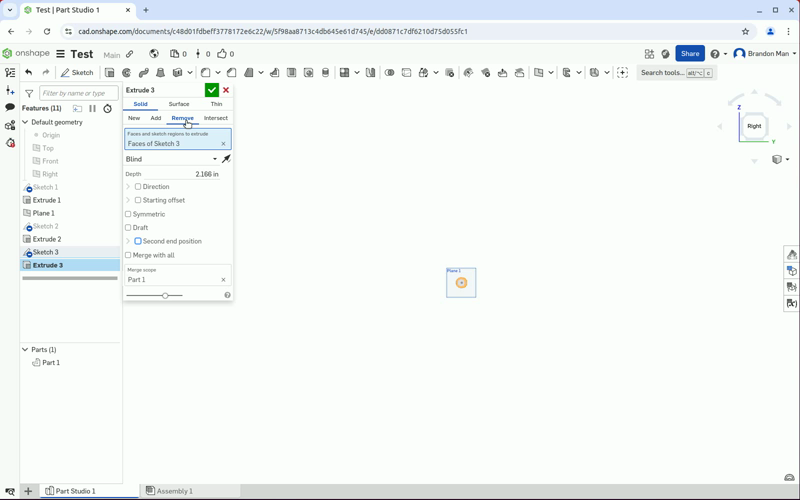
key(space)
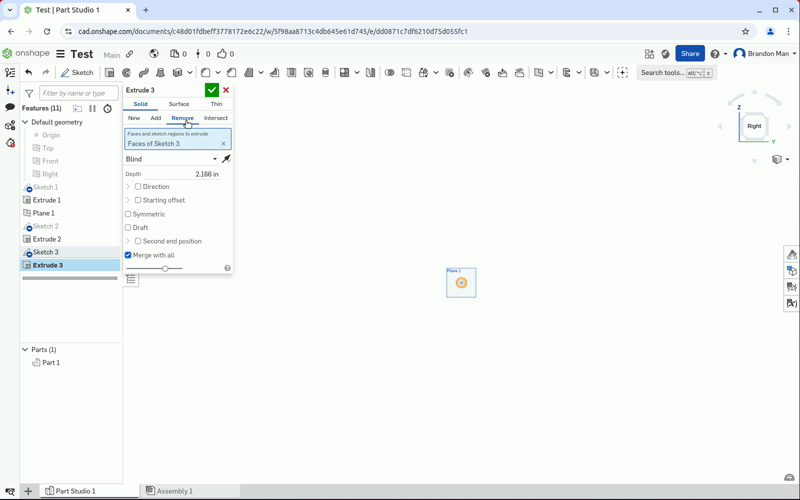
key(enter)
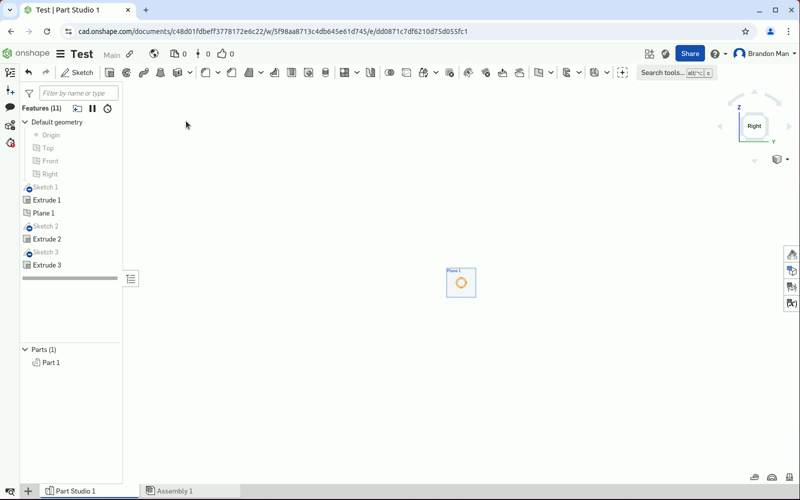
key(shift+h)
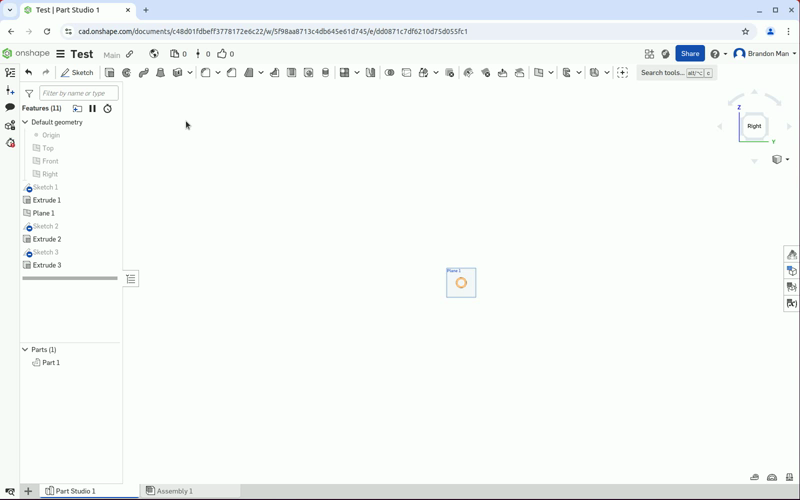
key(shift+h)
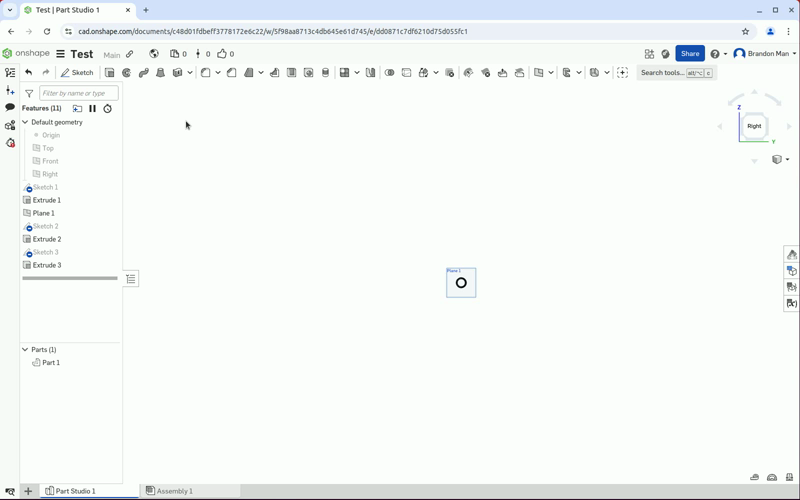
mouse_move(73, 189)
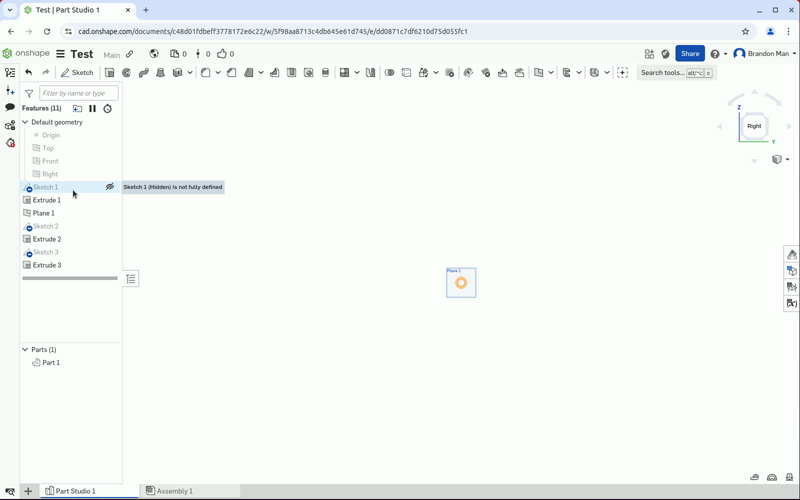
click(73, 189)
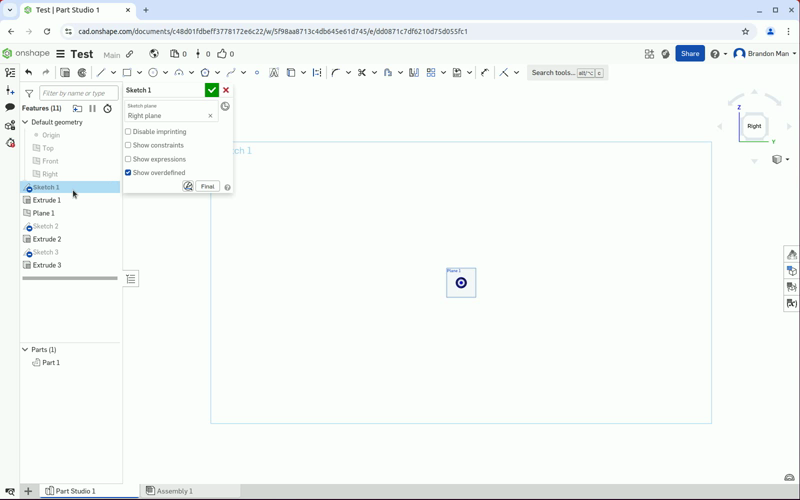
mouse_move(229, 92)
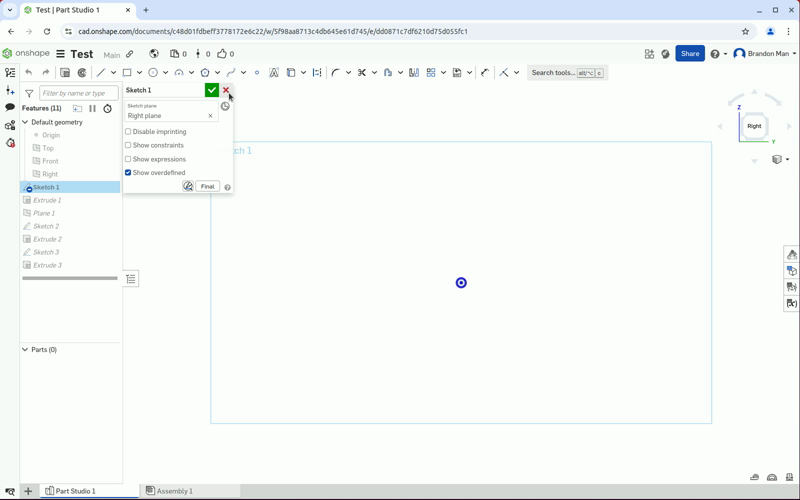
click(229, 92)
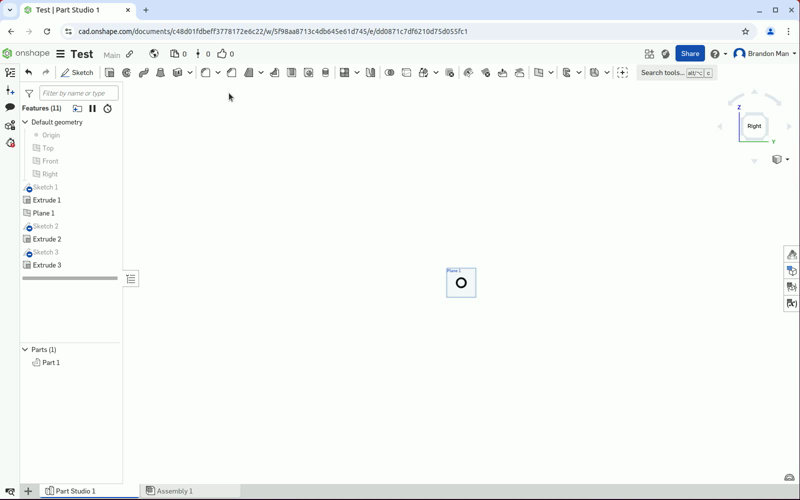
mouse_move(541, 75)
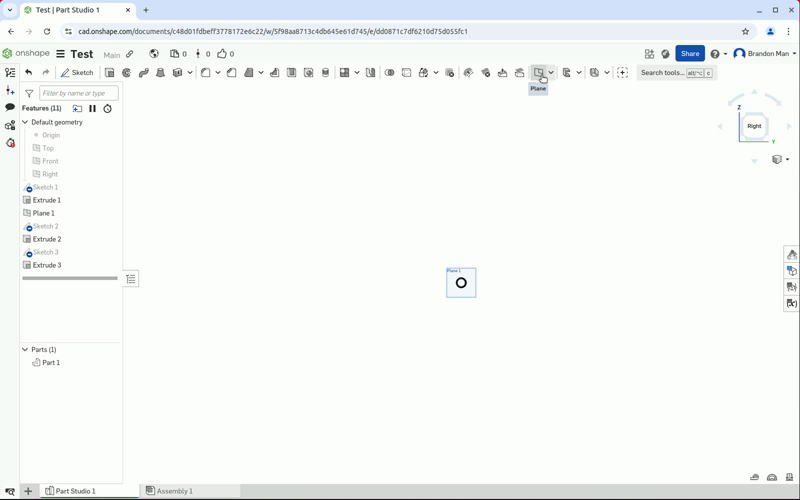
click(541, 75)
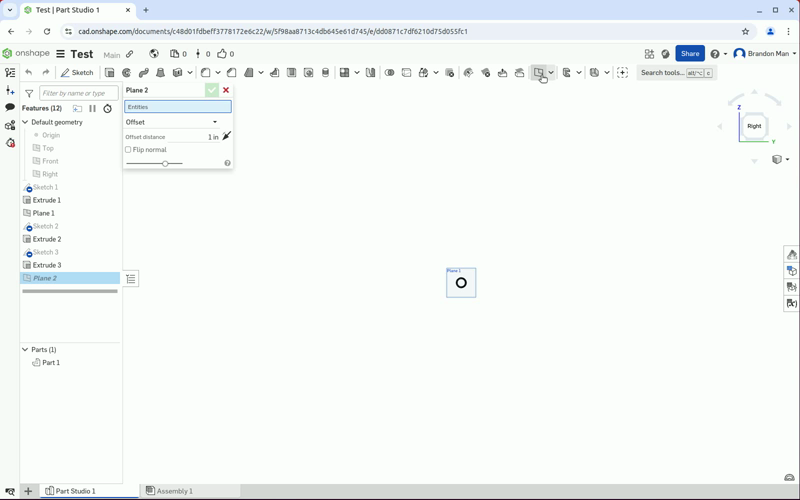
mouse_move(73, 176)
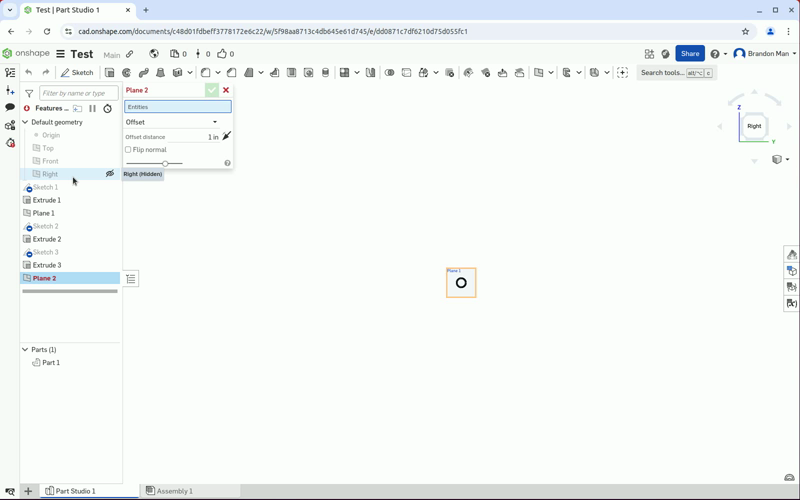
click(73, 176)
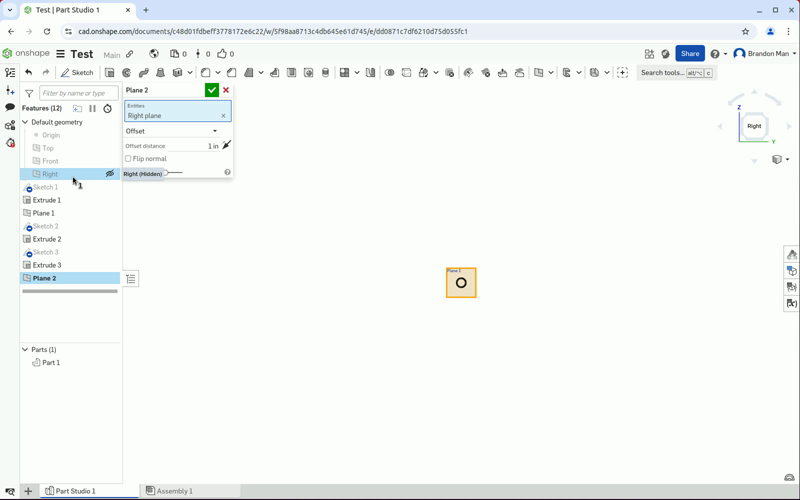
key(tab, 2)
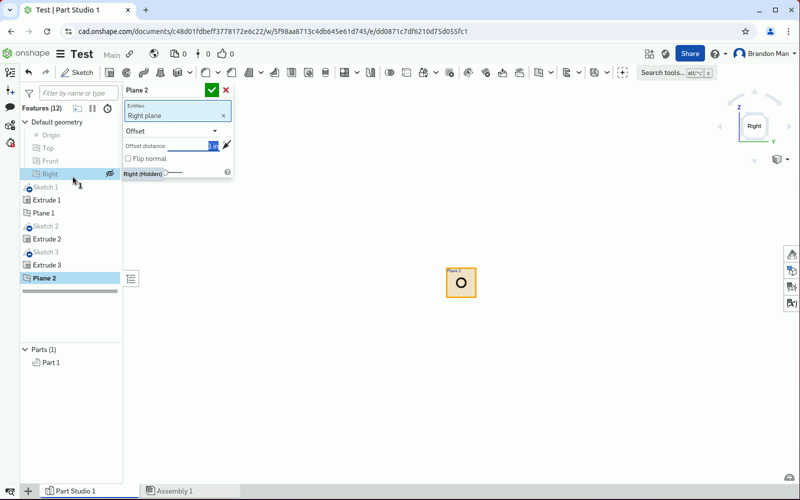
text(23.108)
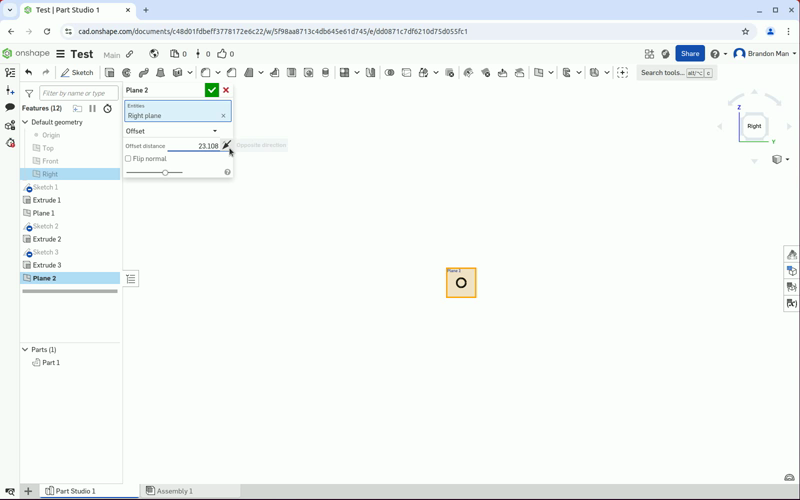
mouse_move(229, 147)
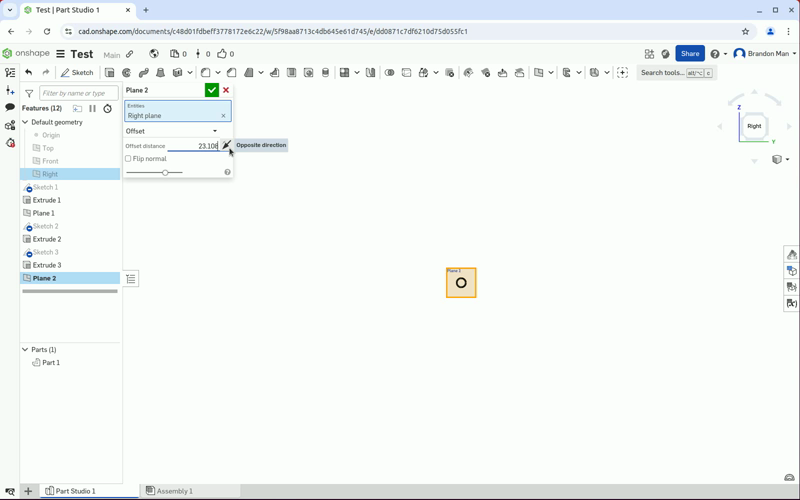
click(229, 147)
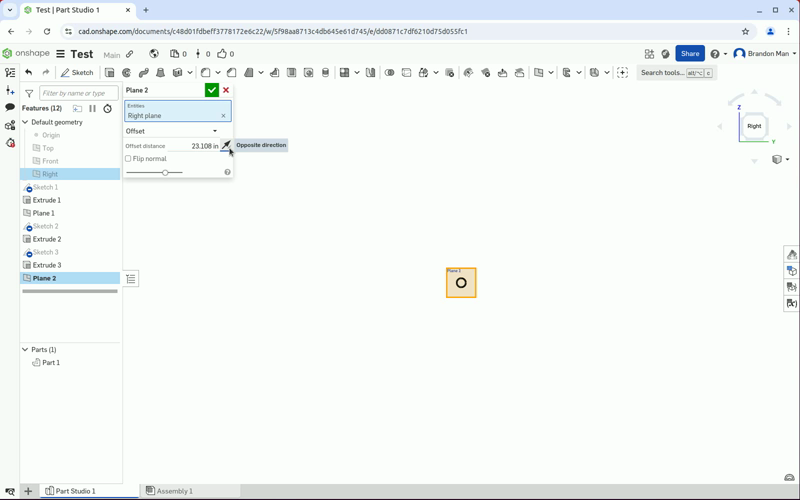
key(enter, 2)
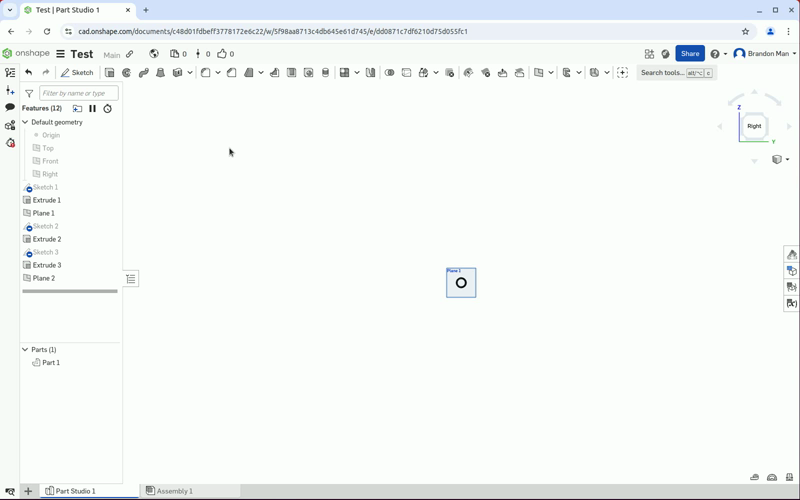
key(shift+s)
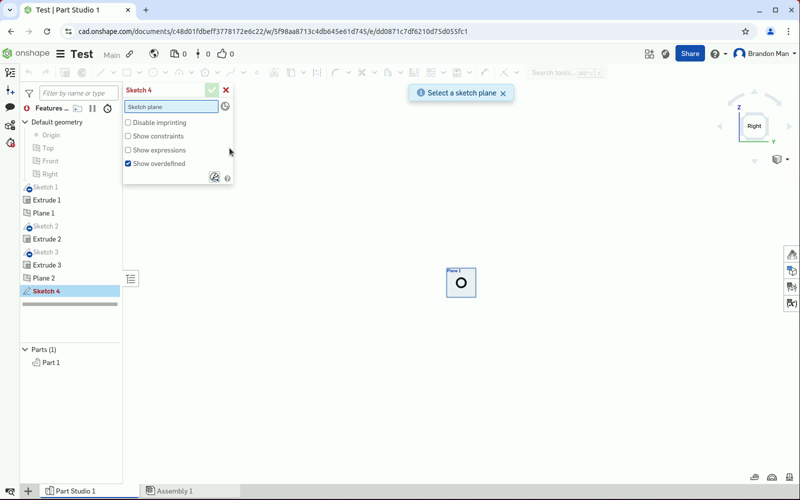
mouse_move(73, 280)
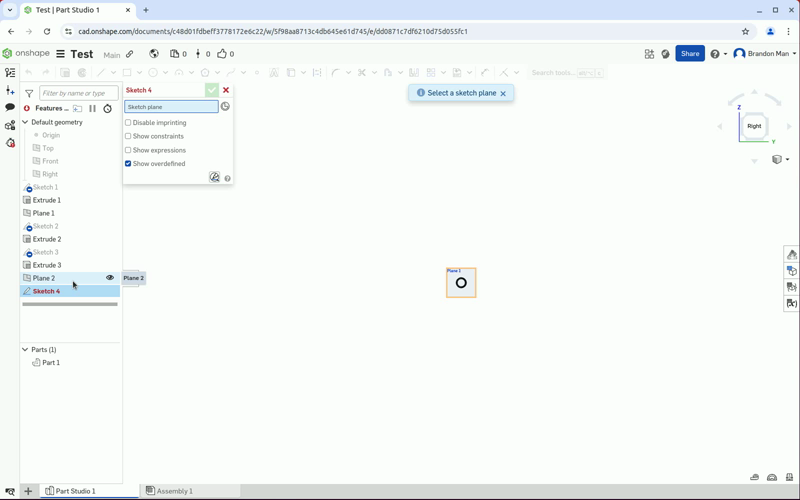
click(73, 280)
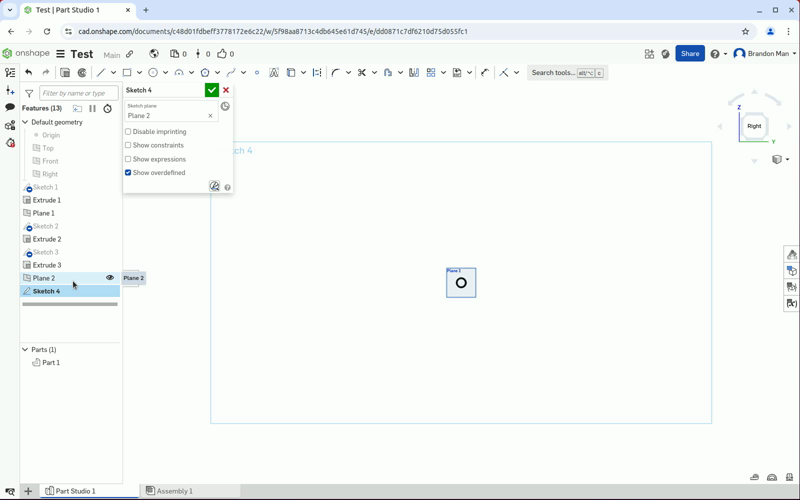
mouse_move(73, 352)
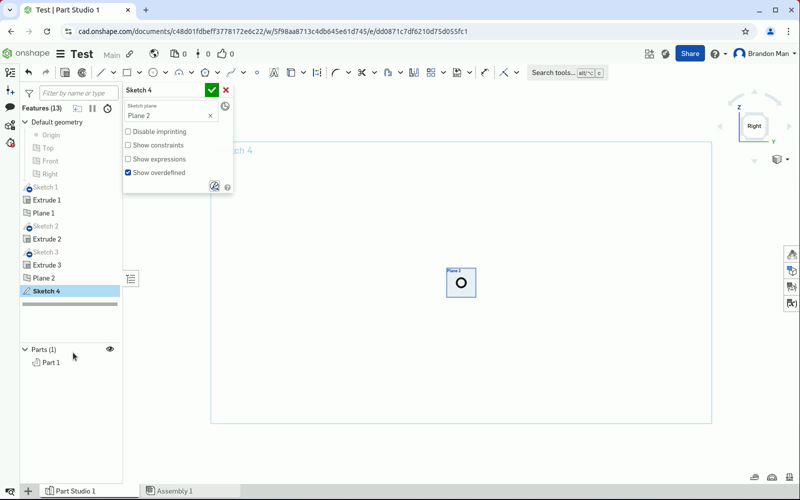
key(y)
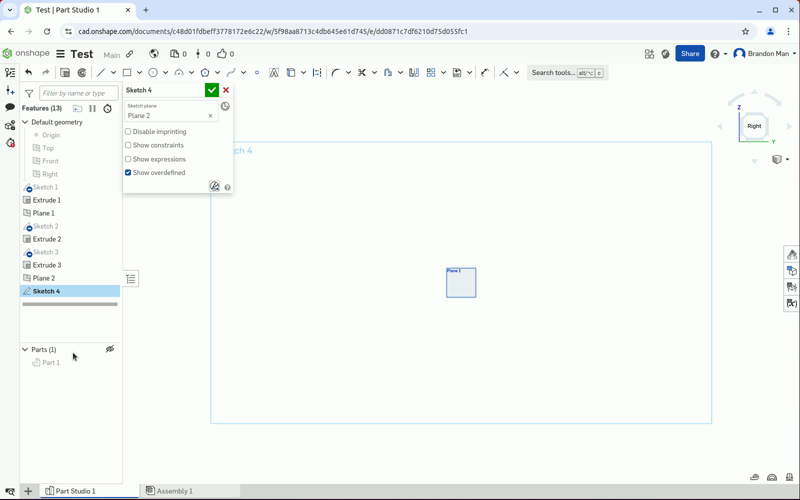
key(c)
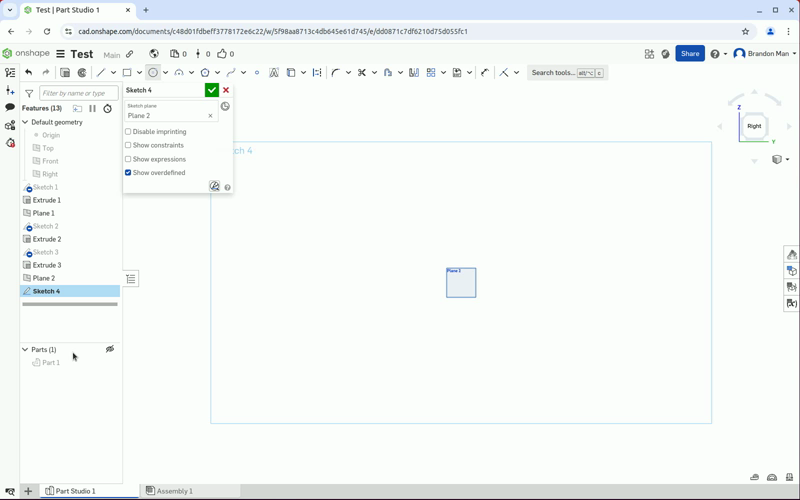
key_down(shift)
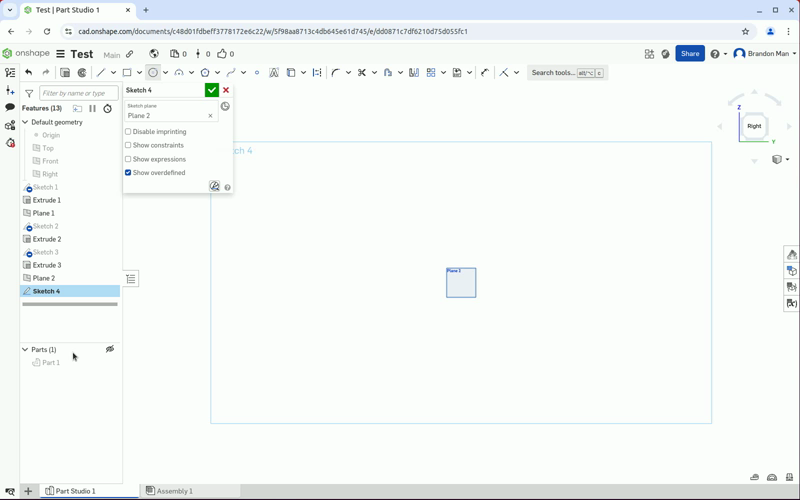
mouse_move(461, 282)
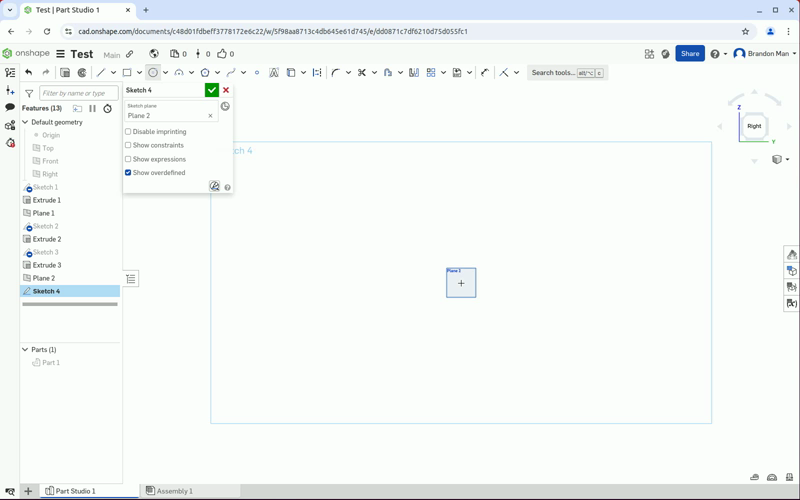
click(461, 282)
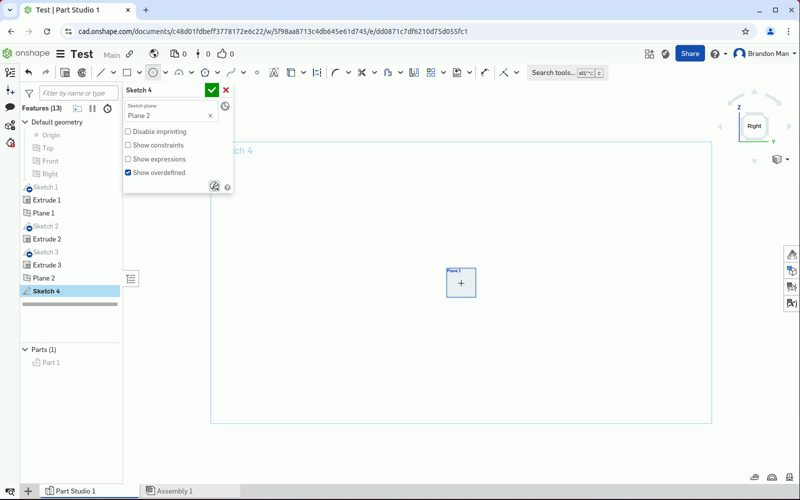
key_up(shift)
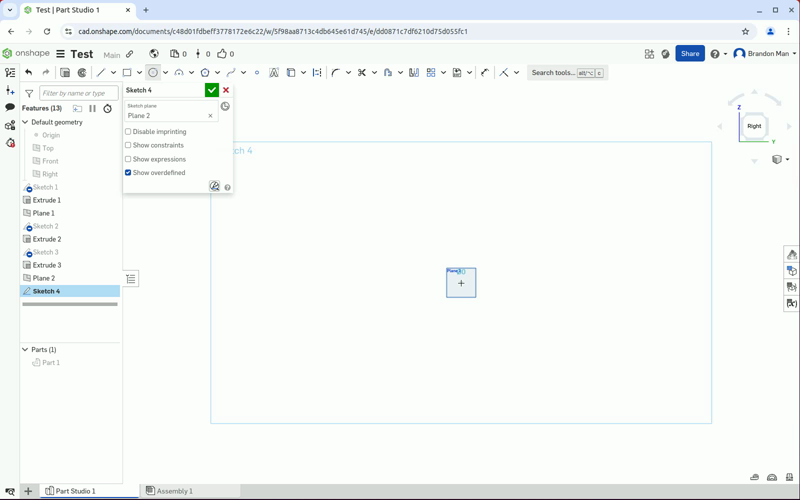
mouse_move(465, 282)
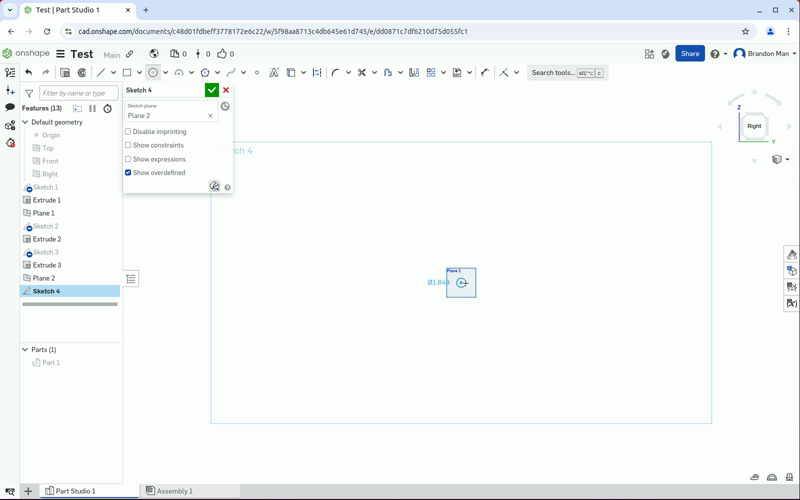
click(465, 282)
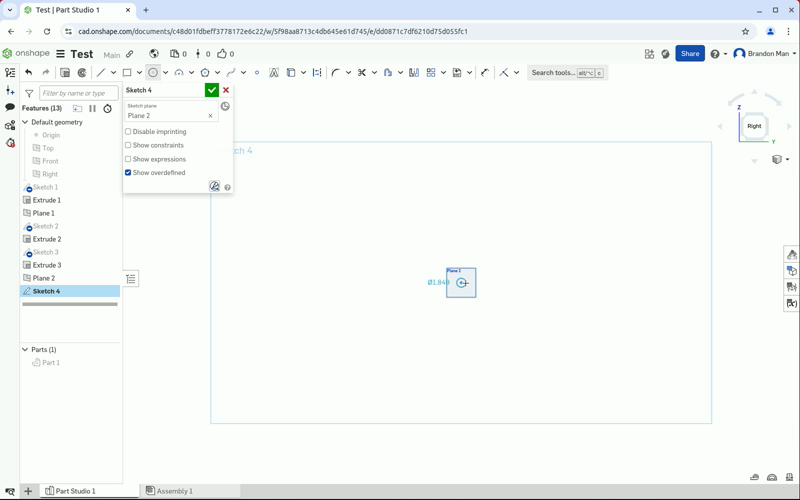
key(esc)
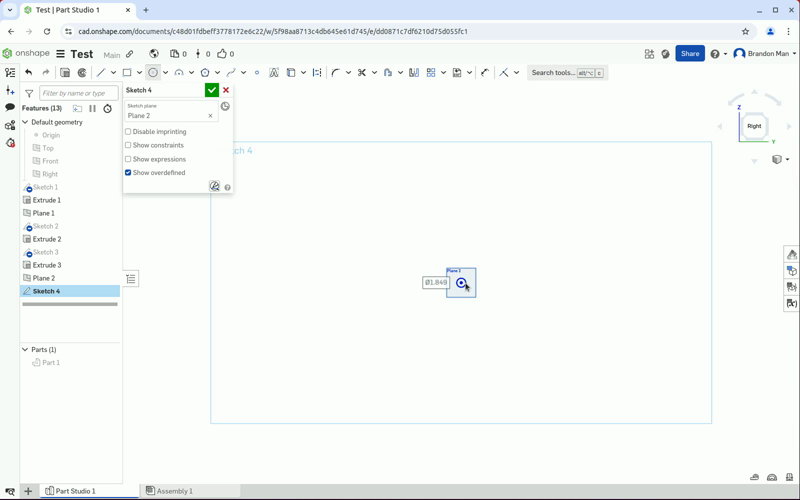
mouse_move(459, 284)
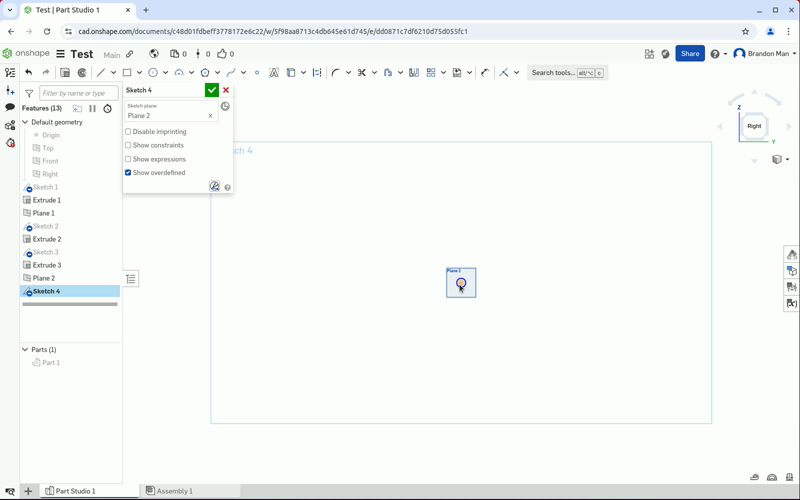
scroll(6)
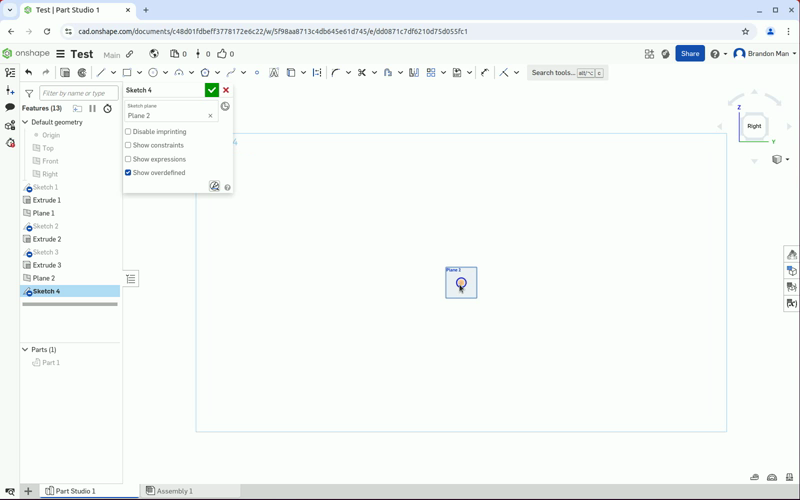
scroll(6)
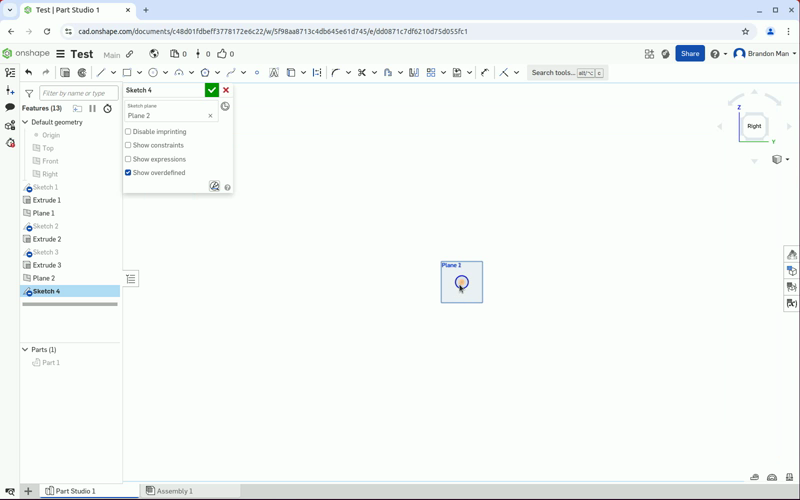
scroll(6)
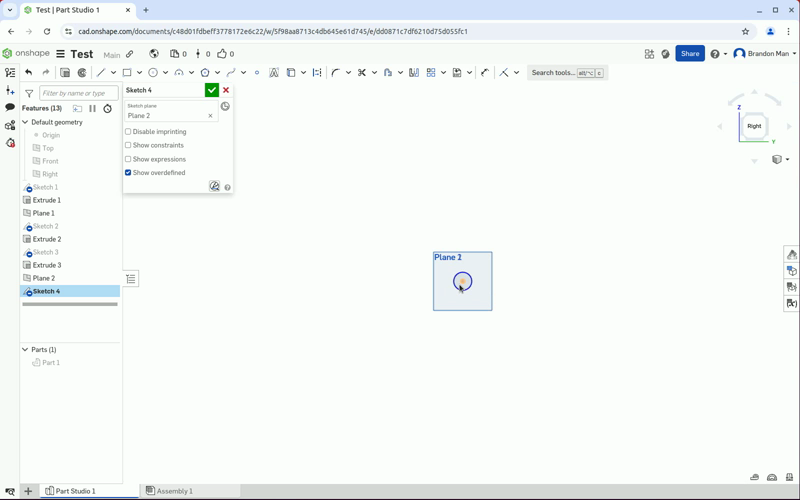
scroll(6)
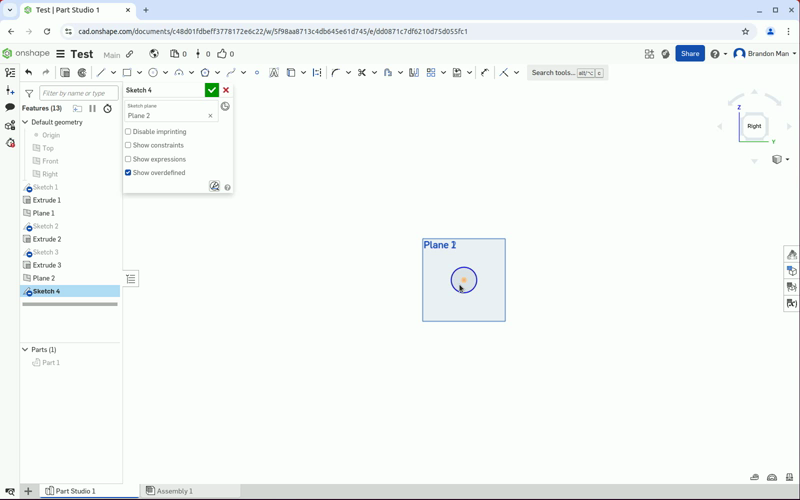
scroll(6)
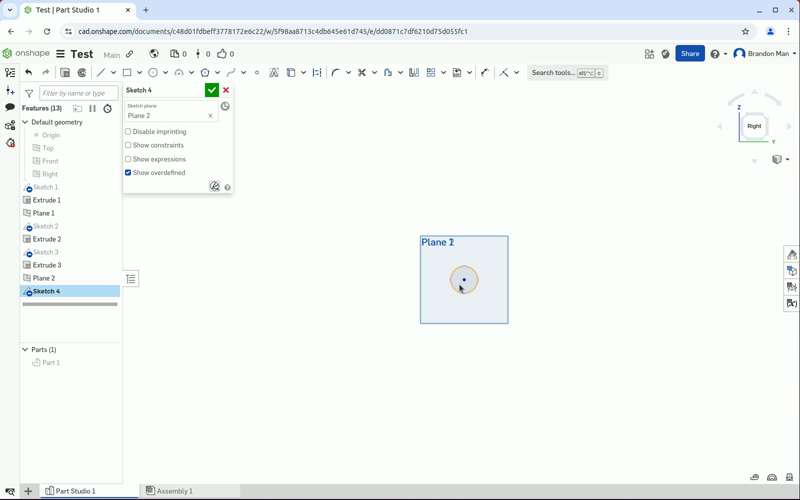
scroll(6)
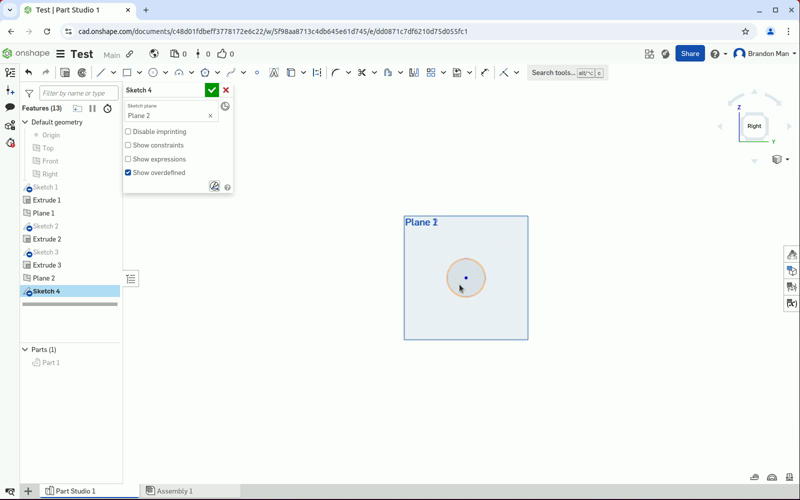
scroll(6)
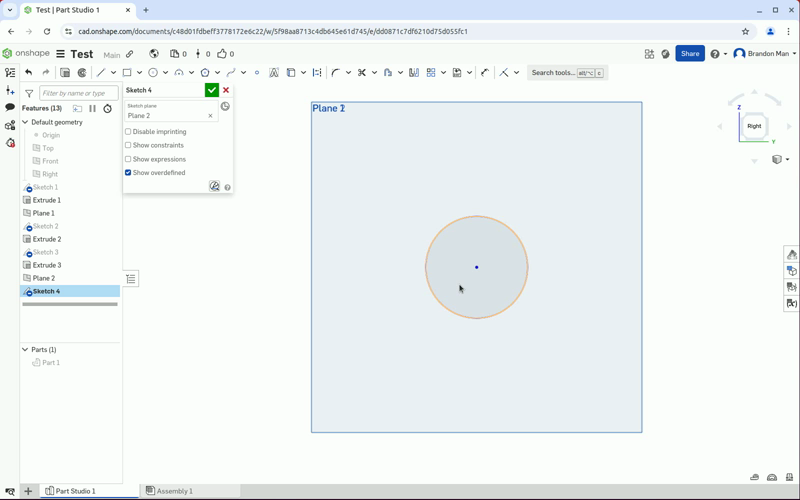
click(459, 284)
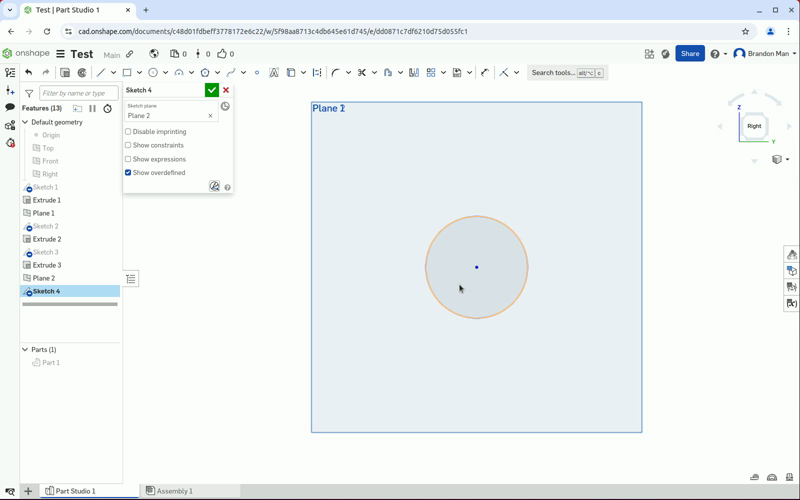
scroll(-6)
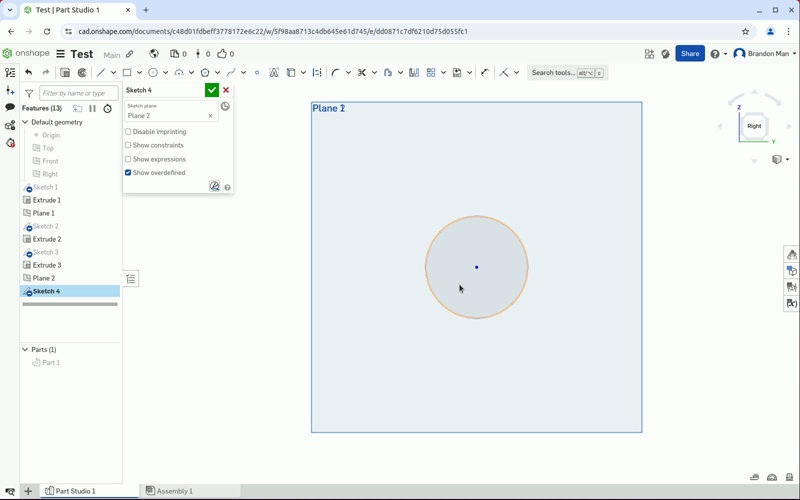
scroll(-6)
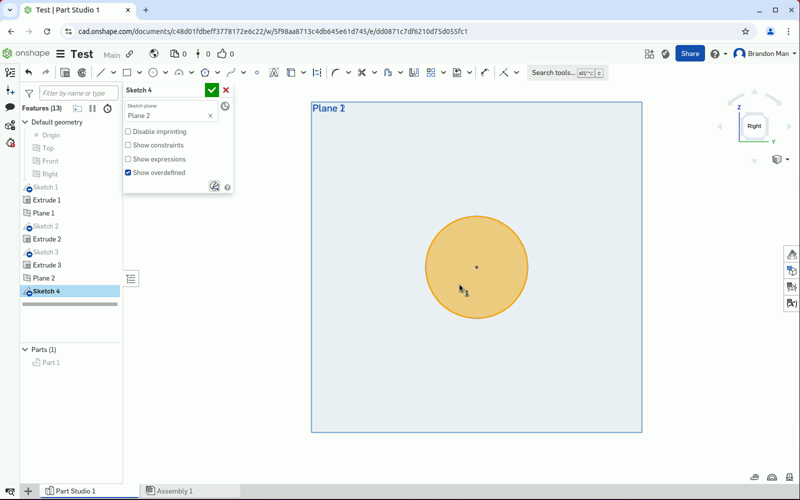
scroll(-6)
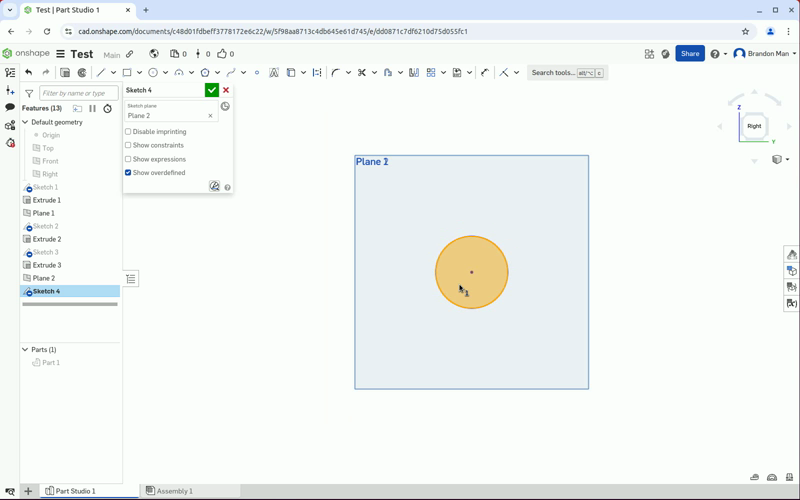
scroll(-6)
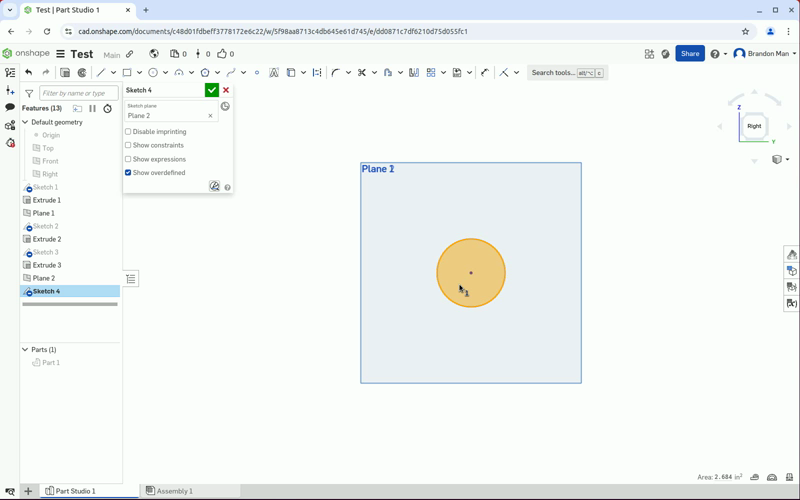
scroll(-6)
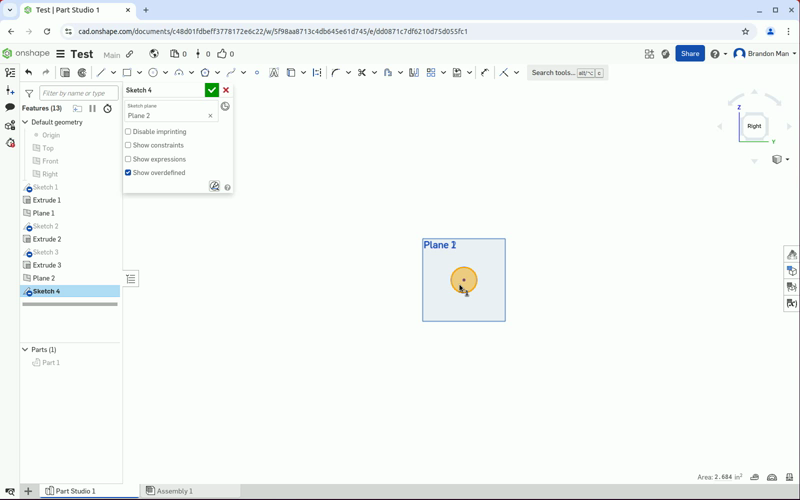
scroll(-6)
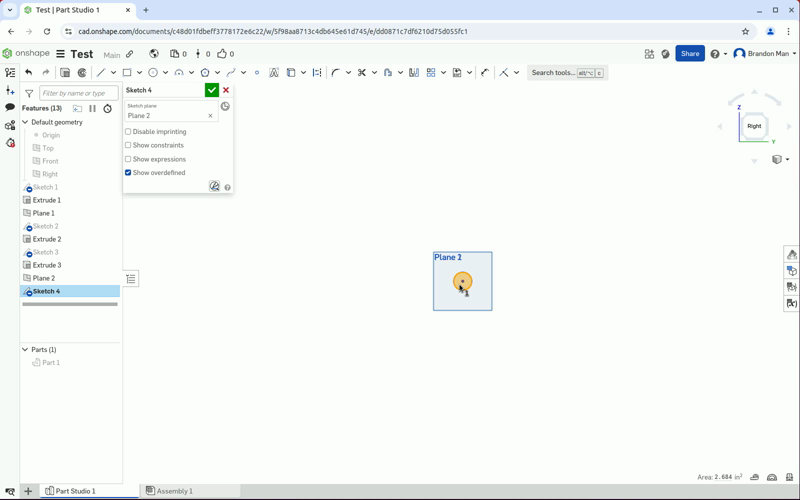
scroll(-6)
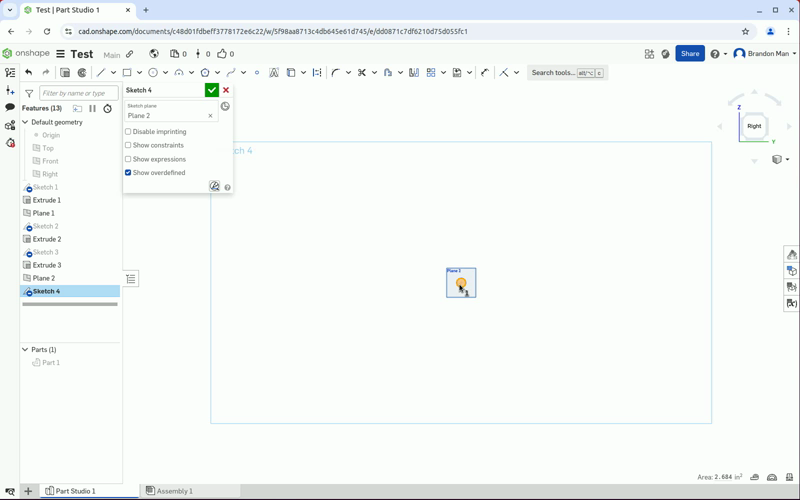
mouse_move(73, 352)
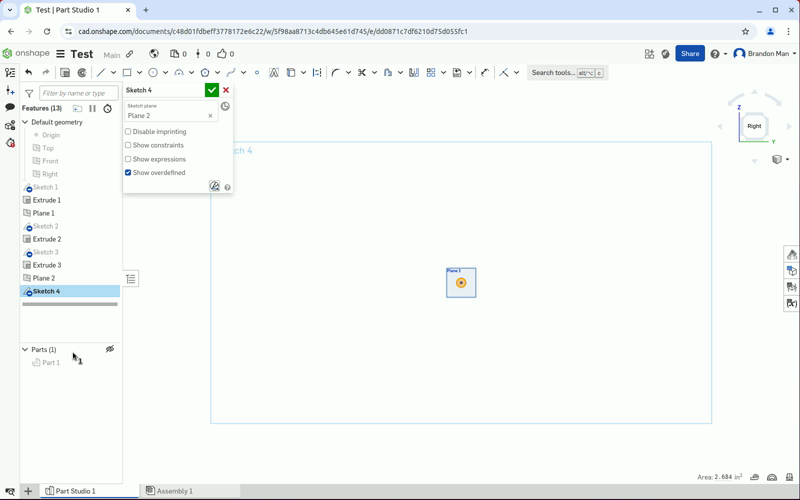
key(shift+y)
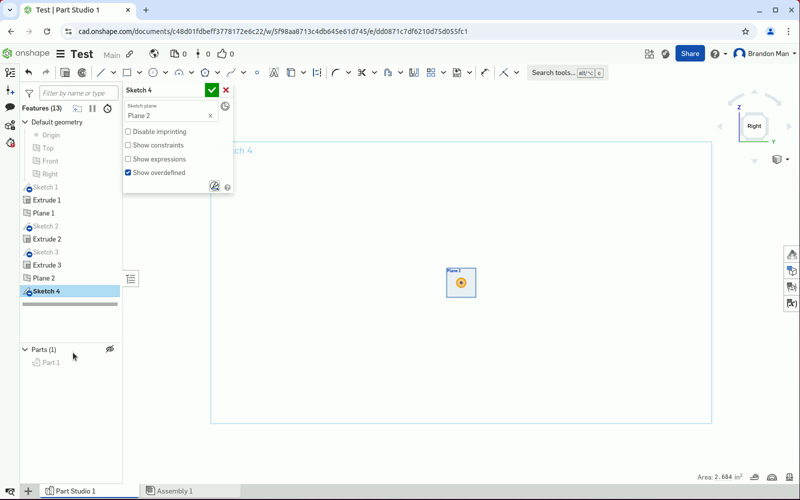
key(shift+e)
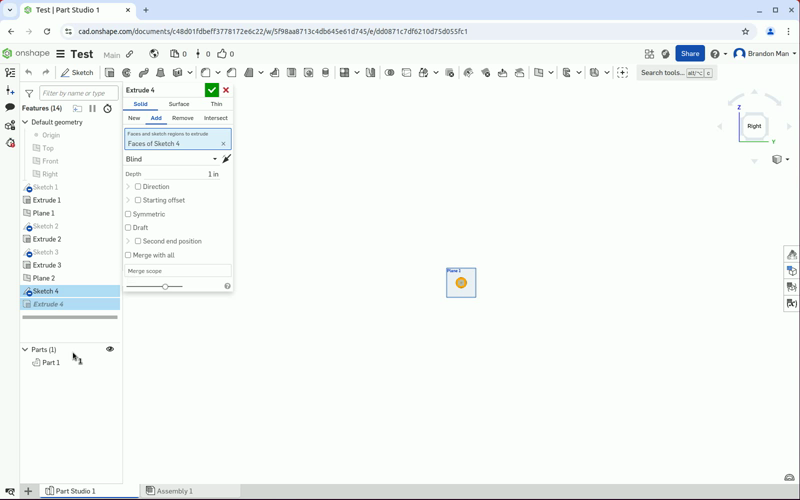
mouse_move(143, 106)
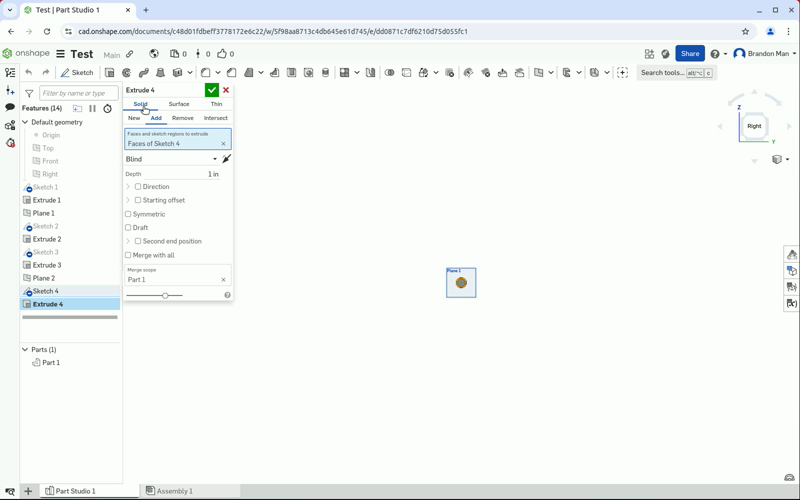
click(143, 106)
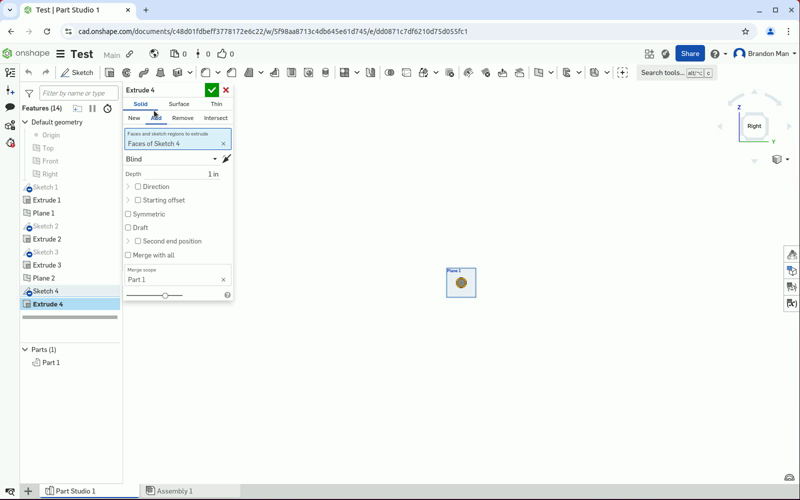
mouse_move(186, 120)
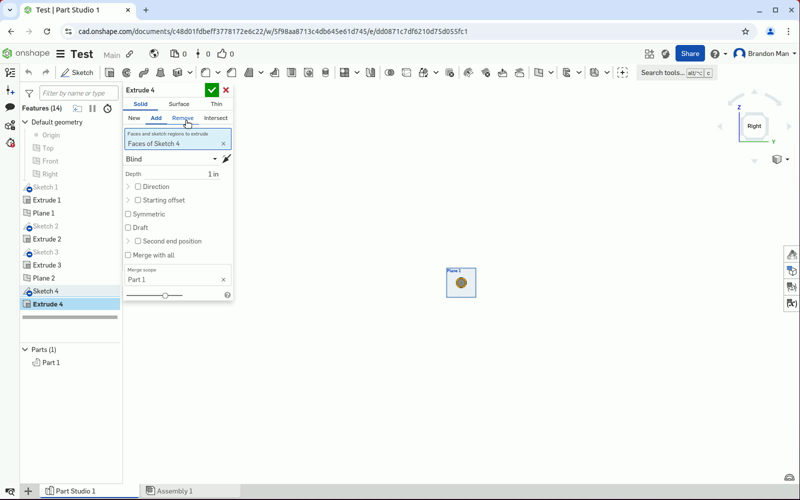
click(186, 120)
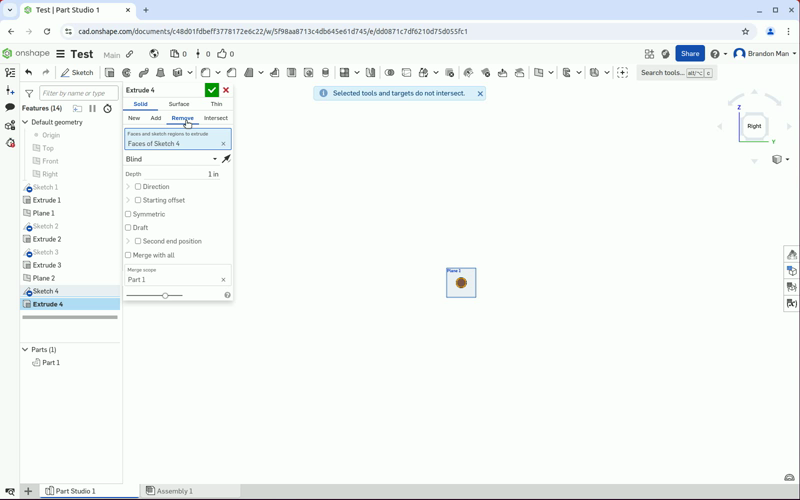
key(tab, 4)
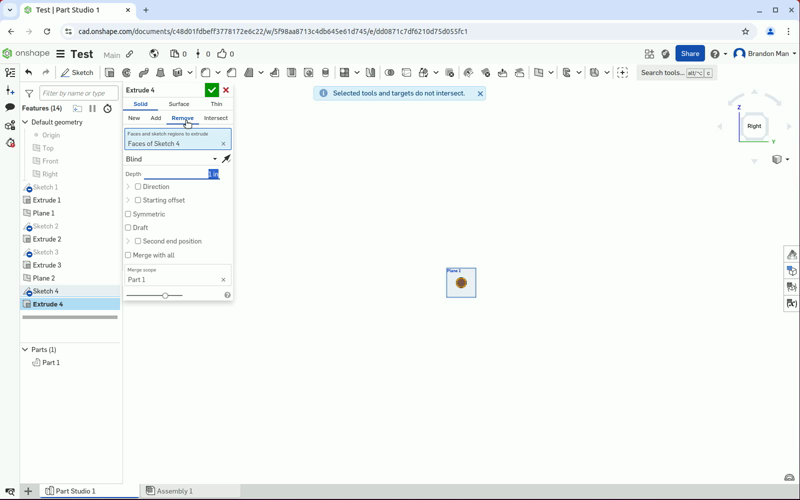
text(2.166)
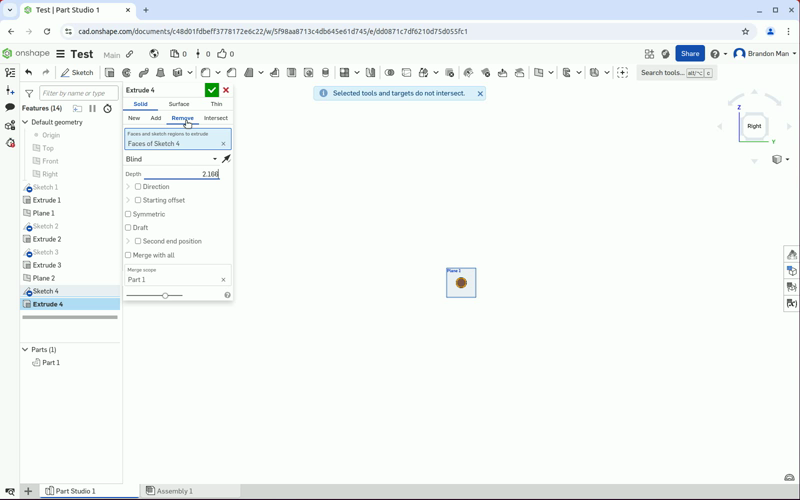
key(tab, 6)
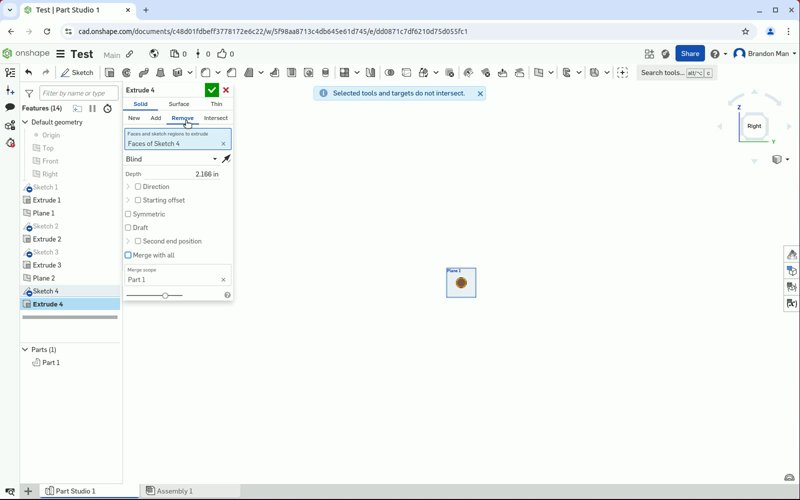
key(space)
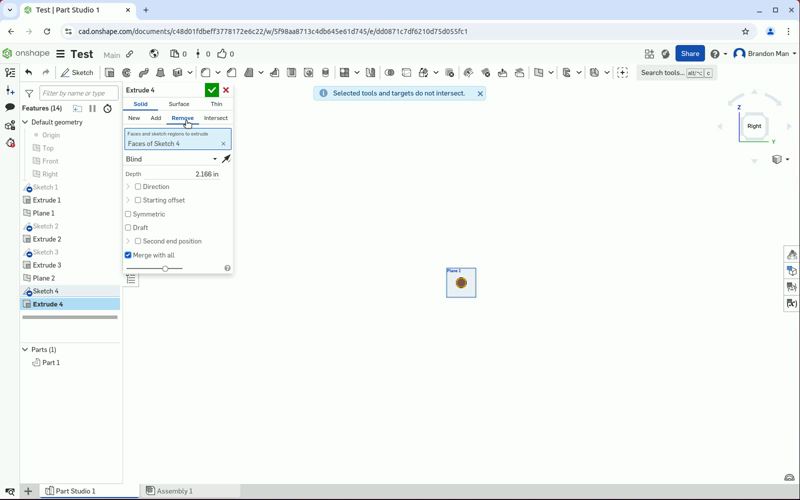
key(enter)
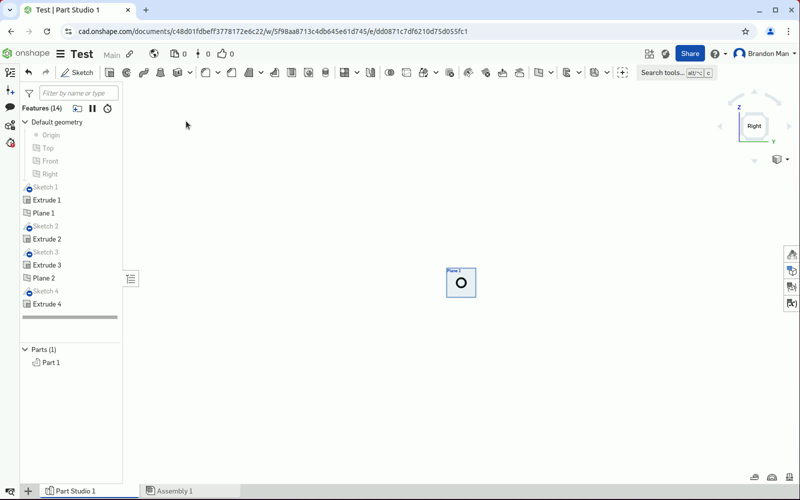
key(shift+h)
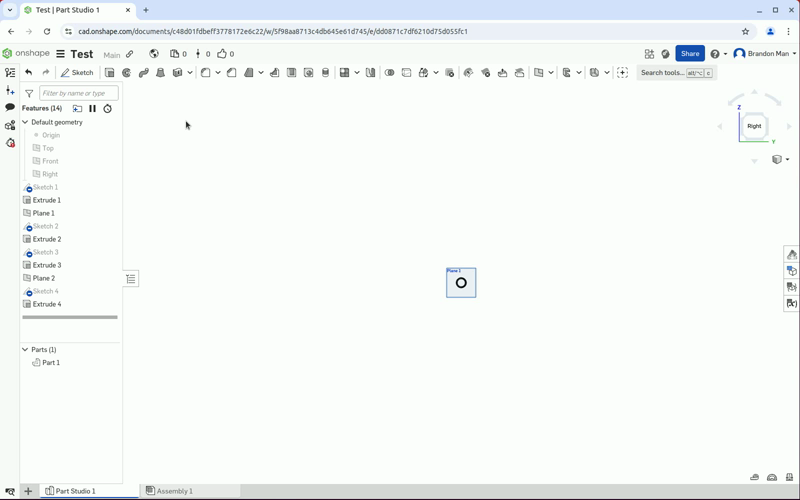
key(shift+h)
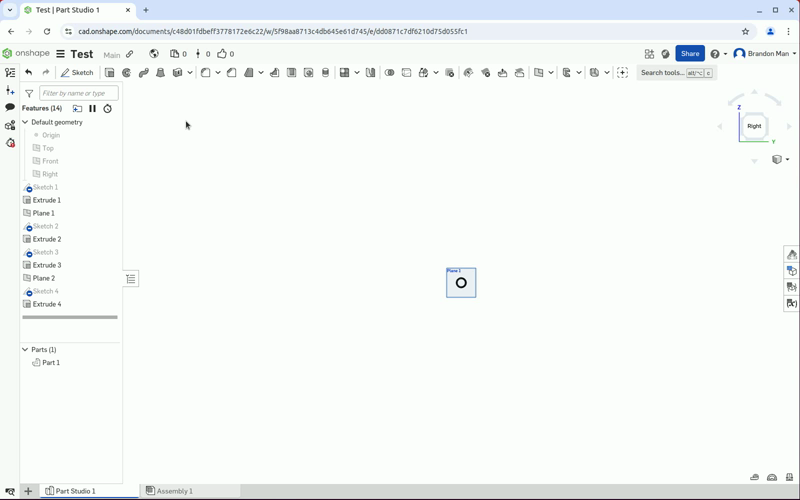
mouse_move(73, 189)
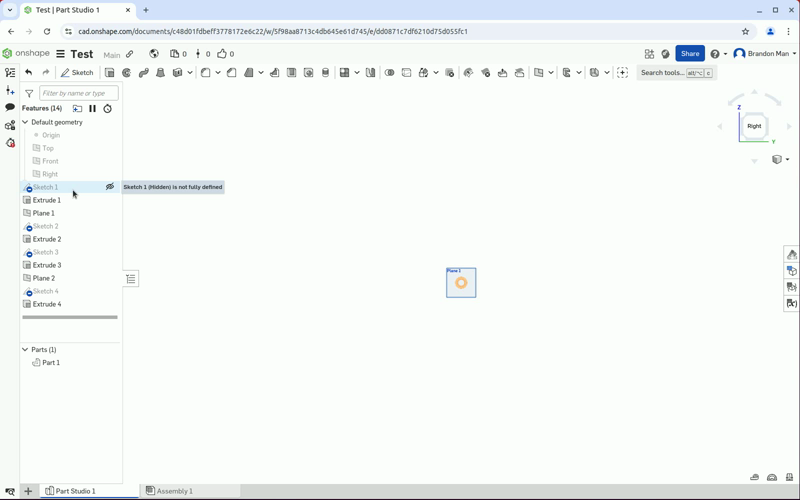
click(73, 189)
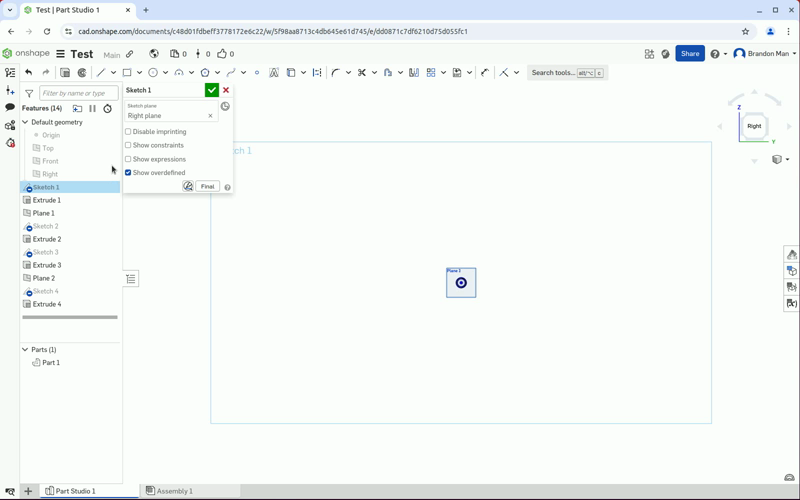
mouse_move(229, 92)
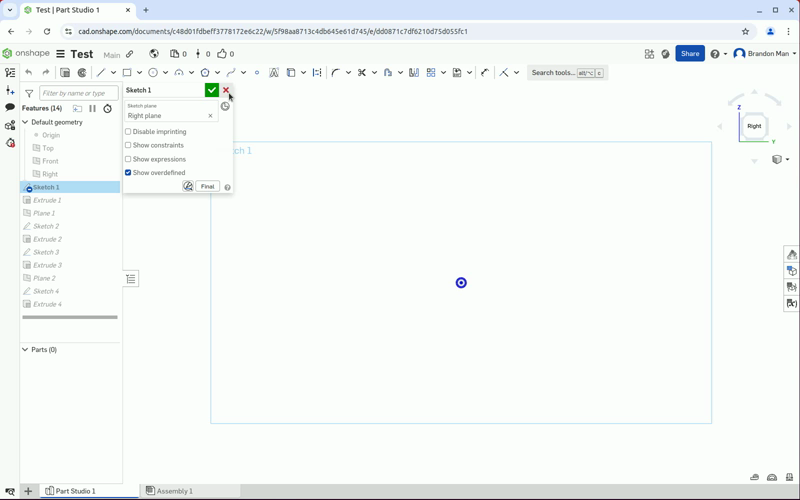
click(229, 92)
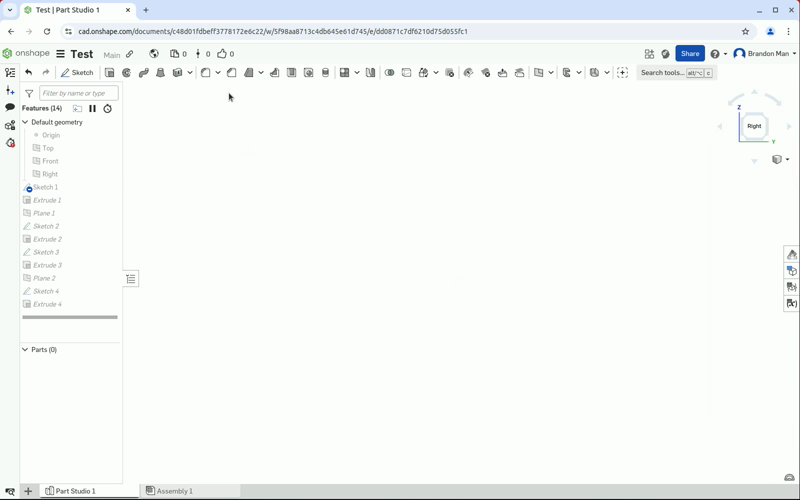
key(shift+s)
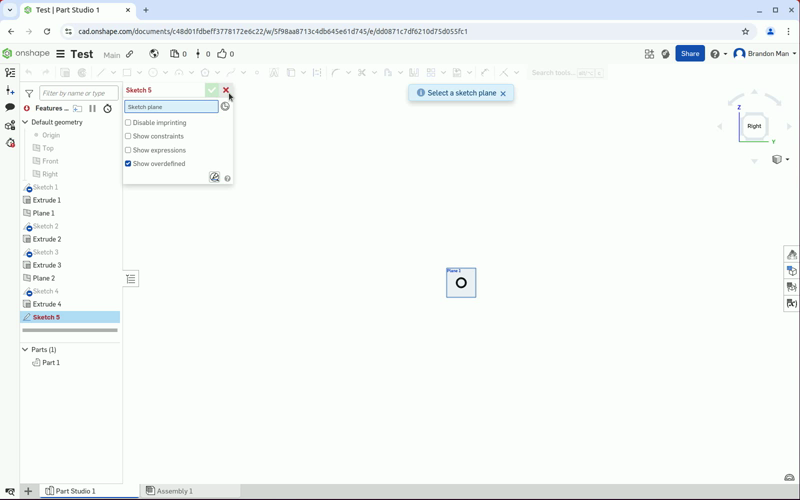
mouse_move(73, 280)
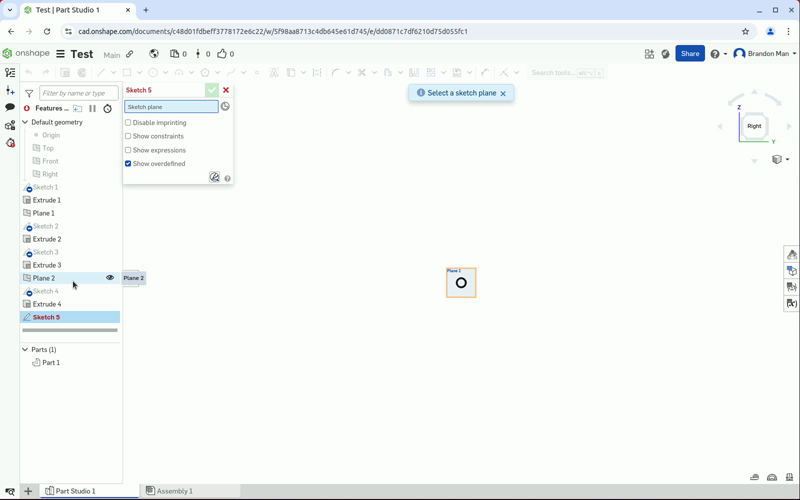
click(73, 280)
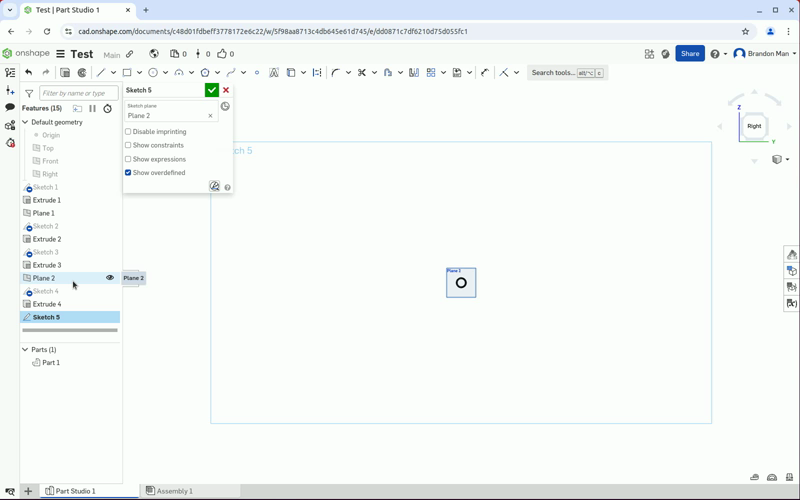
mouse_move(73, 352)
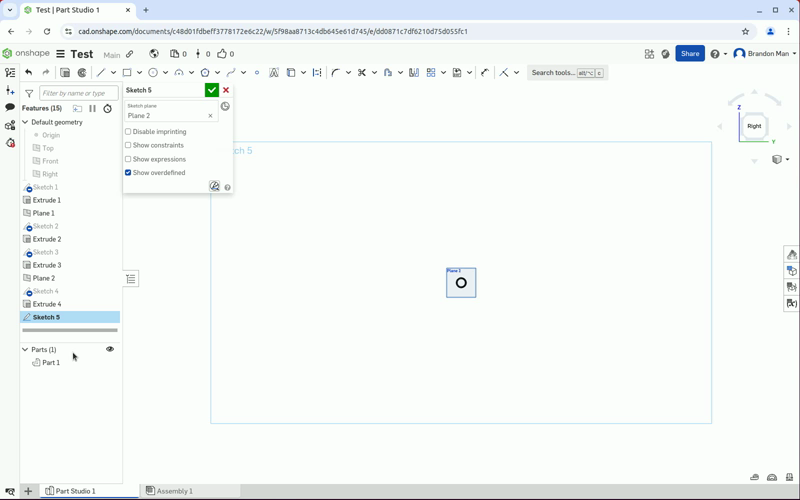
key(y)
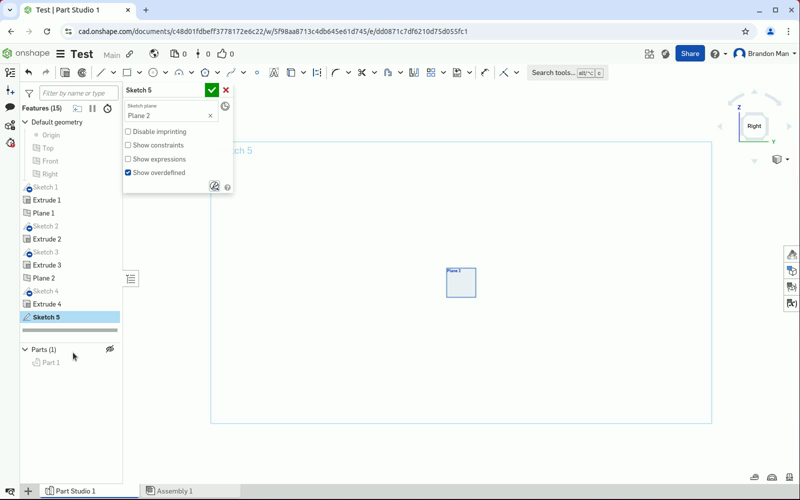
key(c)
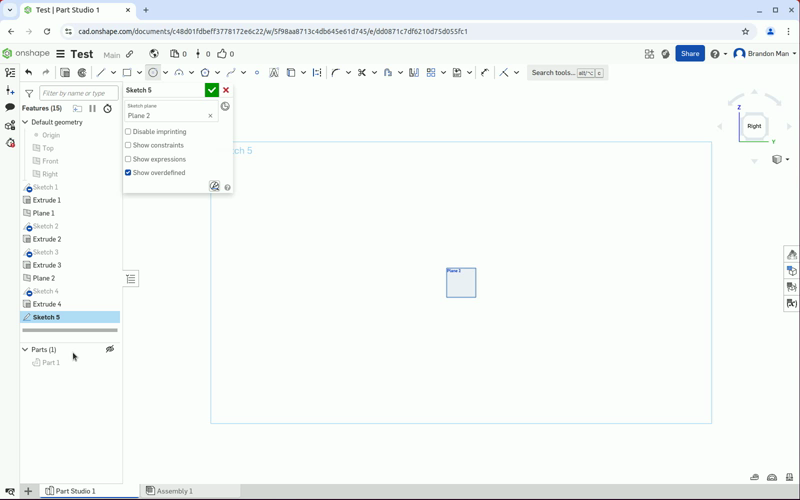
key_down(shift)
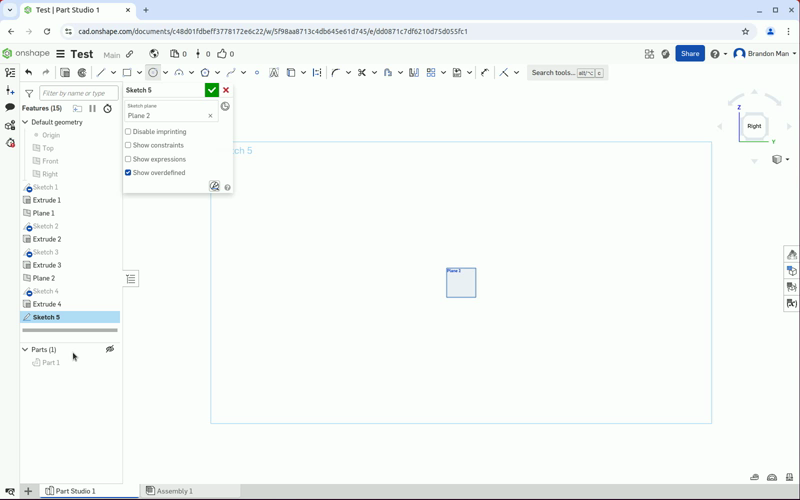
mouse_move(461, 282)
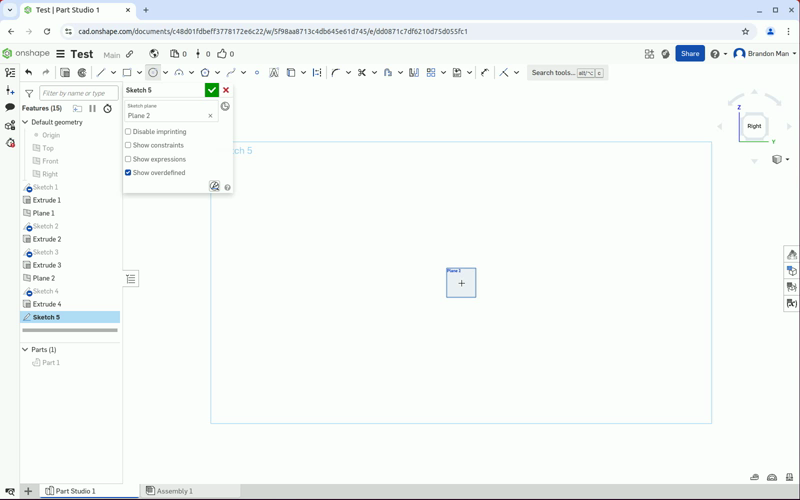
click(461, 282)
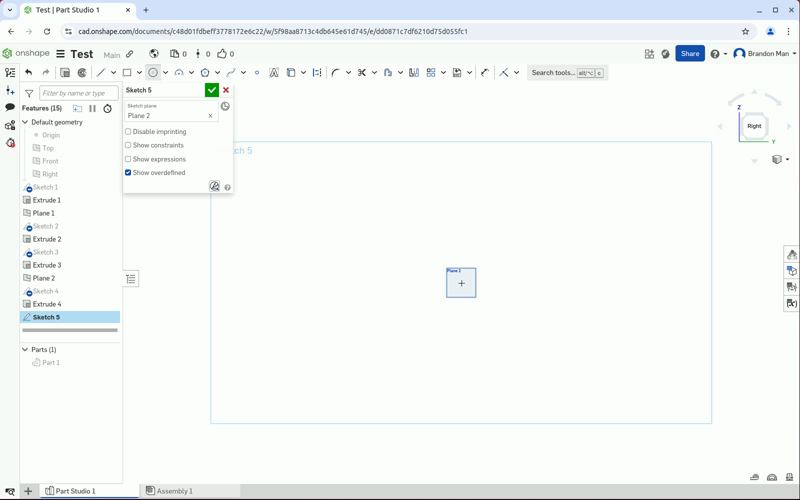
key_up(shift)
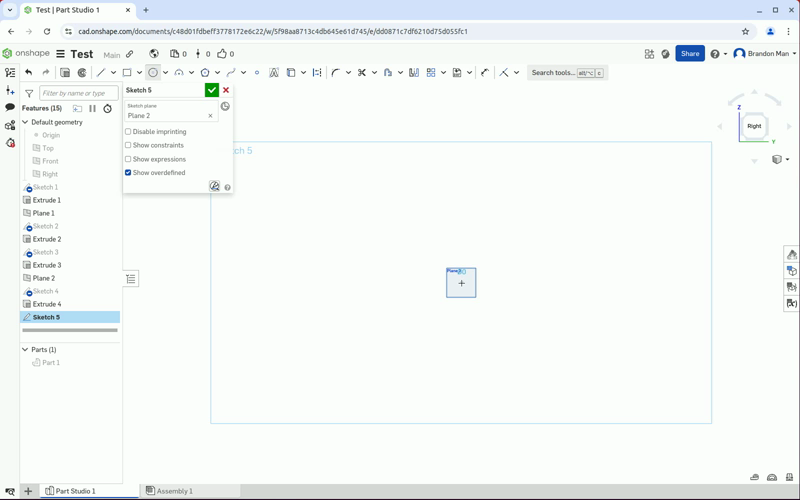
mouse_move(466, 282)
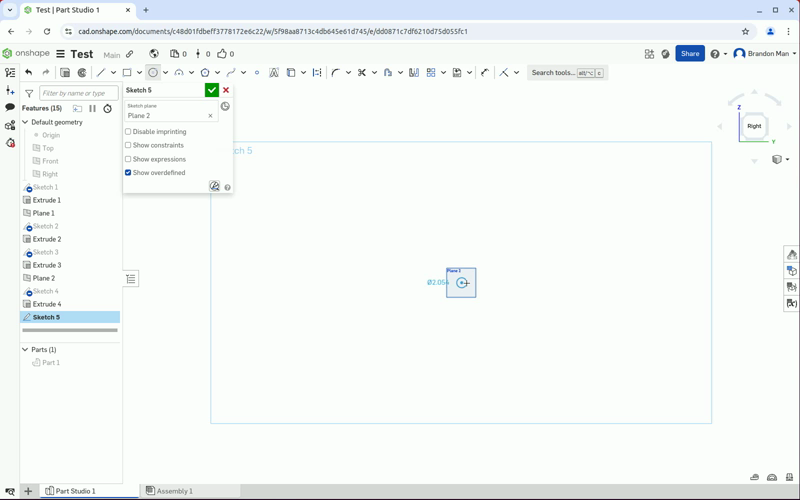
click(466, 282)
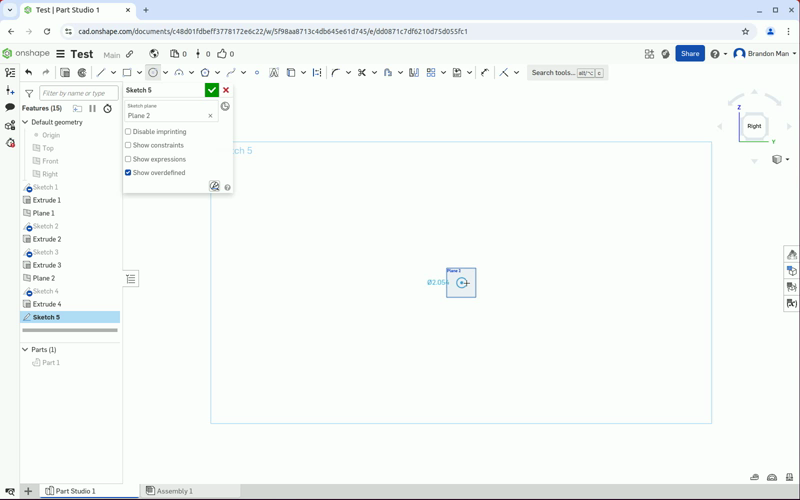
key(esc)
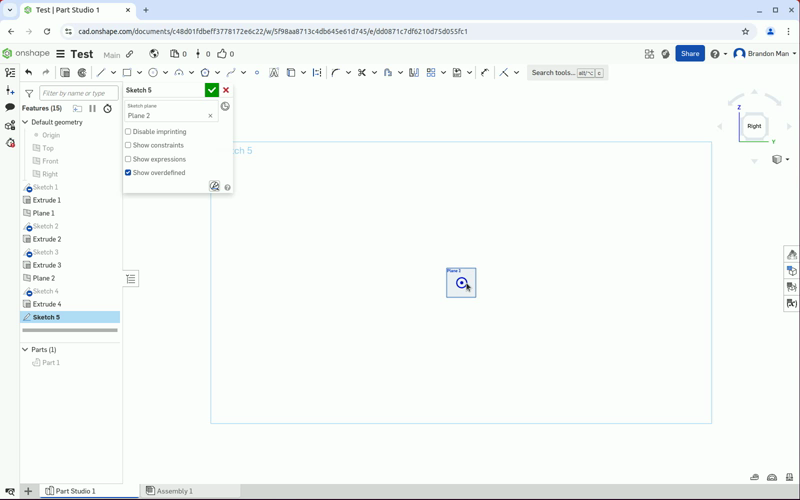
key(c)
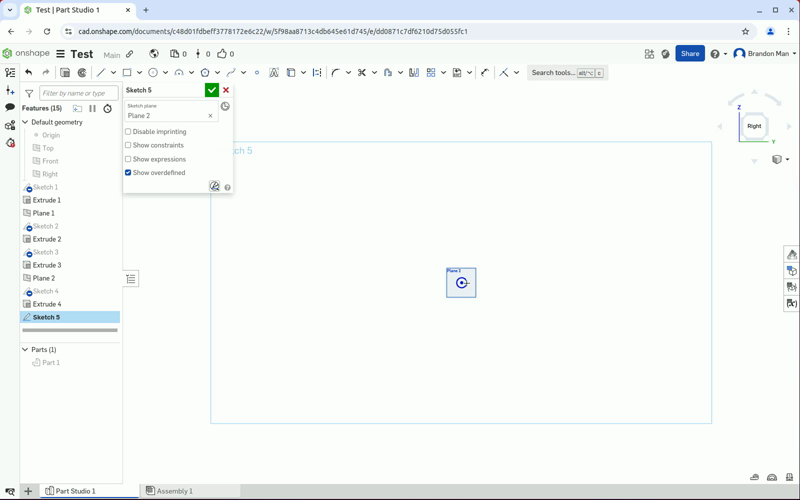
key_down(shift)
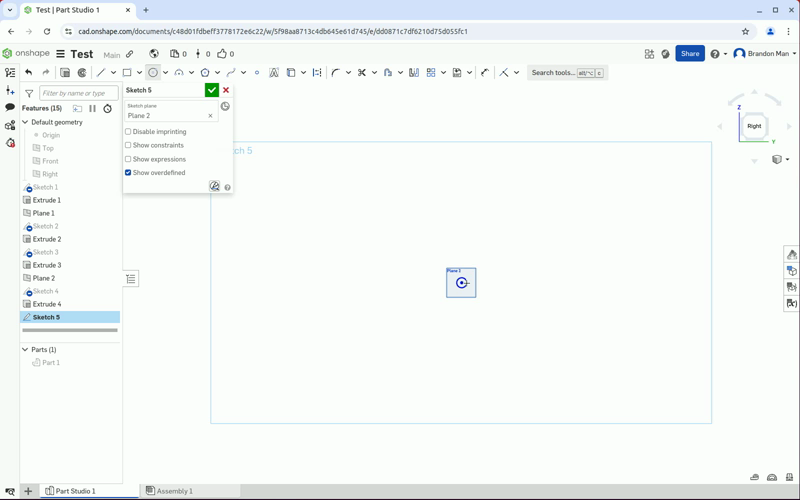
mouse_move(461, 282)
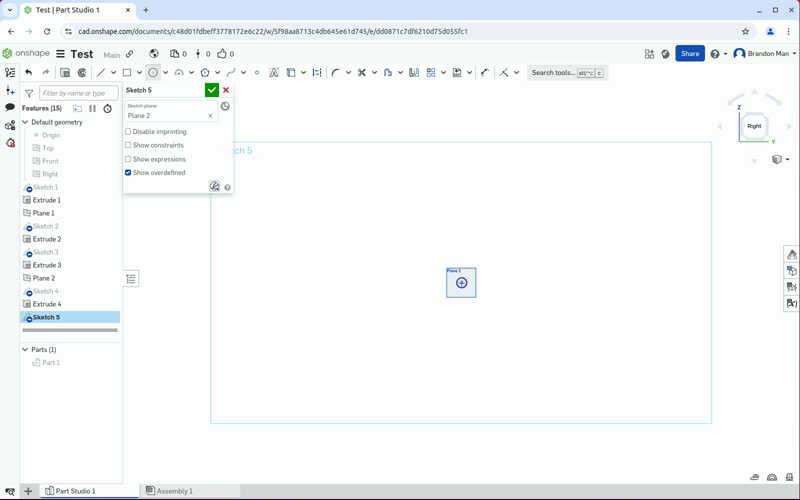
click(461, 282)
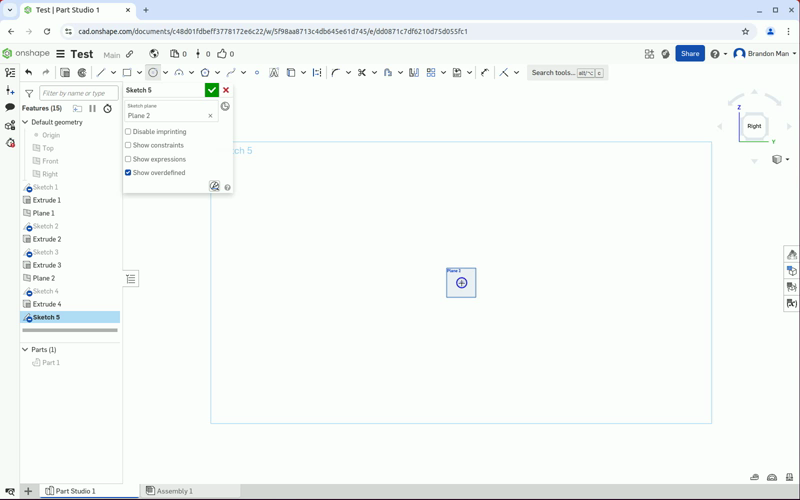
key_up(shift)
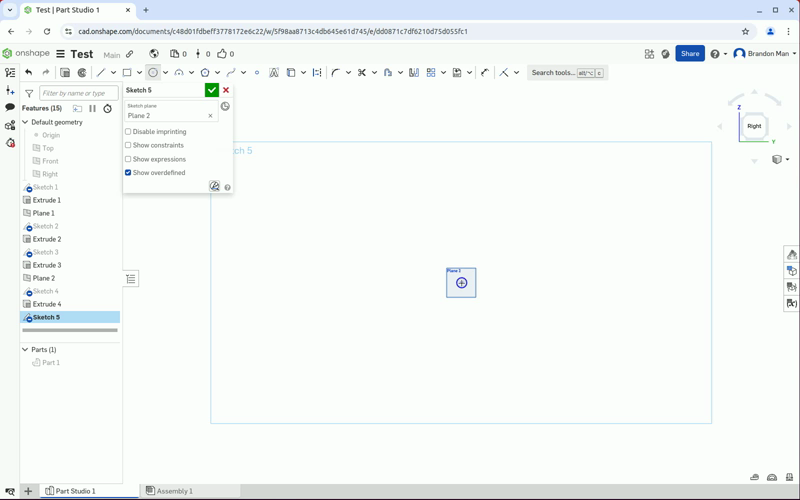
mouse_move(466, 282)
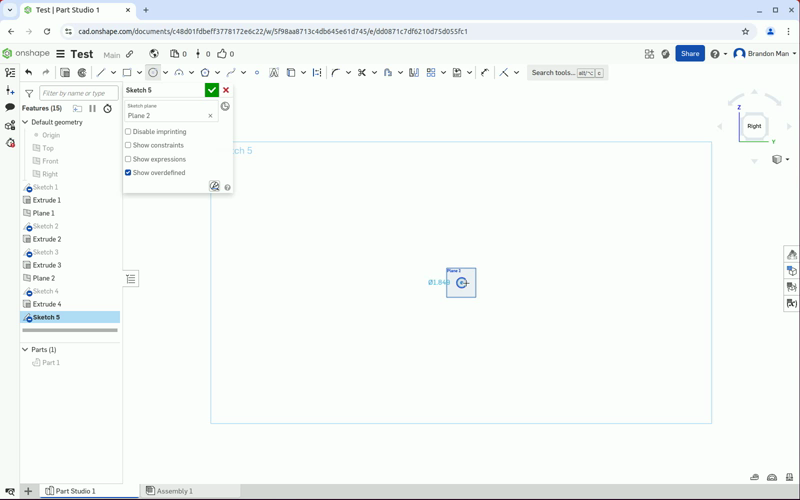
scroll(6)
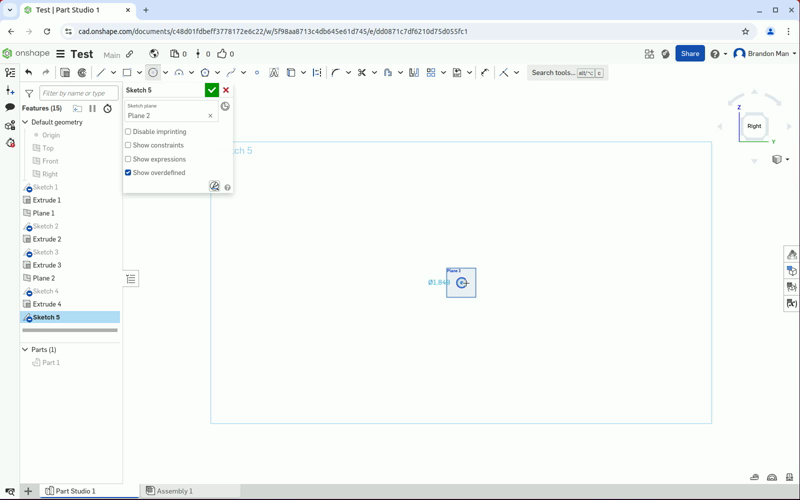
scroll(6)
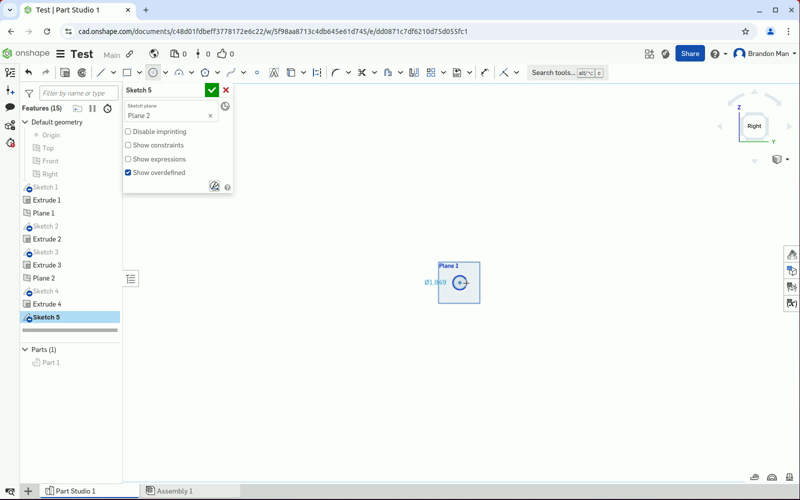
scroll(6)
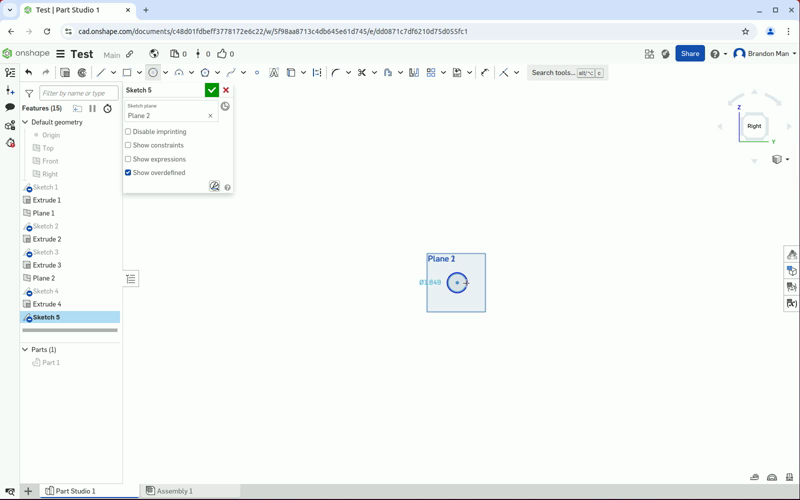
scroll(6)
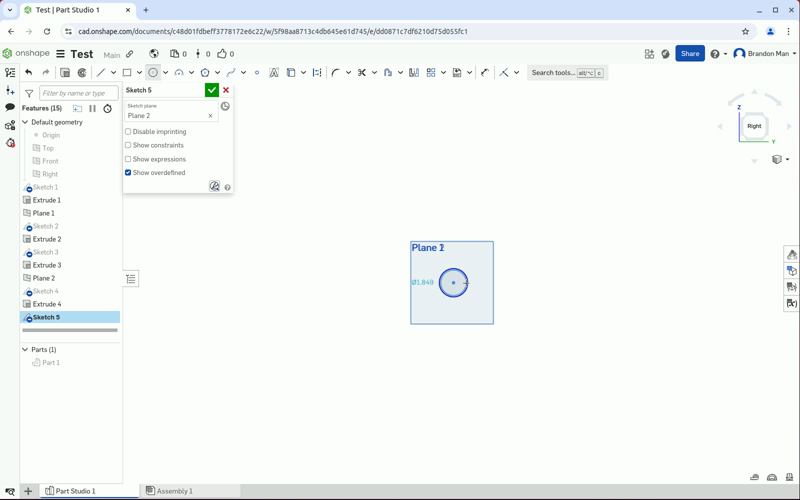
scroll(6)
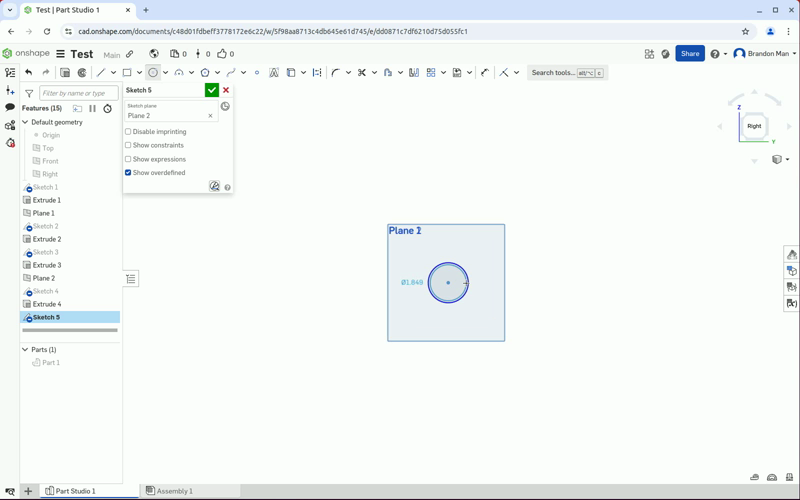
scroll(6)
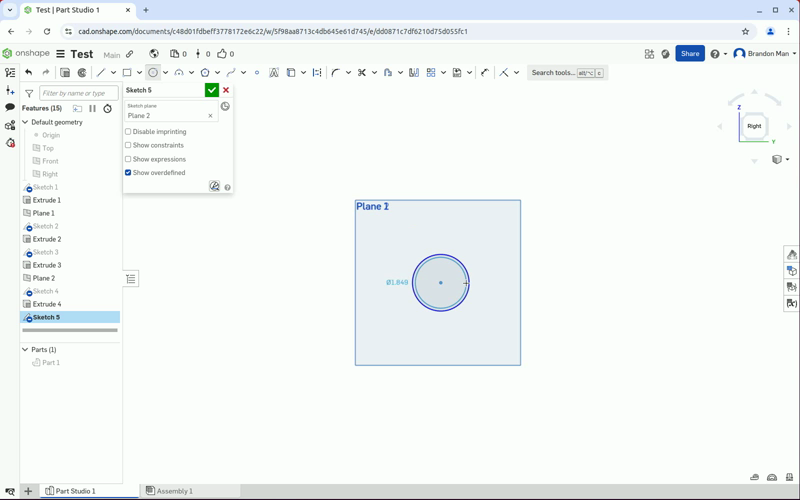
scroll(6)
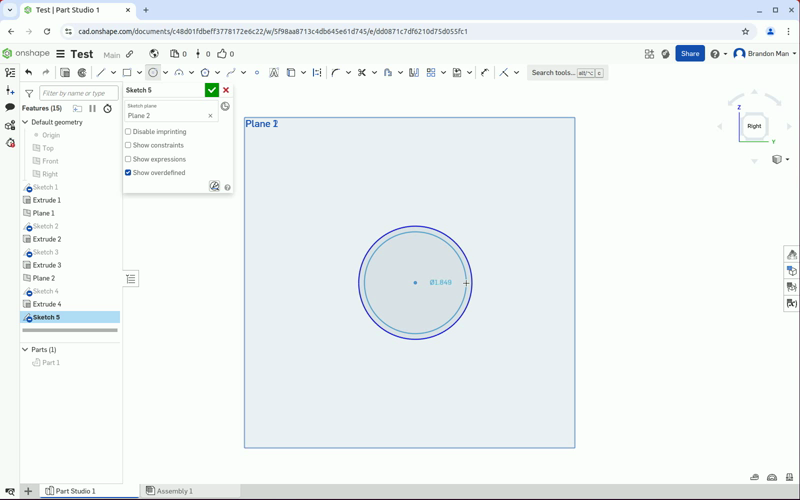
click(466, 282)
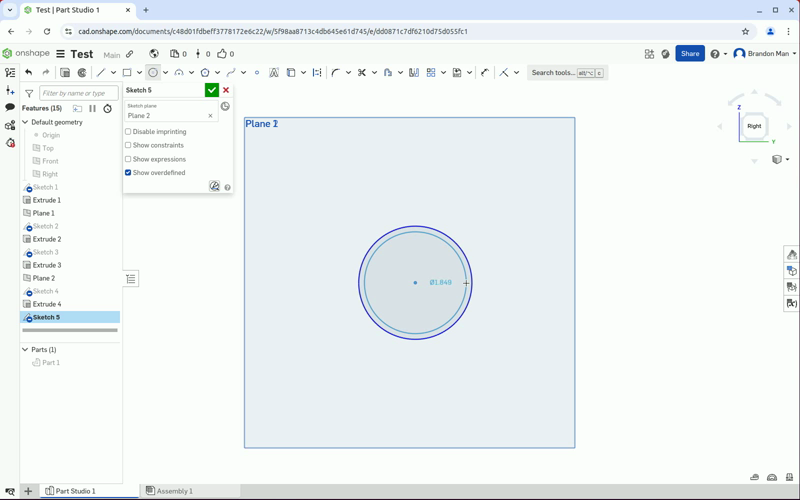
scroll(-6)
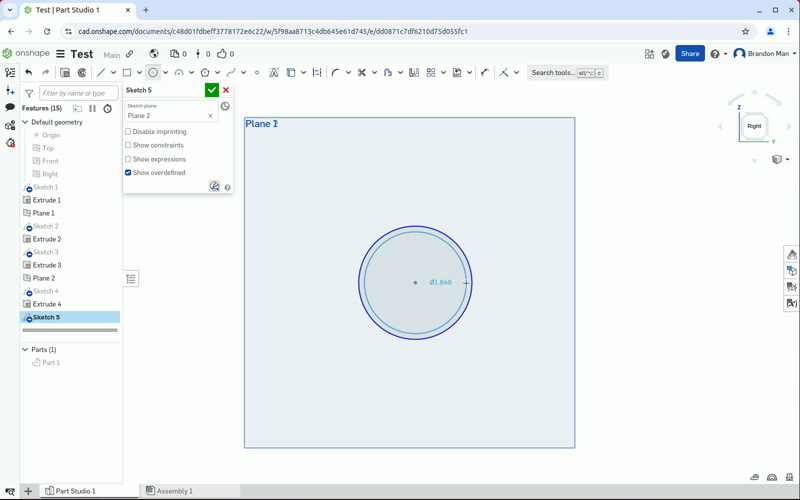
scroll(-6)
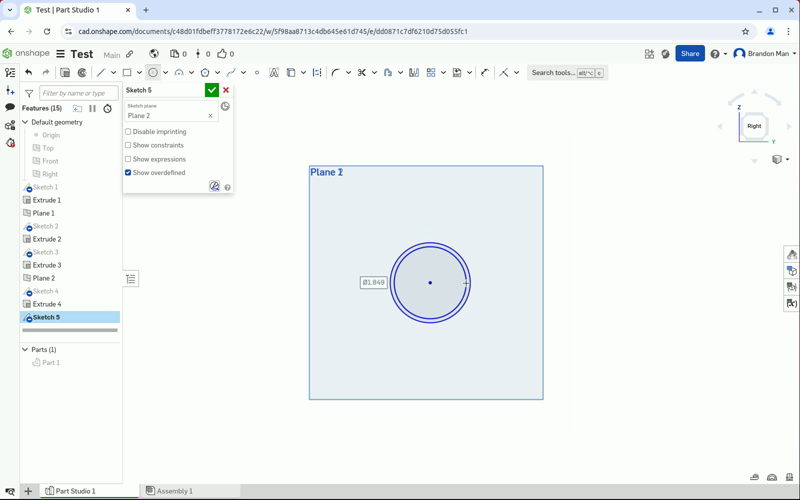
scroll(-6)
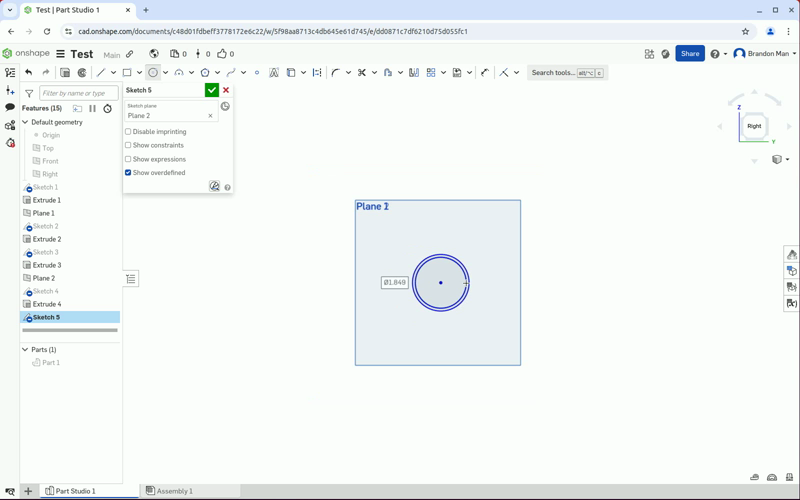
scroll(-6)
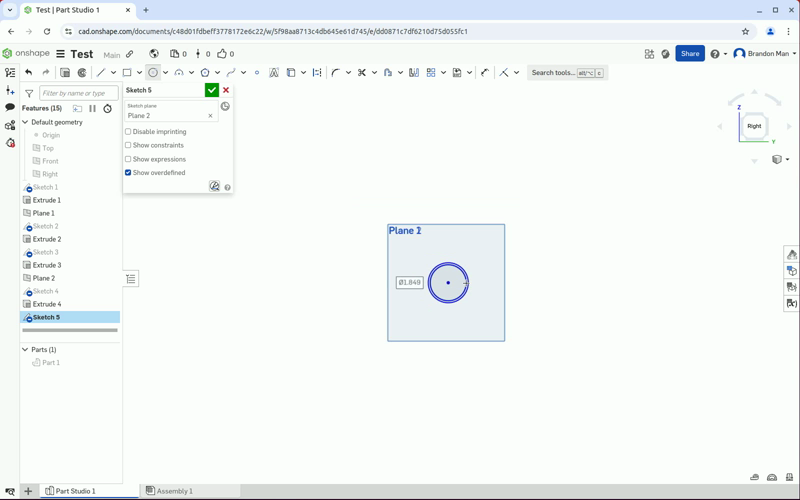
scroll(-6)
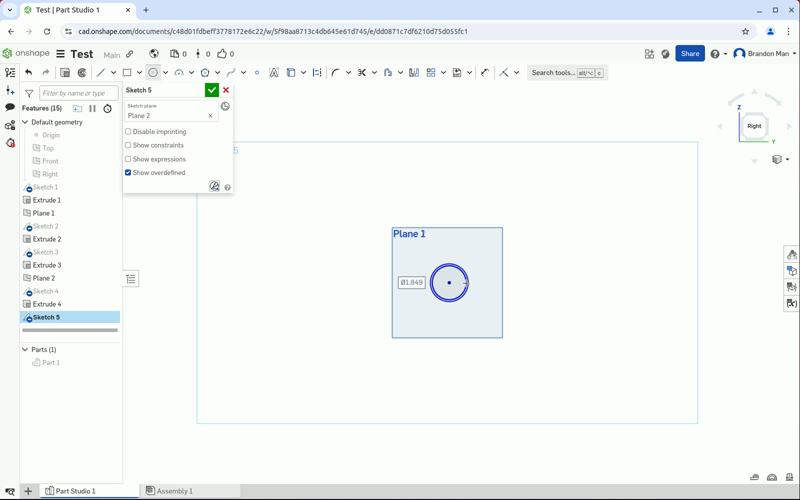
scroll(-6)
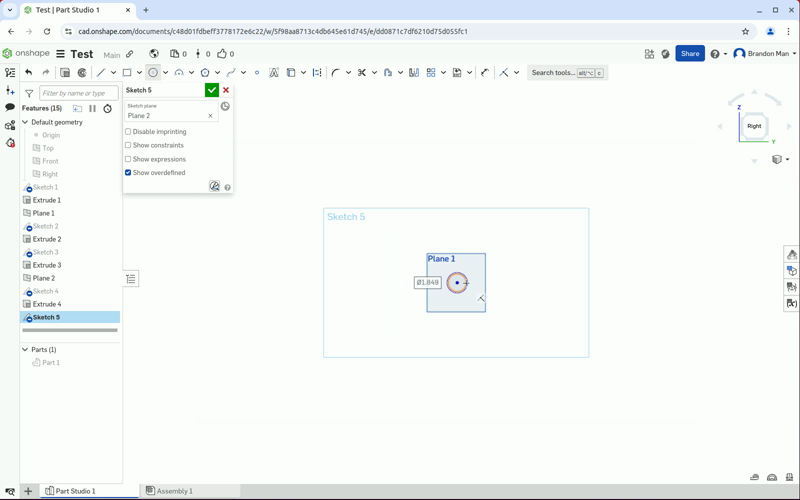
scroll(-6)
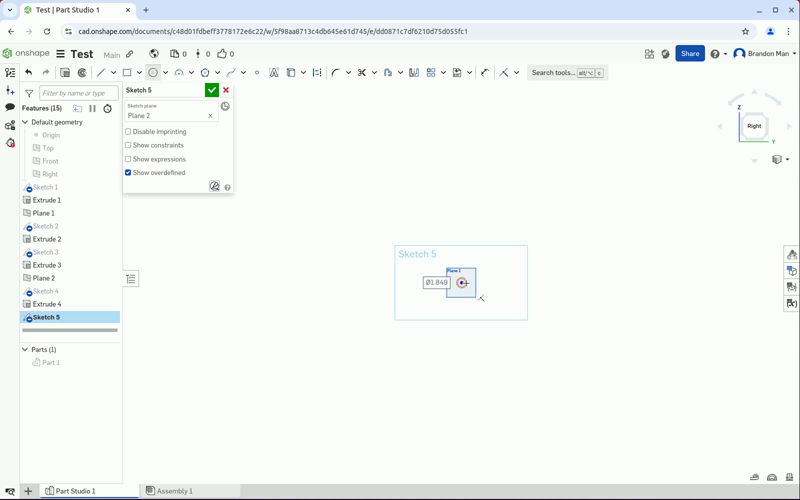
key(esc)
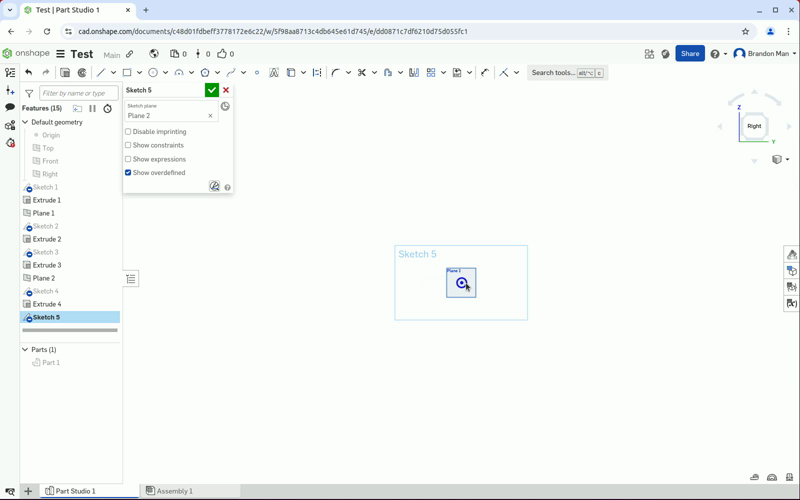
mouse_move(466, 281)
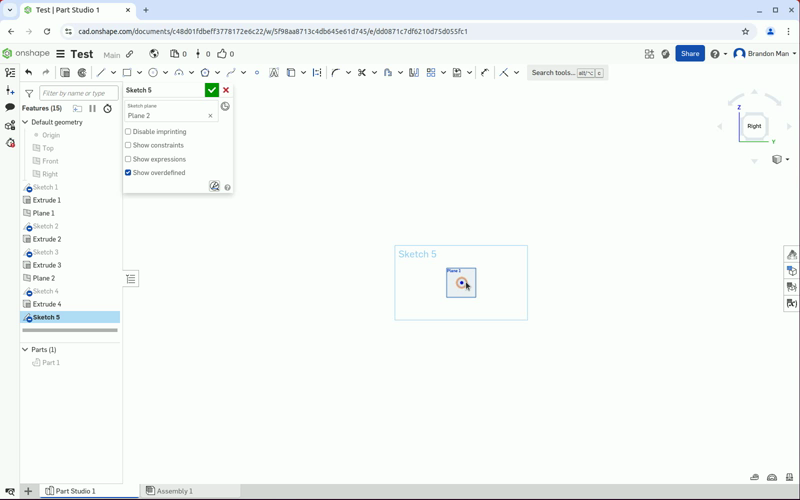
scroll(6)
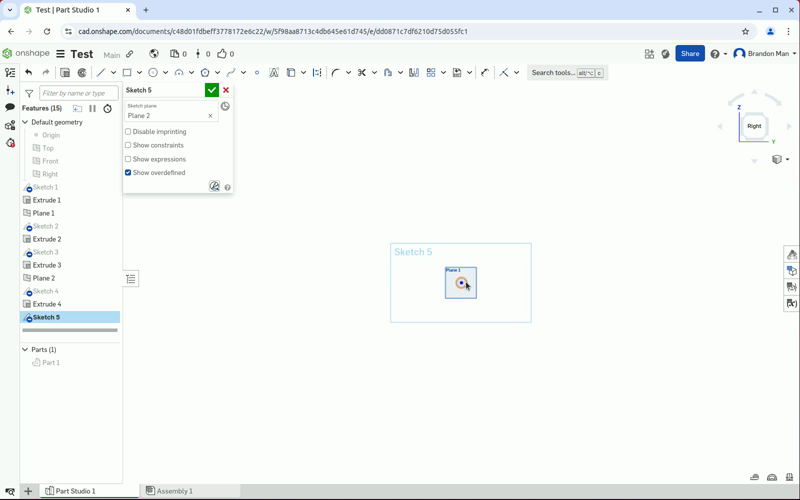
scroll(6)
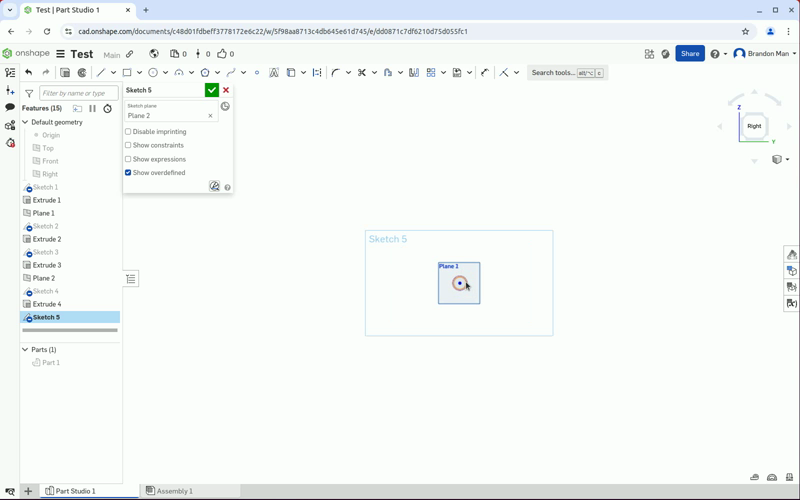
scroll(6)
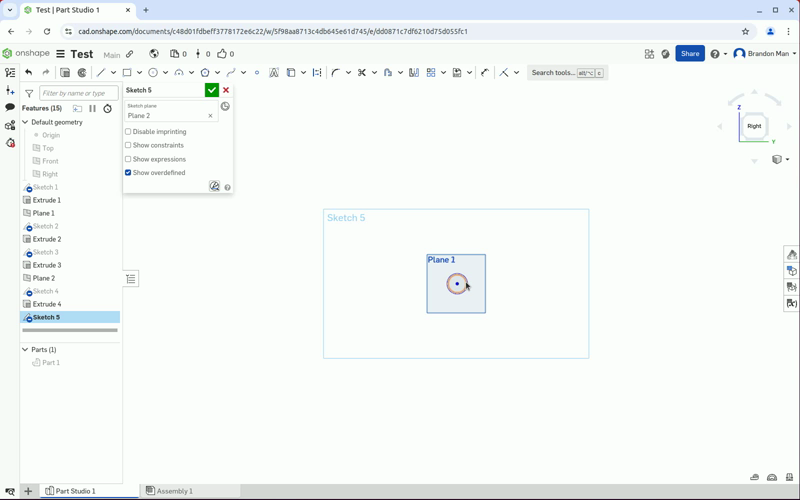
scroll(6)
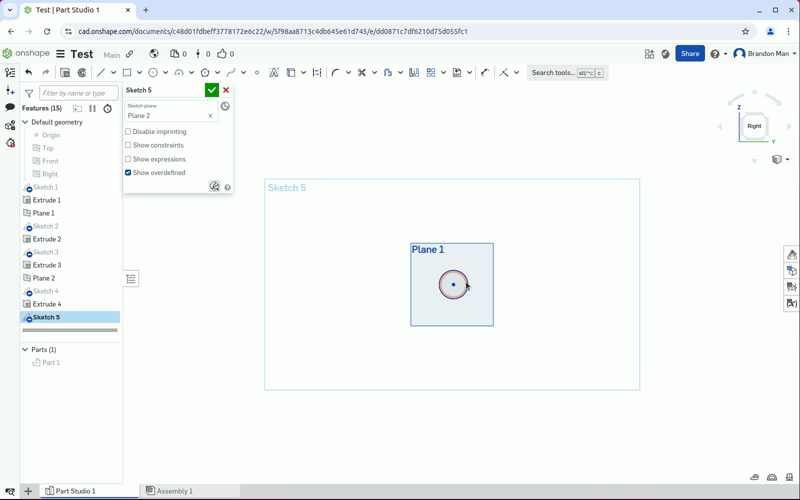
scroll(6)
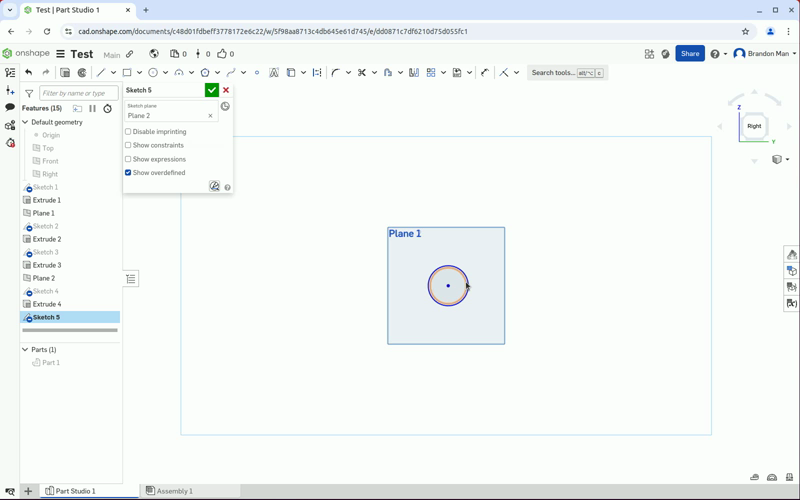
scroll(6)
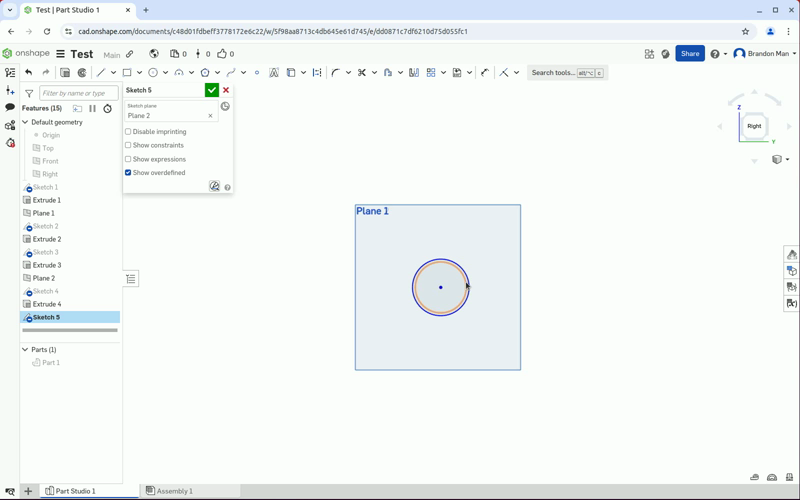
scroll(6)
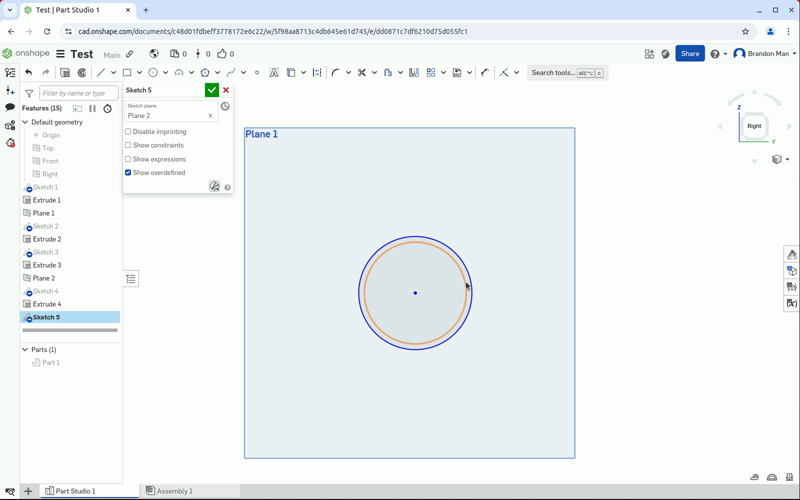
click(466, 281)
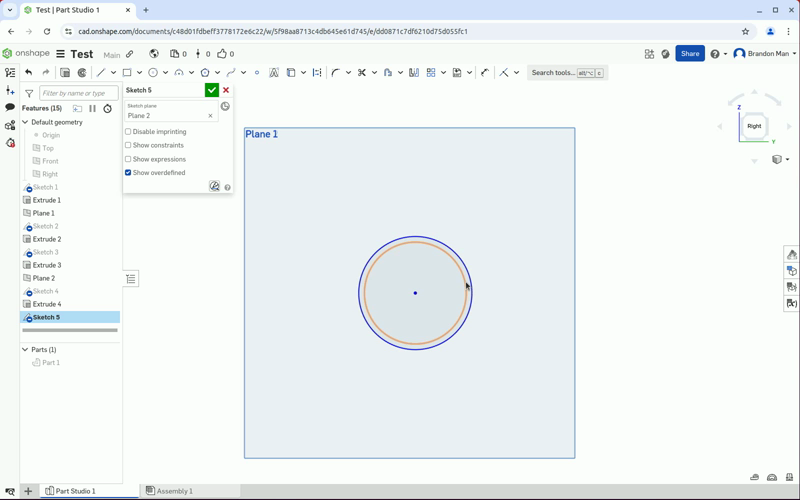
scroll(-6)
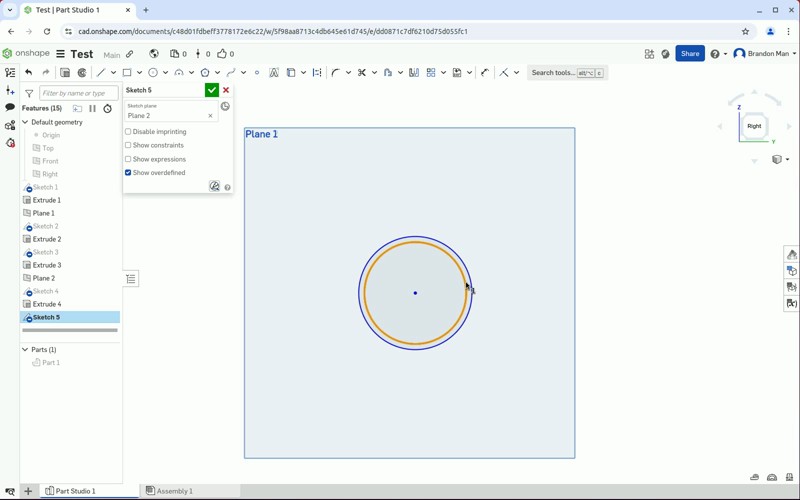
scroll(-6)
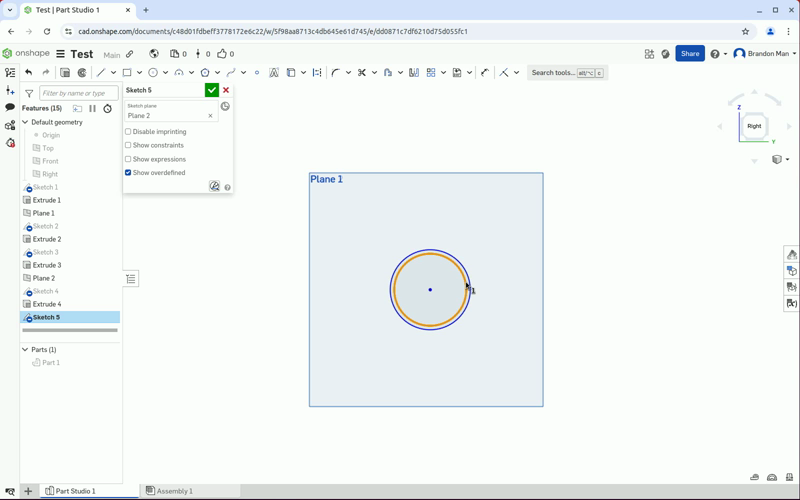
scroll(-6)
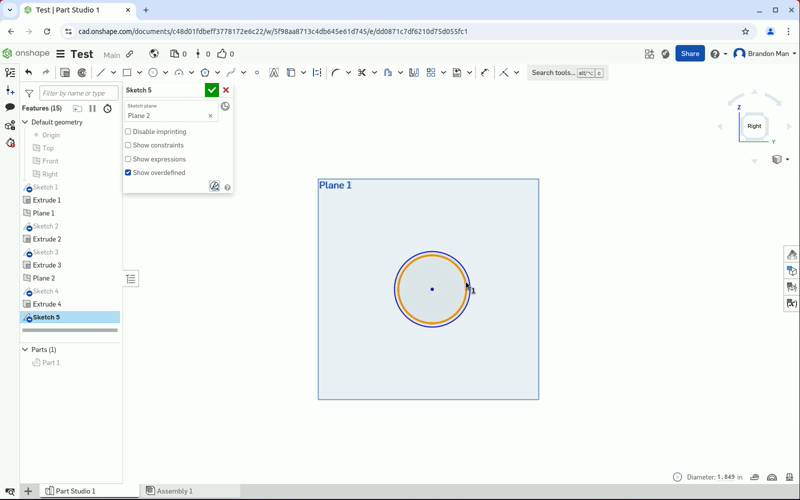
scroll(-6)
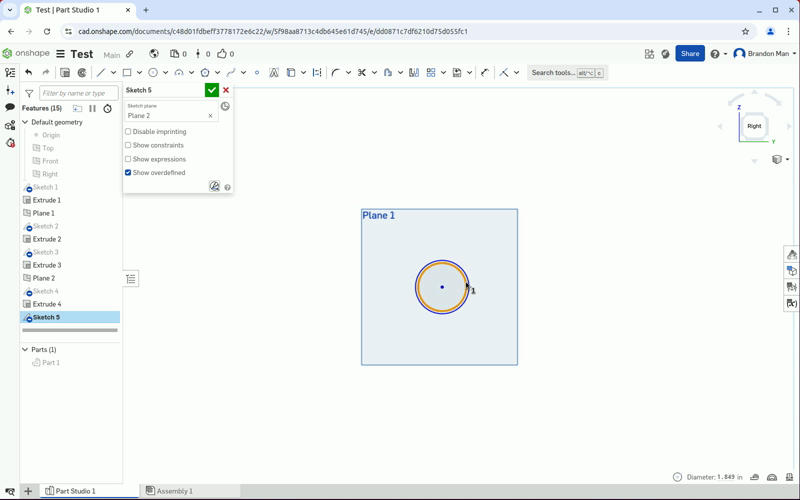
scroll(-6)
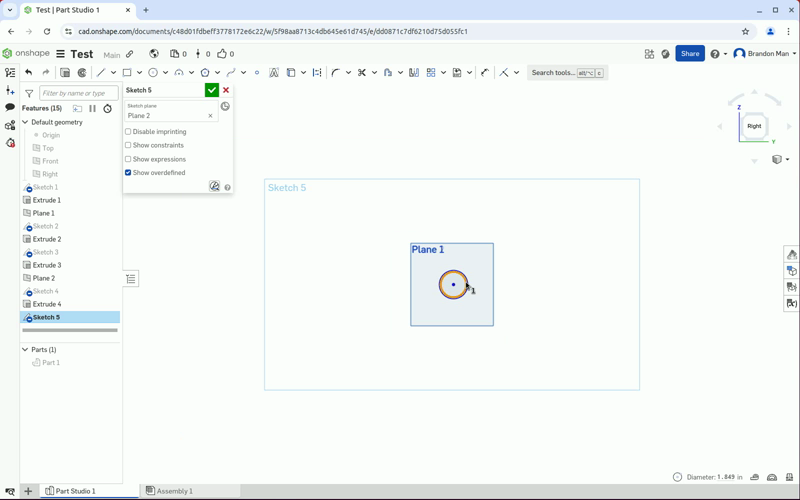
scroll(-6)
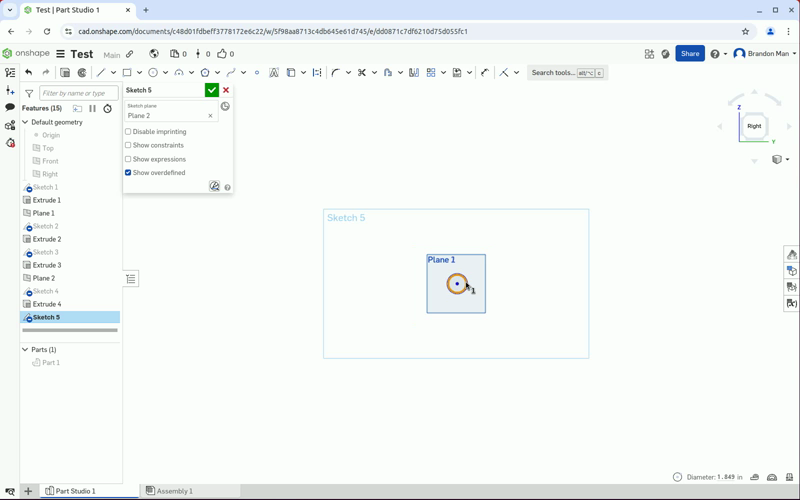
scroll(-6)
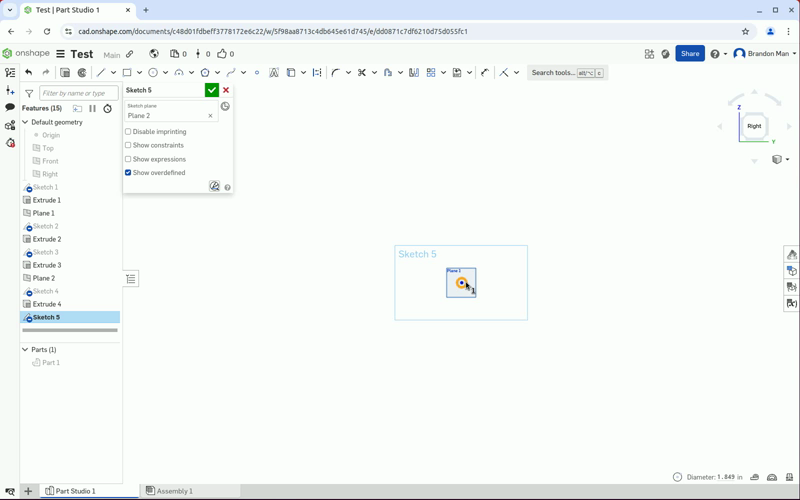
mouse_move(73, 352)
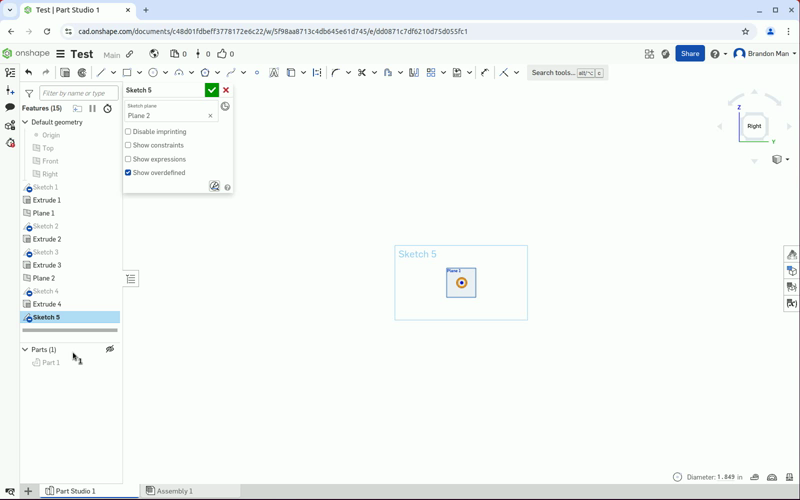
key(shift+y)
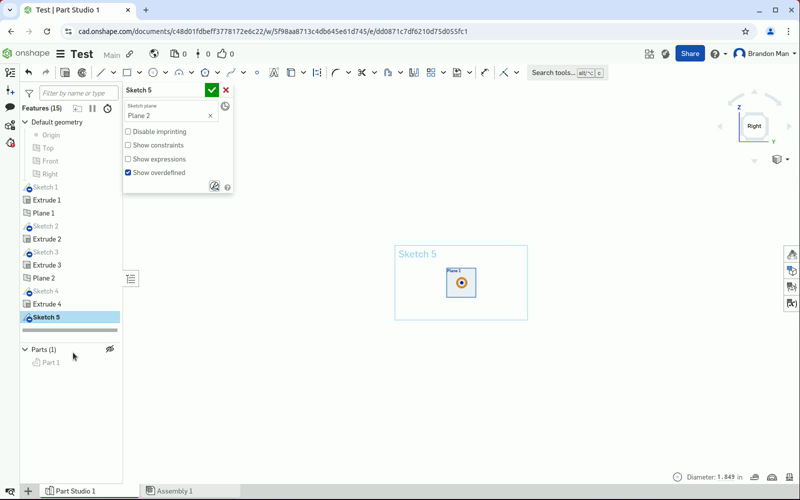
key(shift+e)
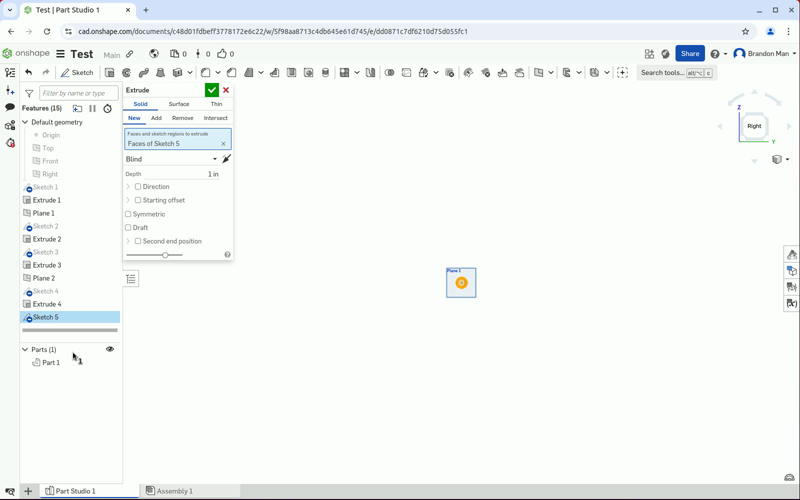
mouse_move(143, 106)
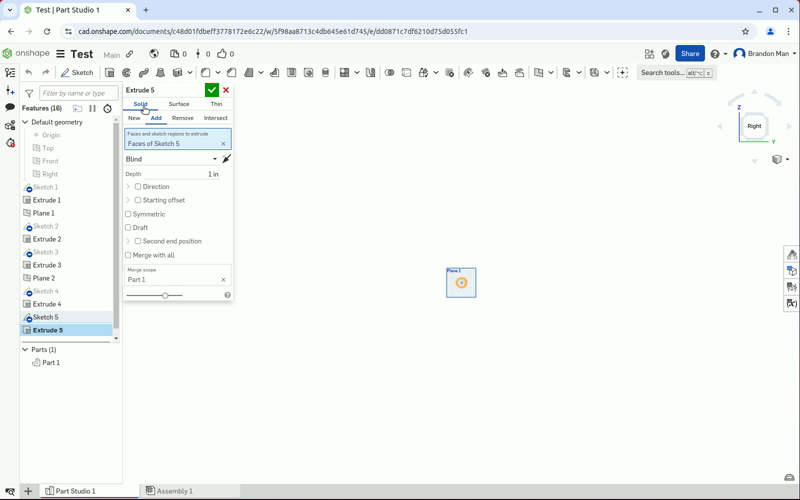
click(143, 106)
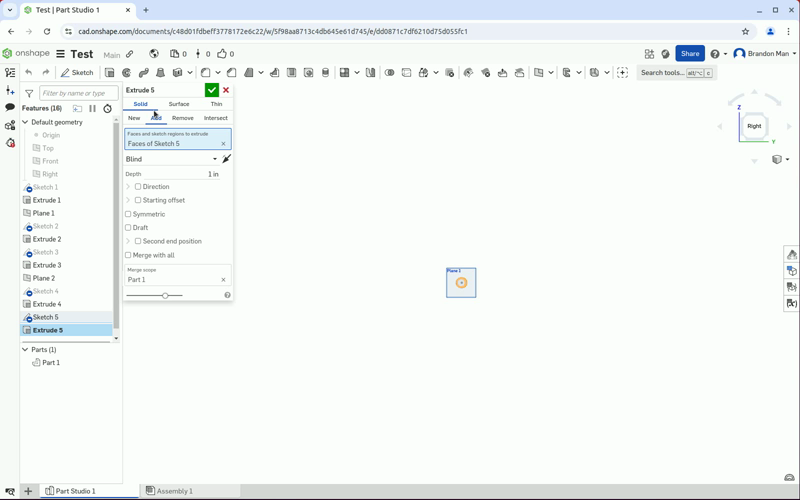
mouse_move(186, 120)
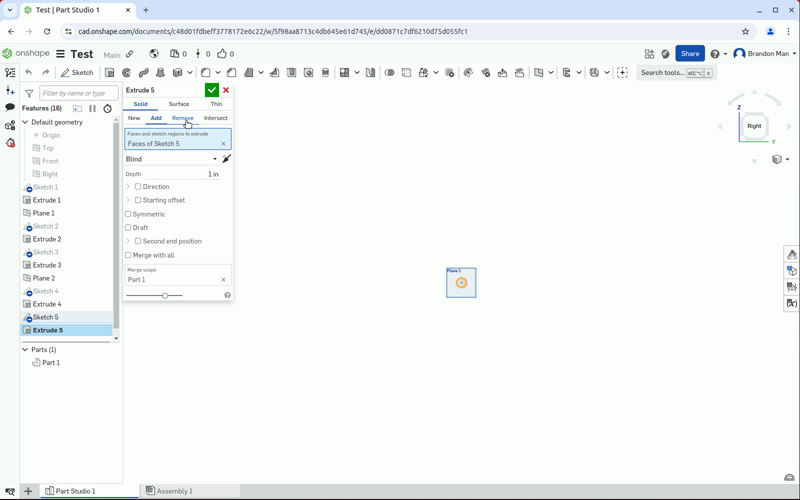
click(186, 120)
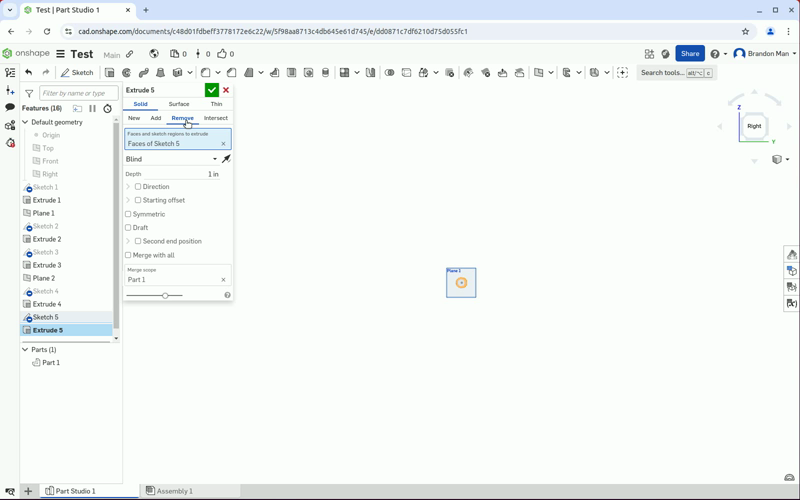
key(tab, 4)
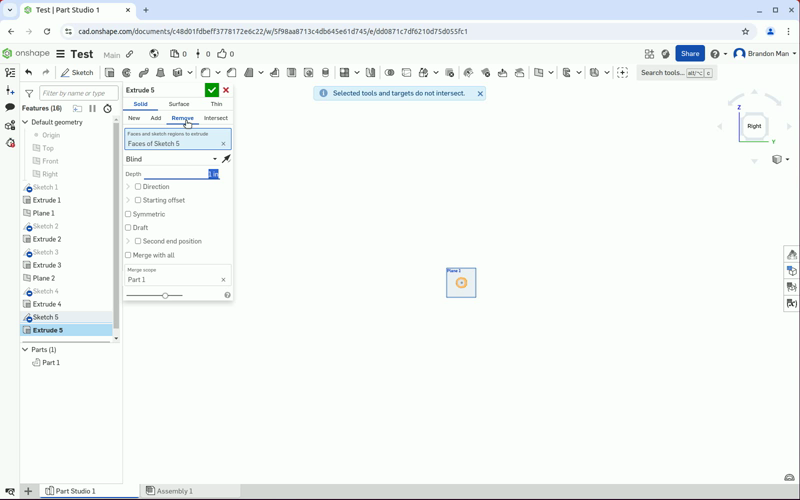
text(2.166)
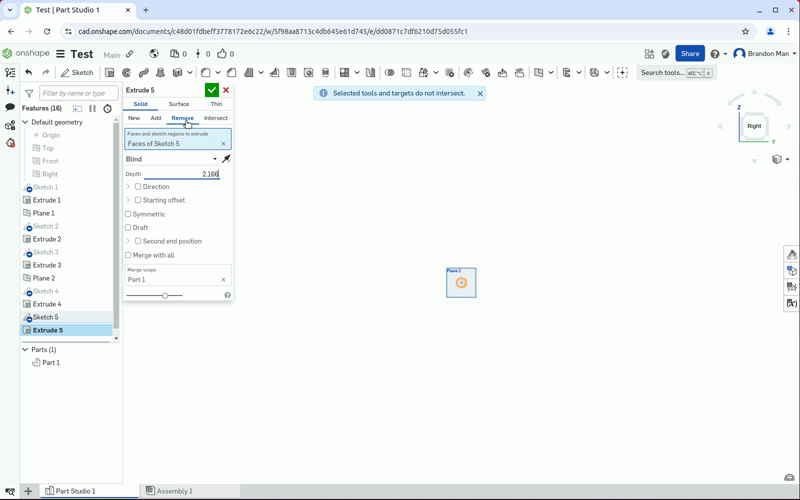
key(tab, 6)
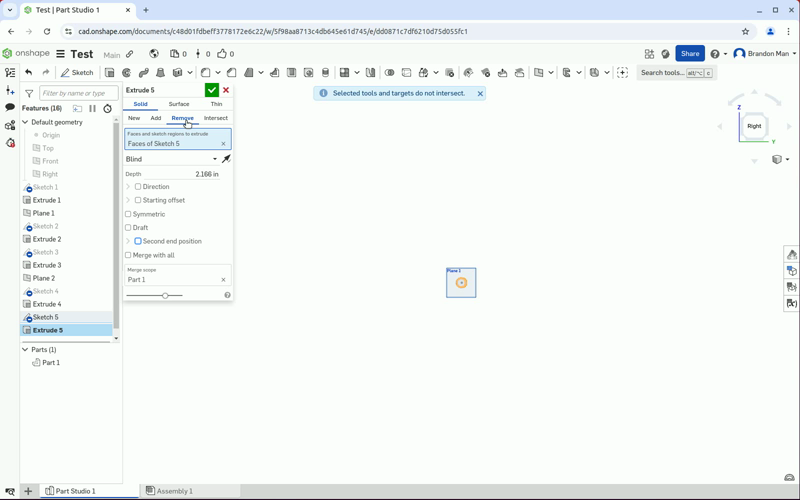
key(space)
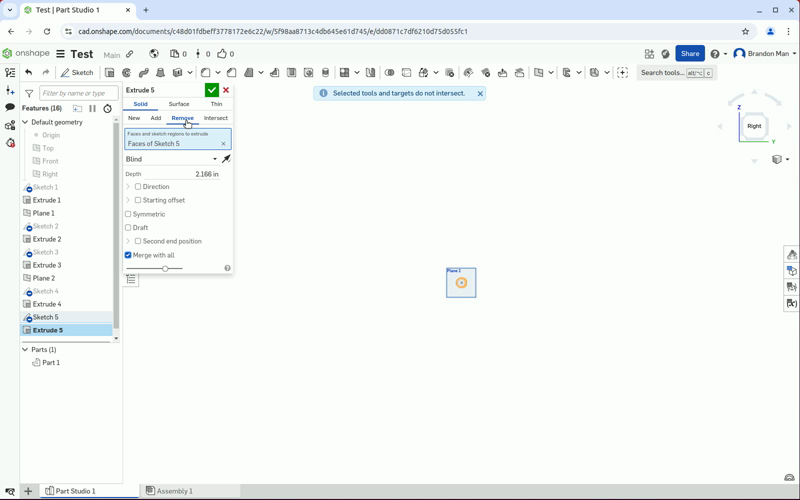
key(enter)
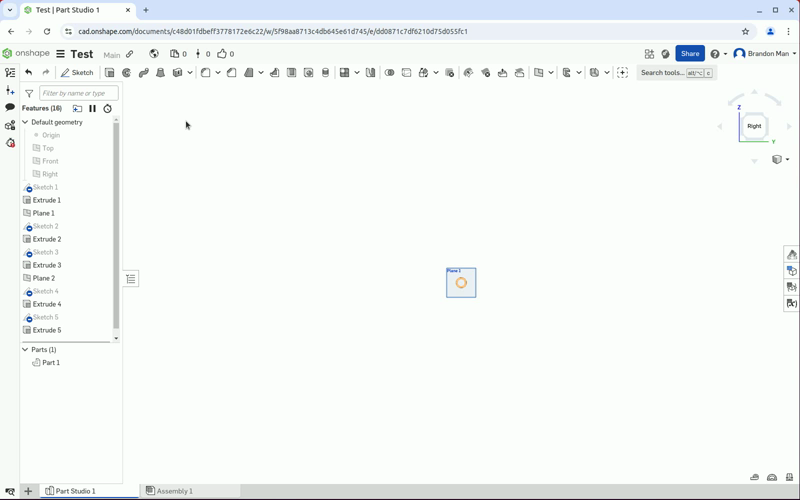
key(shift+h)
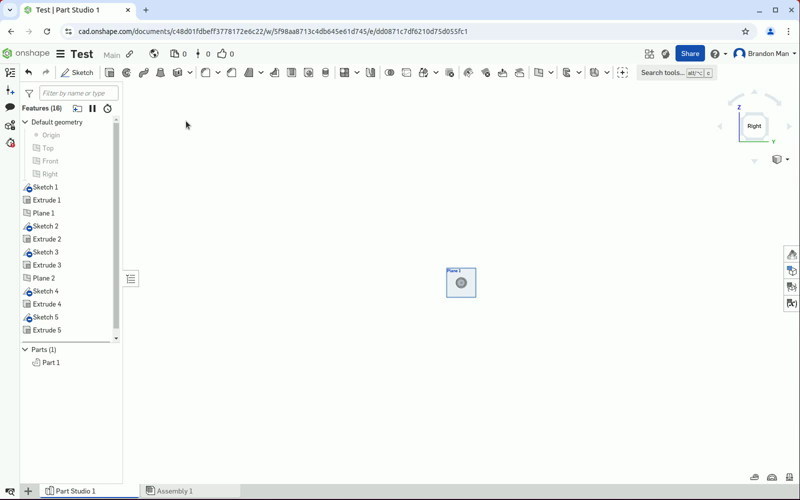
key(shift+h)
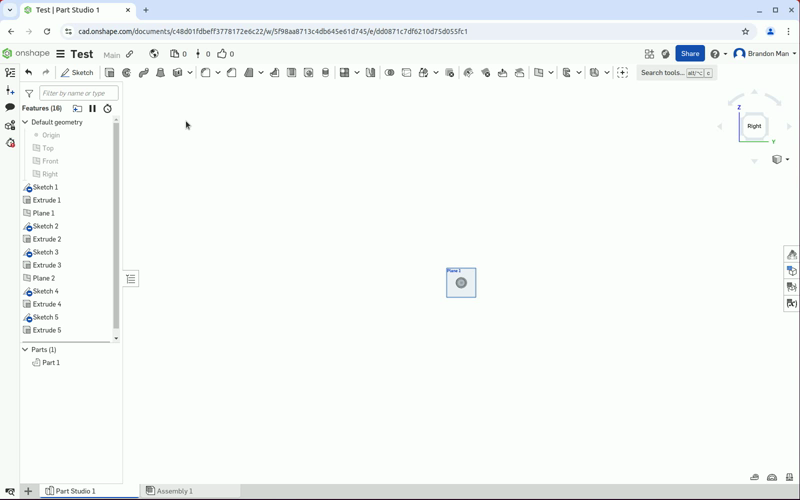
key(shift+7)
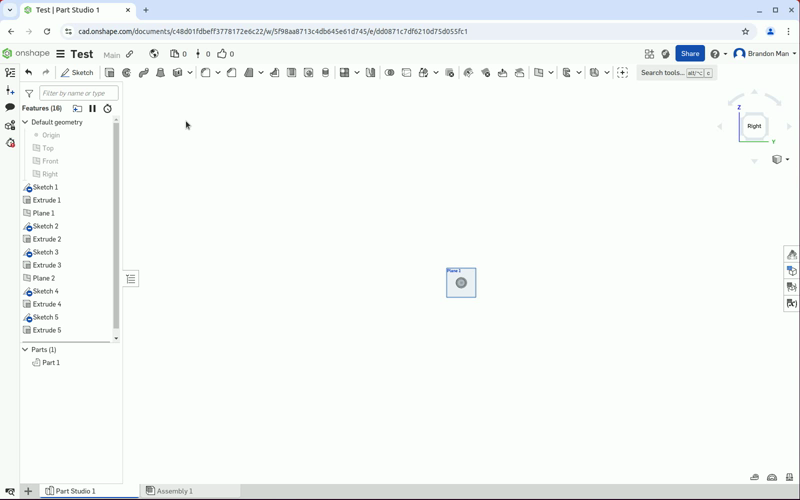
key(right, 2)
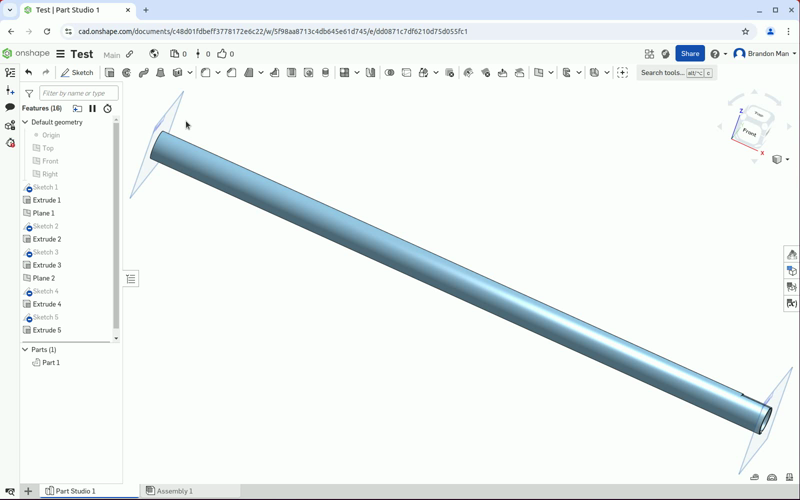
key(down, 2)
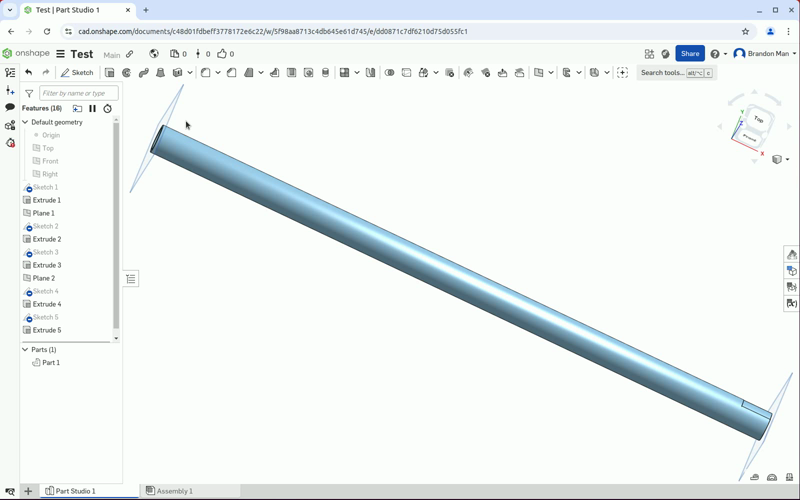
key(up, 2)
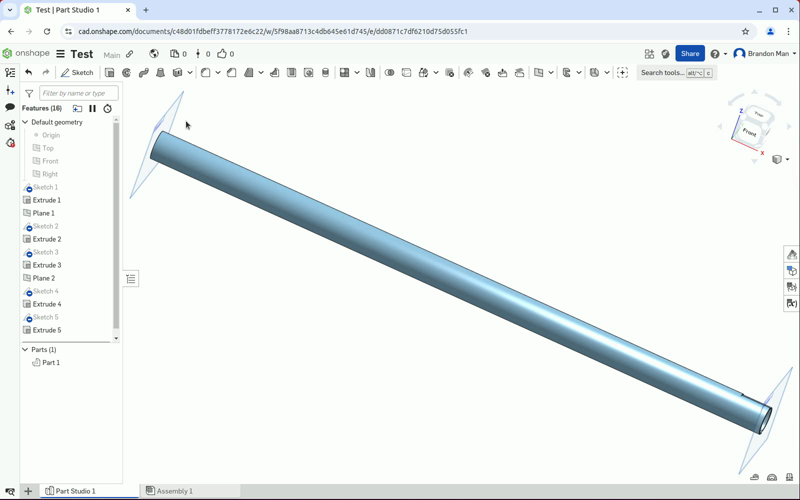
key(left, 2)
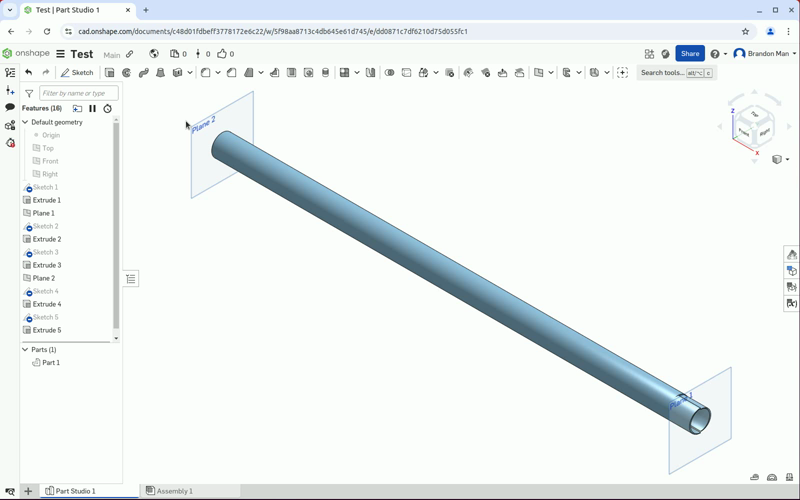
mouse_move(69, 189)
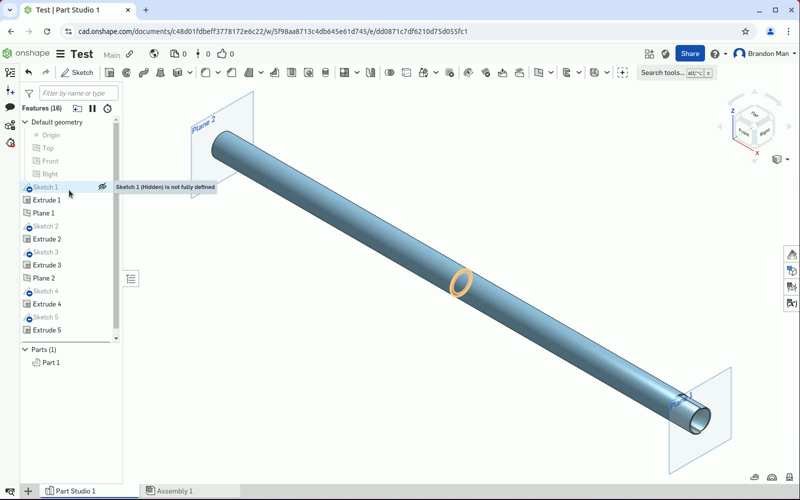
click(69, 189)